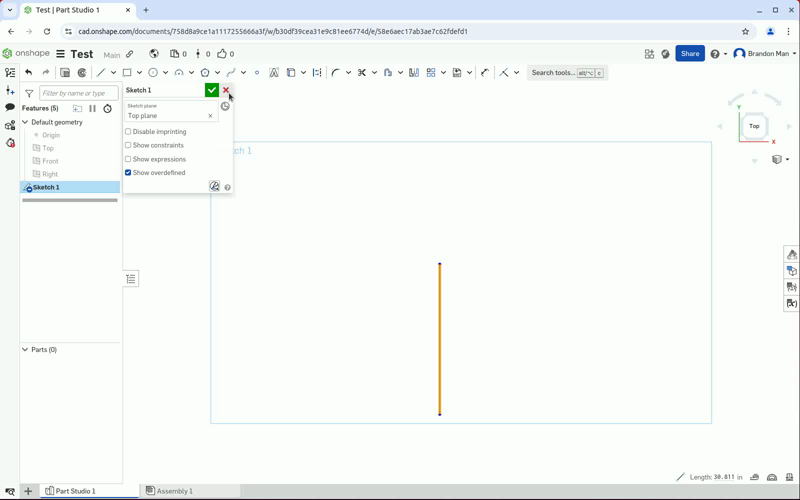
key(shift+h)
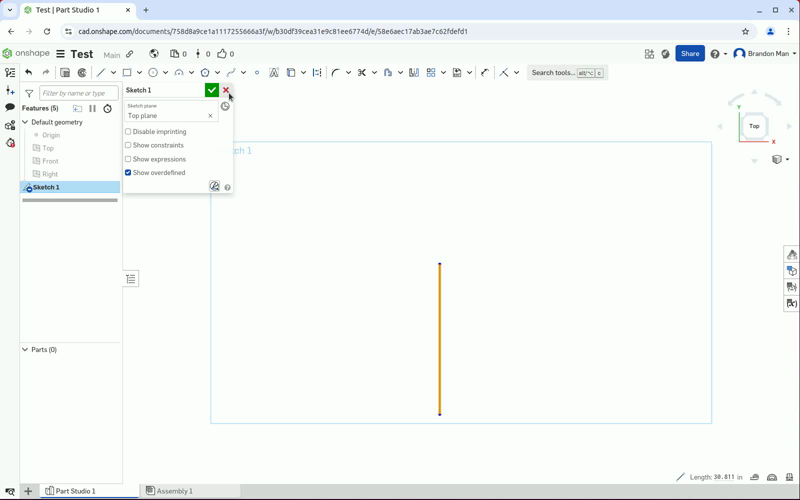
key(shift+s)
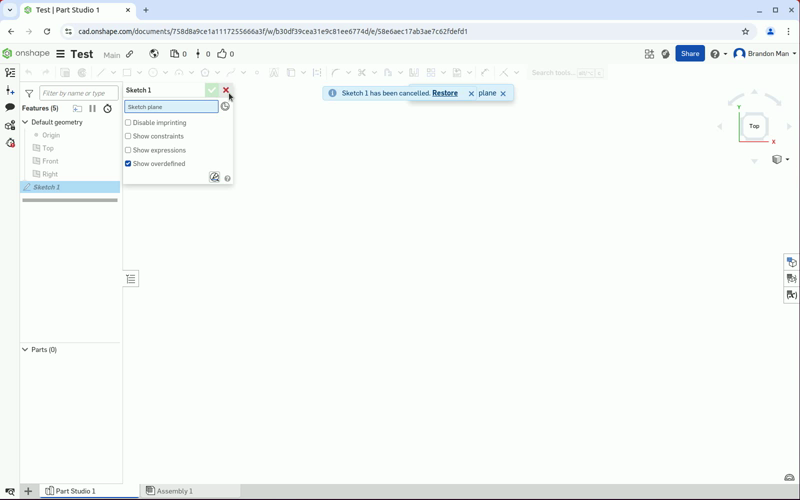
mouse_move(73, 150)
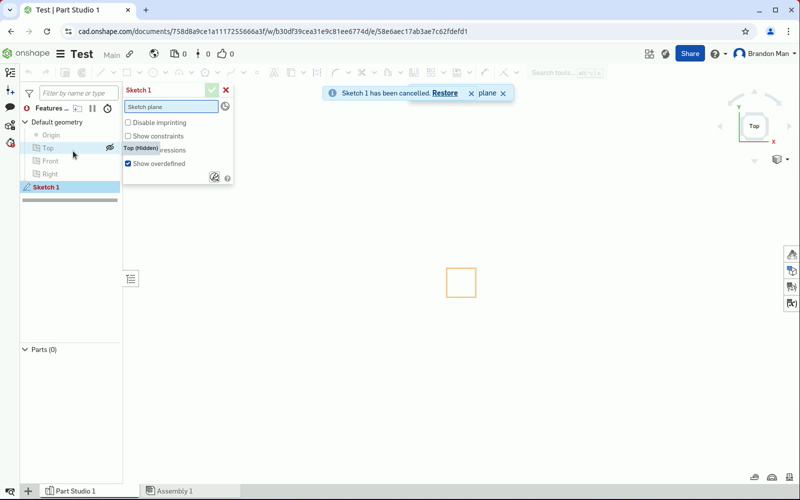
click(73, 150)
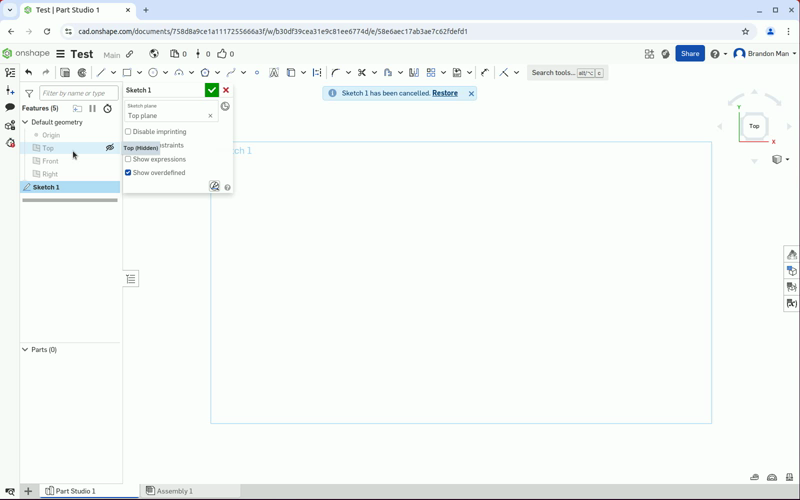
mouse_move(73, 352)
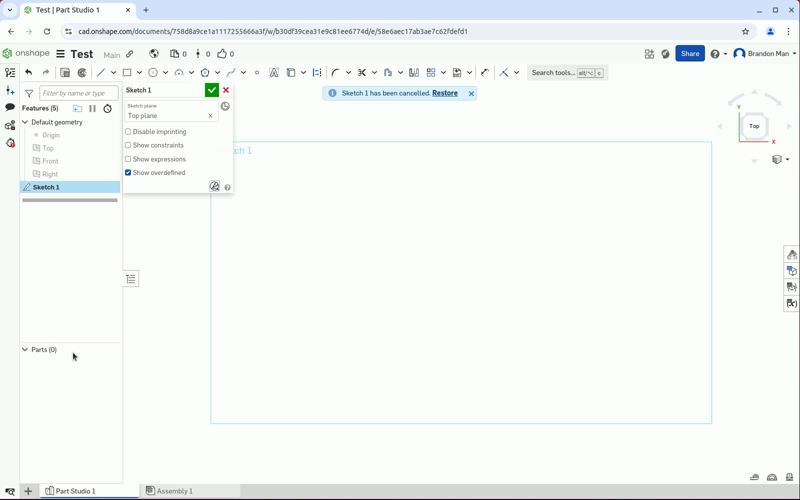
key(y)
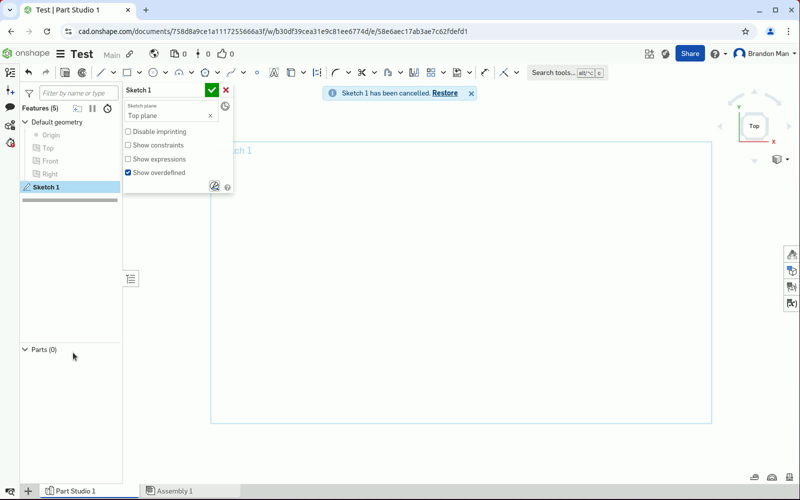
key(l)
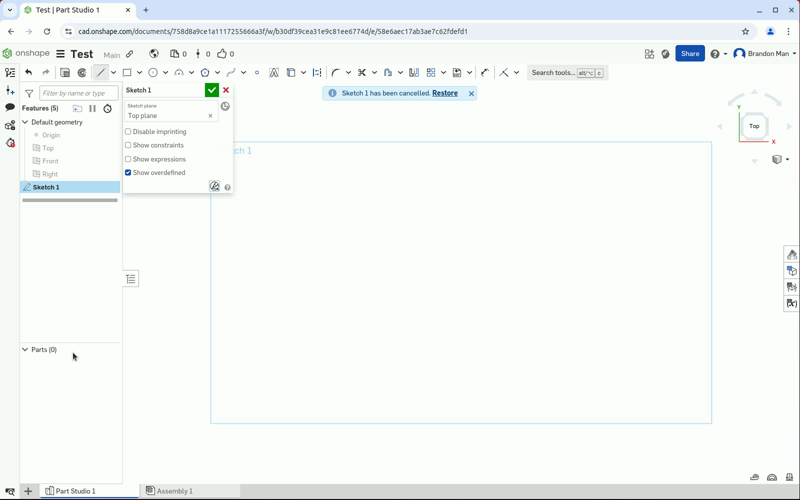
key_down(shift)
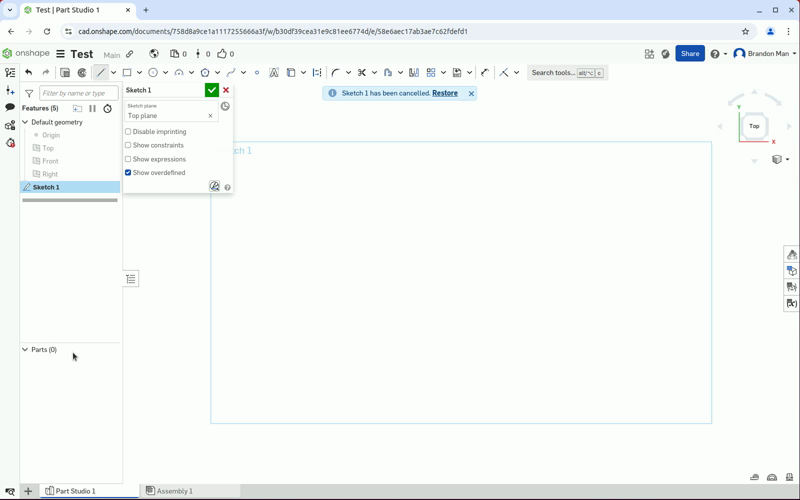
mouse_move(361, 346)
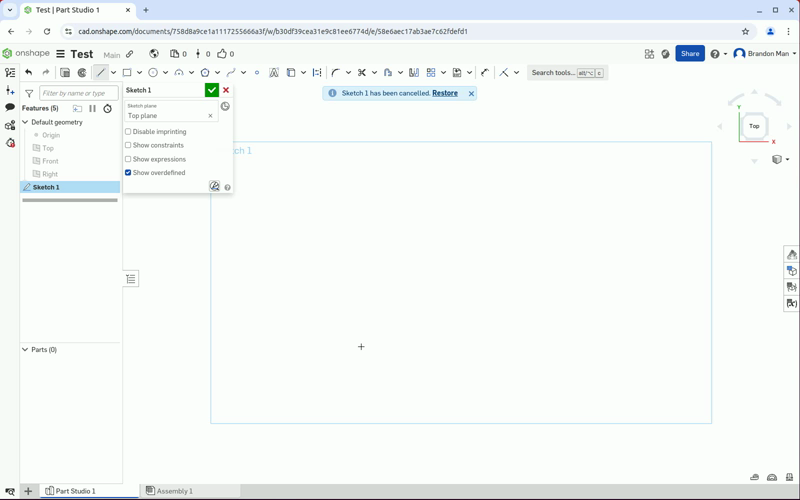
click(361, 346)
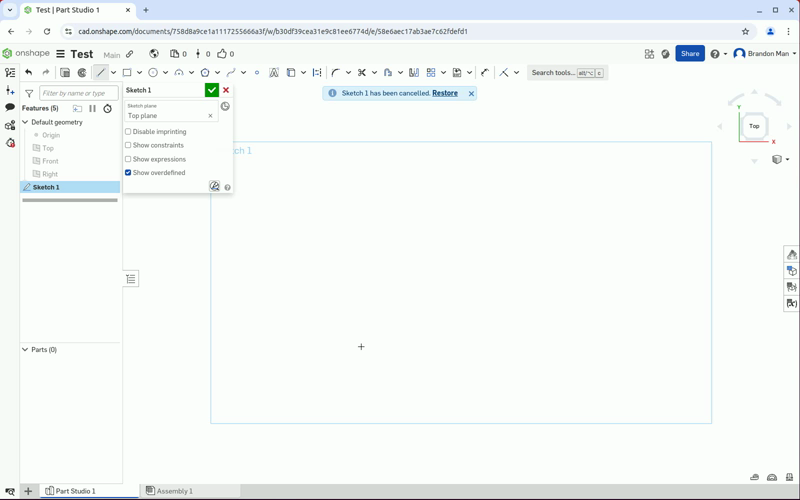
key_up(shift)
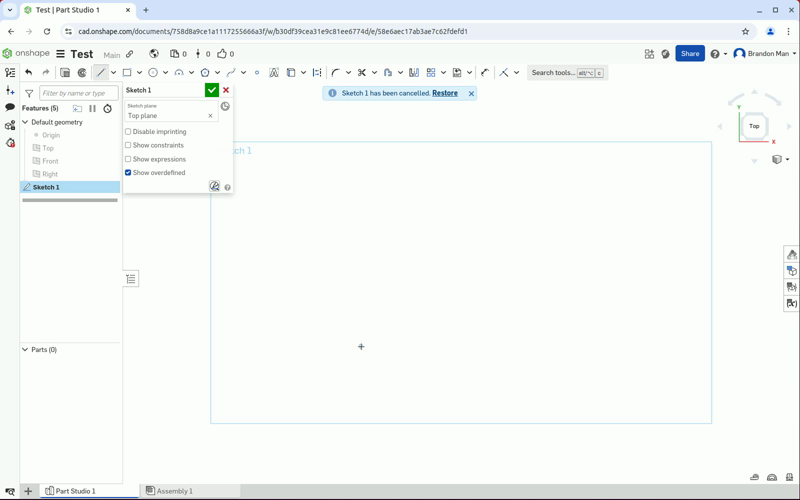
key_down(shift)
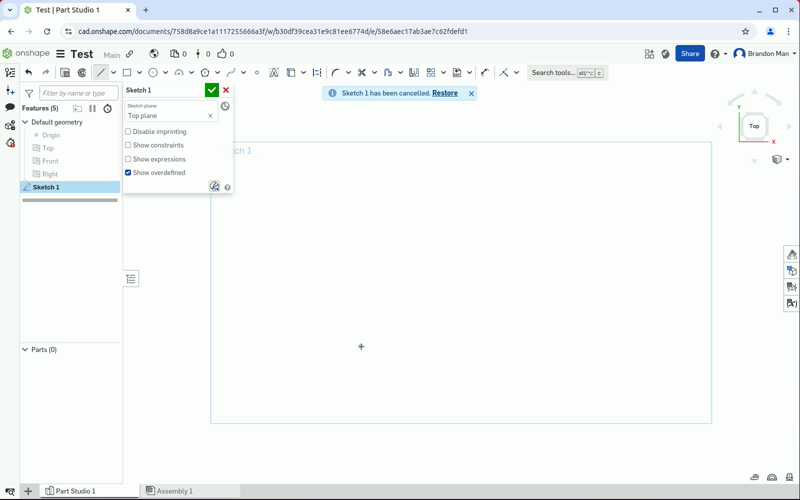
mouse_move(559, 346)
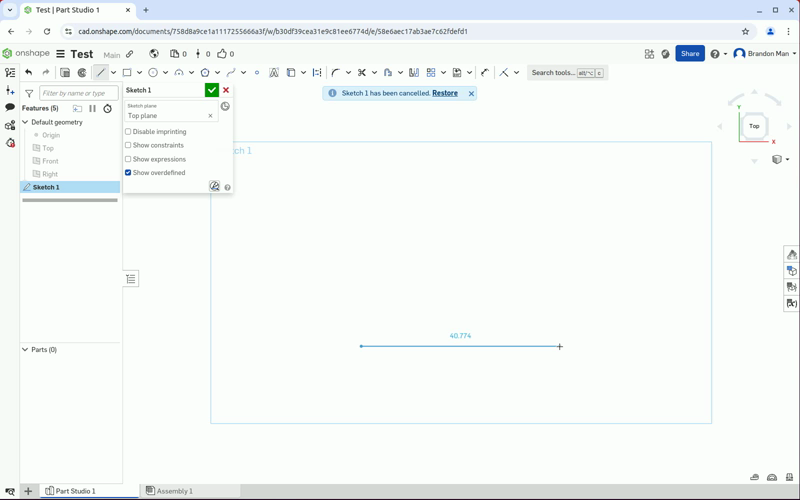
click(559, 346)
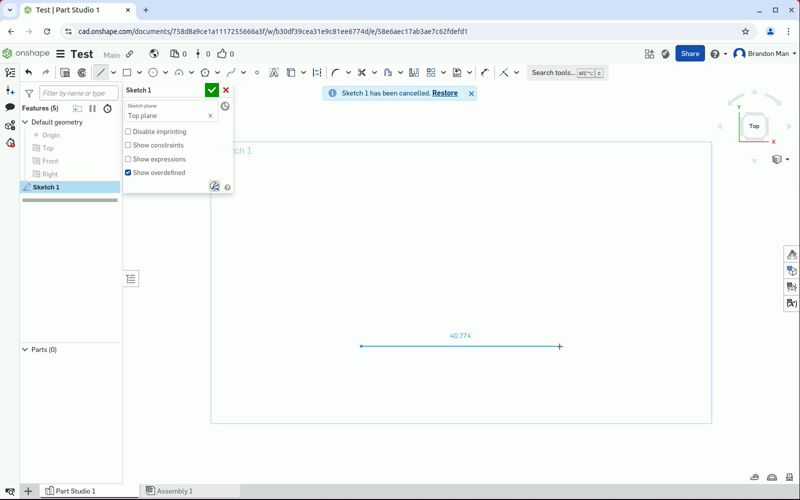
key_up(shift)
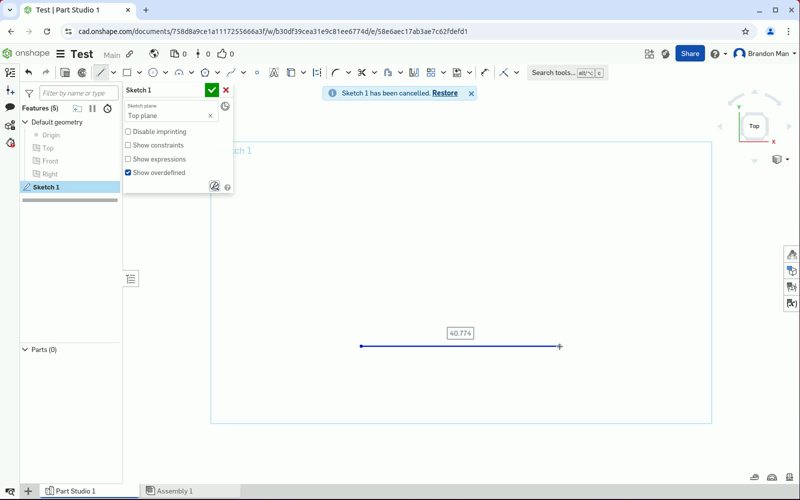
key_down(shift)
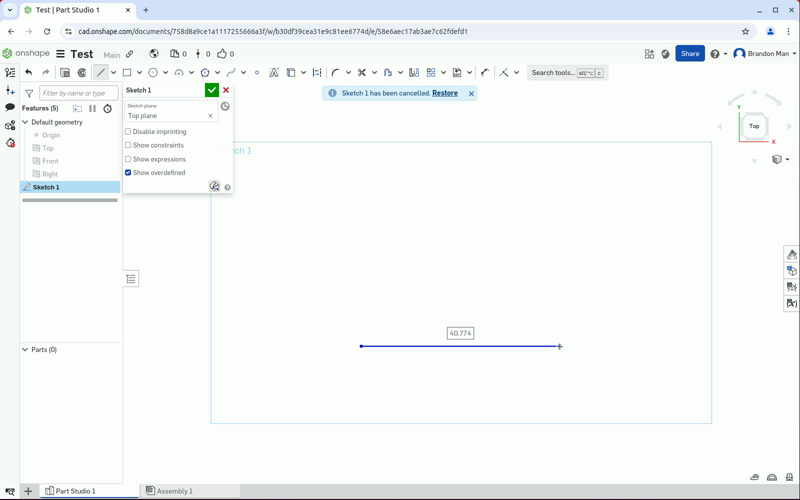
mouse_move(559, 221)
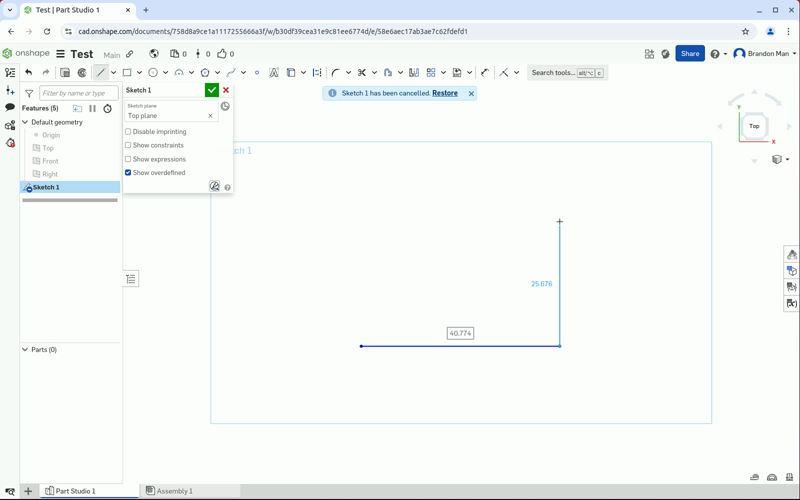
click(559, 221)
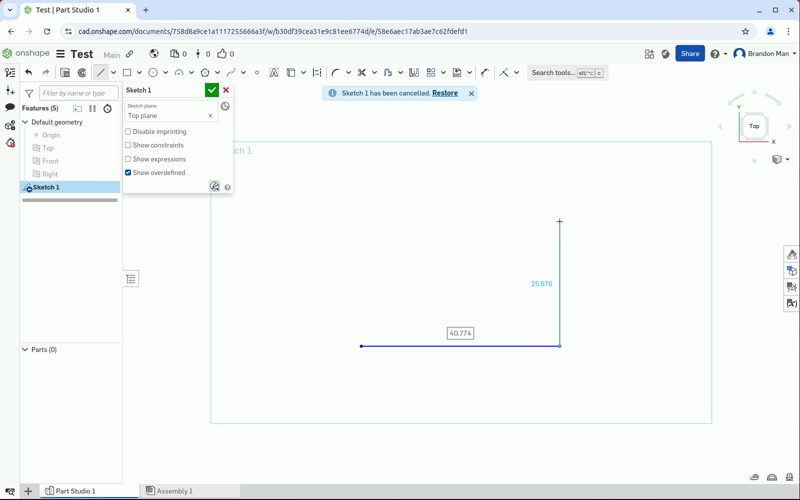
key_up(shift)
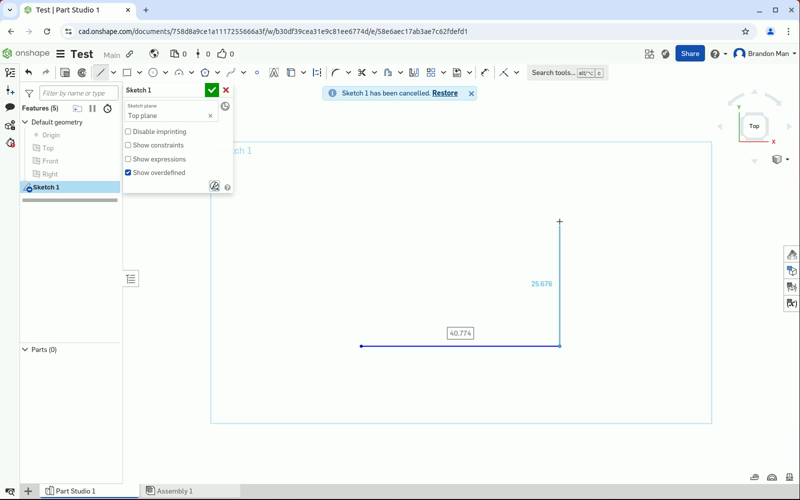
key_down(shift)
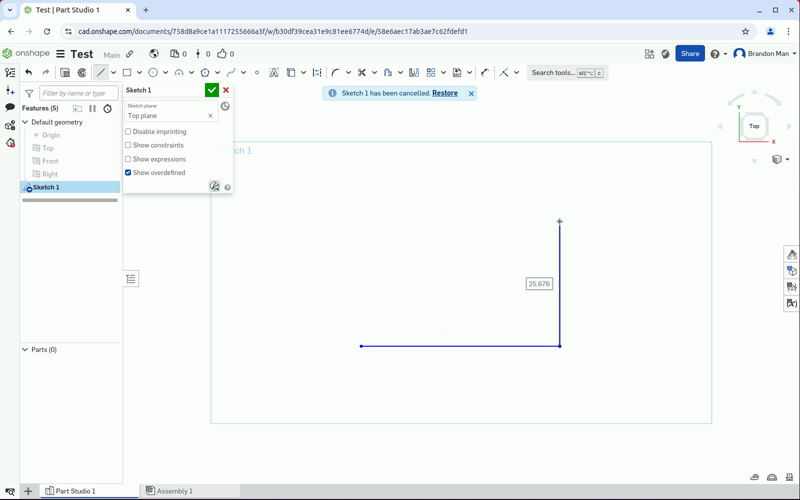
mouse_move(361, 221)
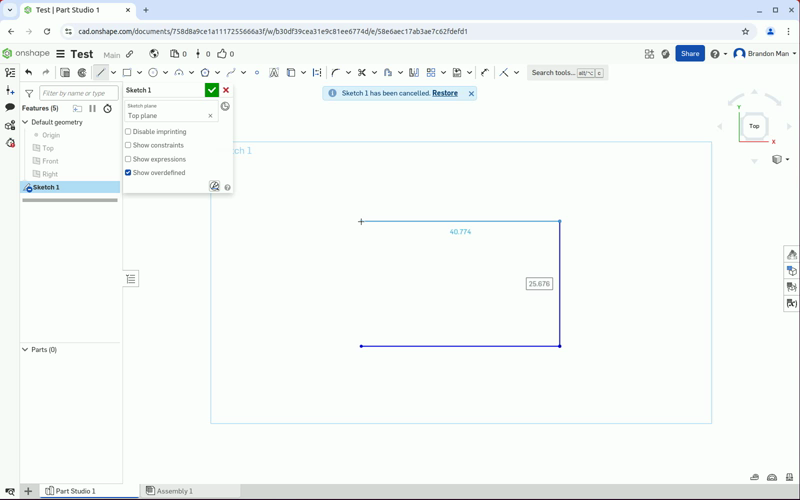
click(361, 221)
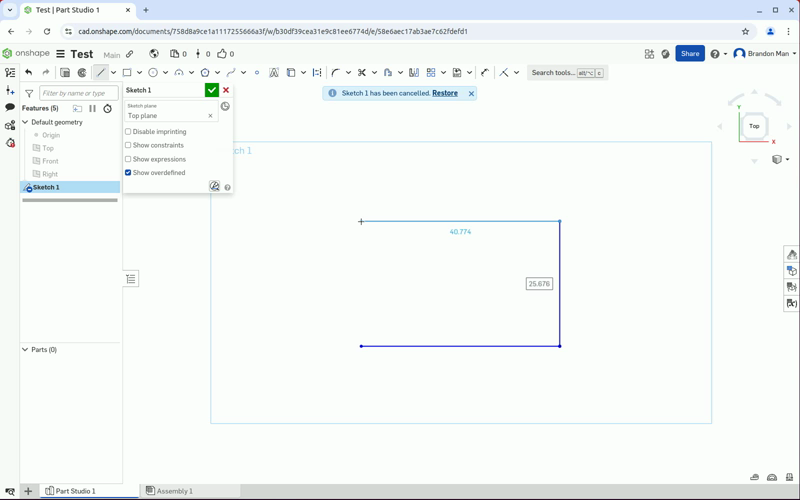
key_up(shift)
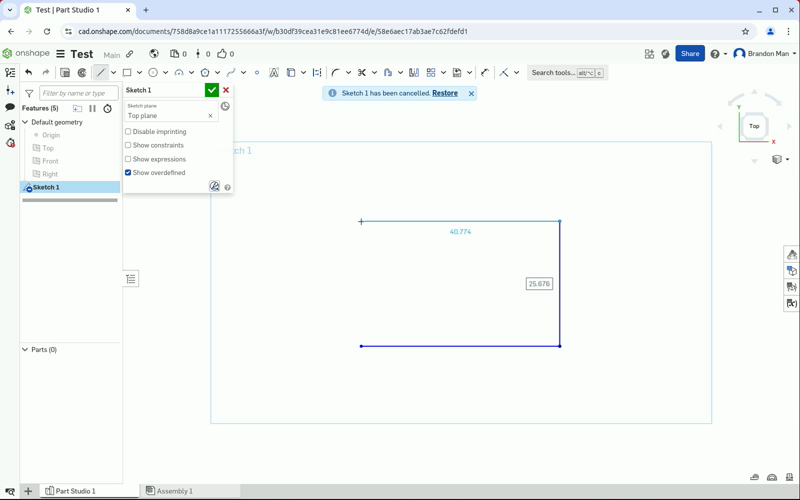
key_down(shift)
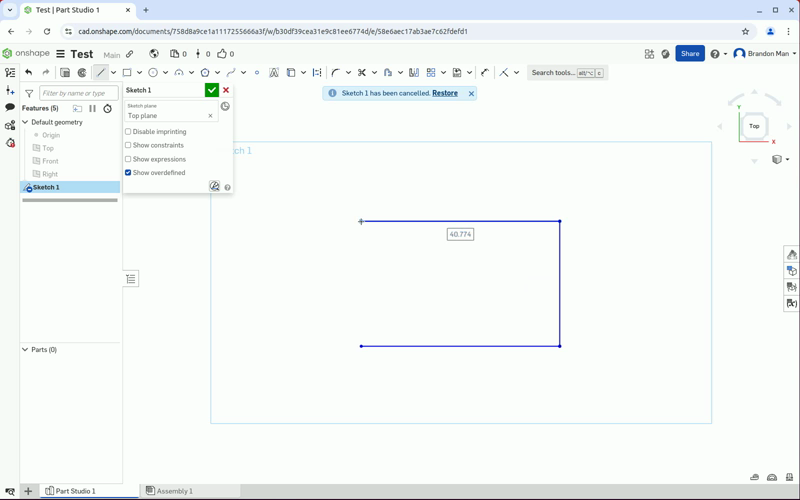
mouse_move(361, 346)
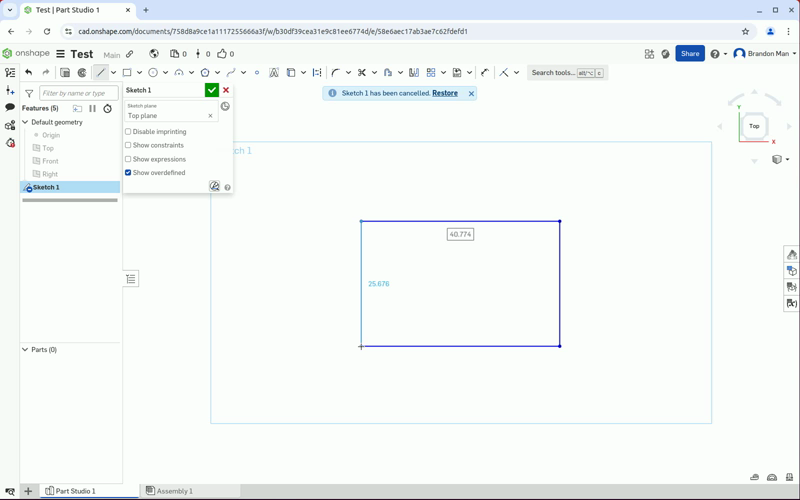
key_up(shift)
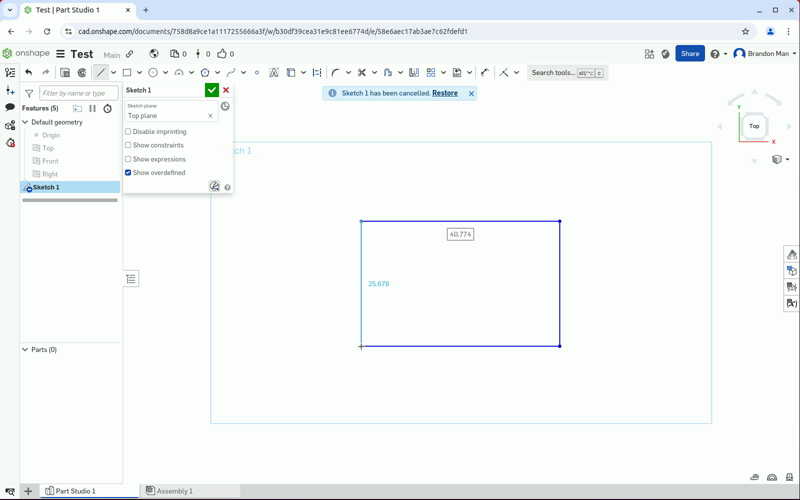
click(361, 346)
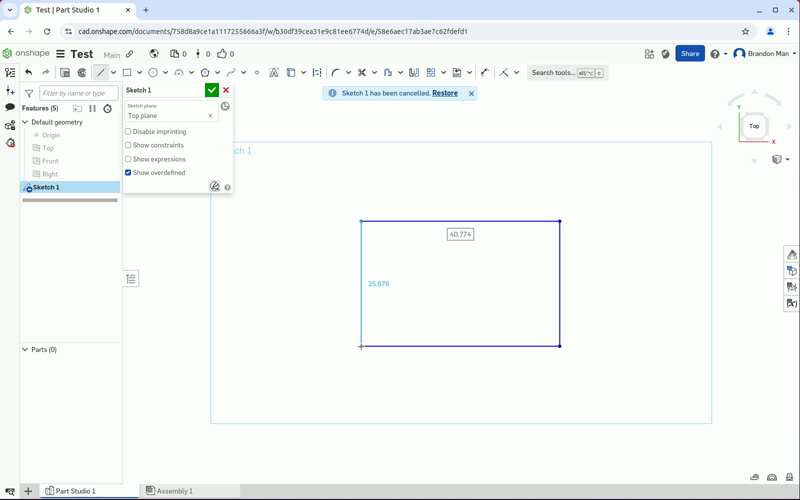
key(esc)
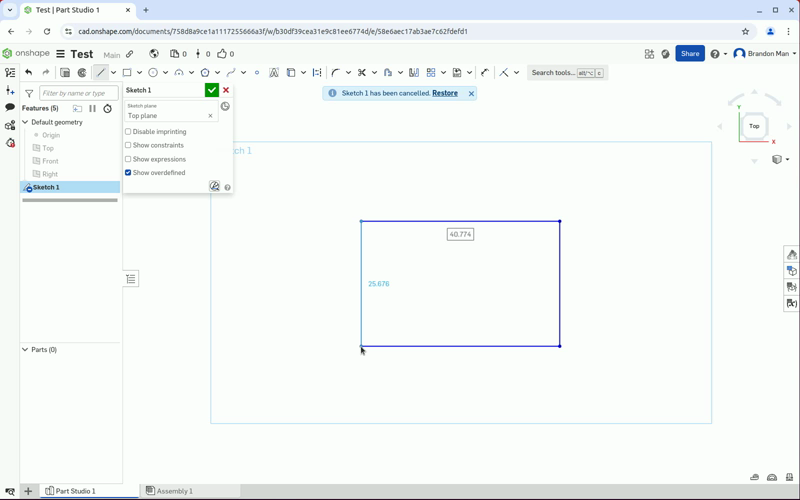
key(l)
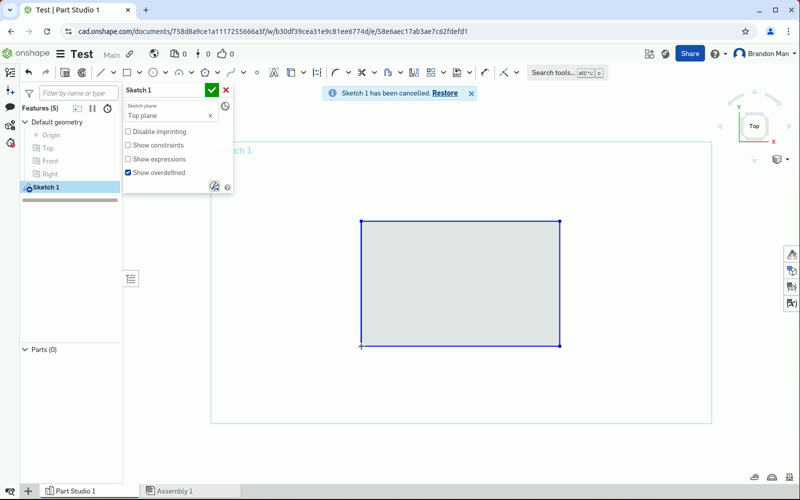
key_down(shift)
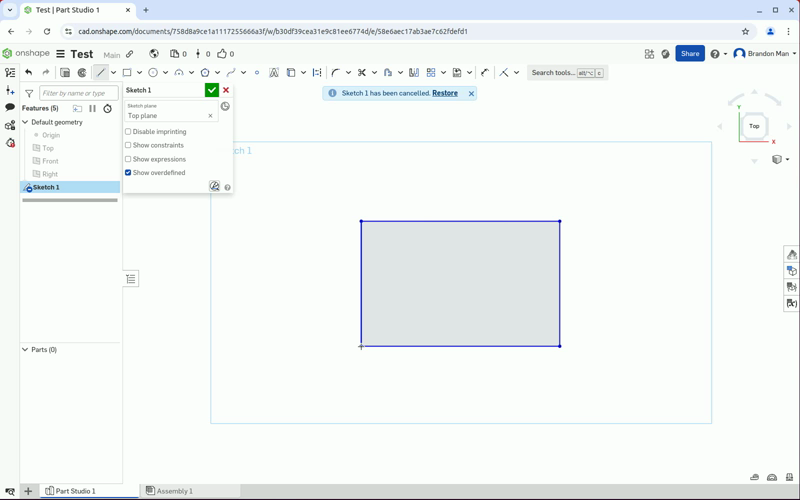
mouse_move(369, 337)
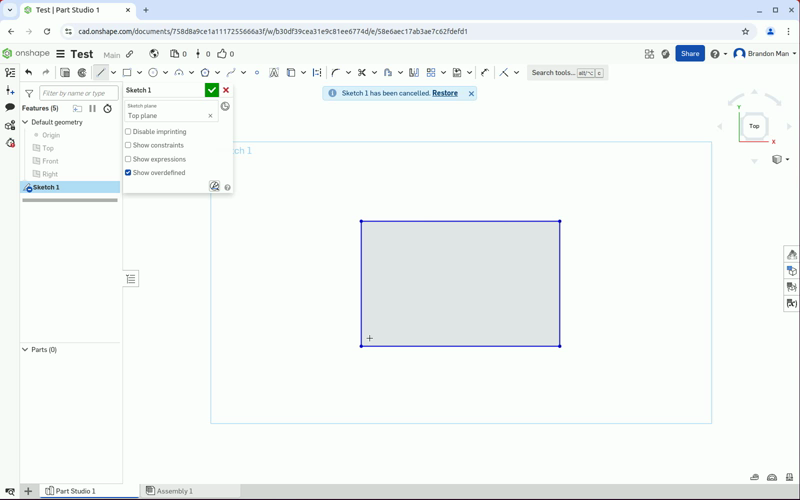
click(369, 337)
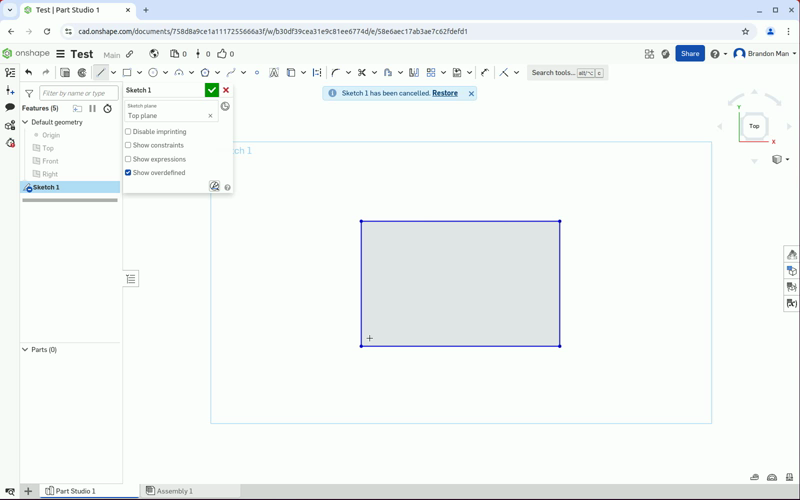
key_up(shift)
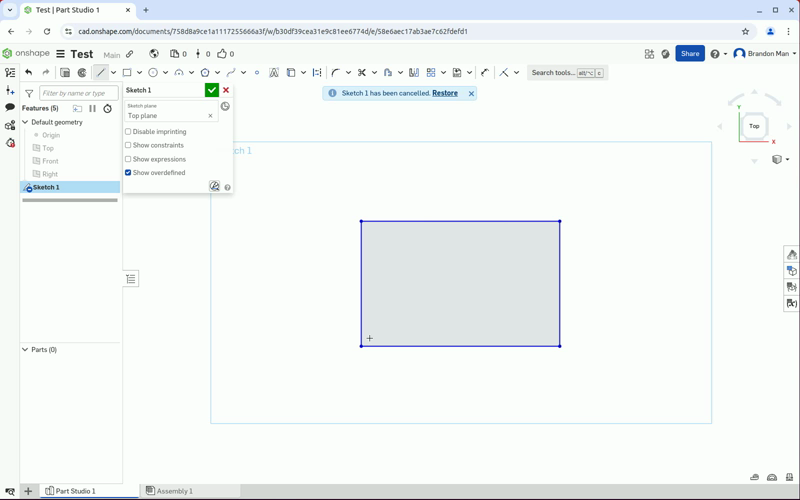
key_down(shift)
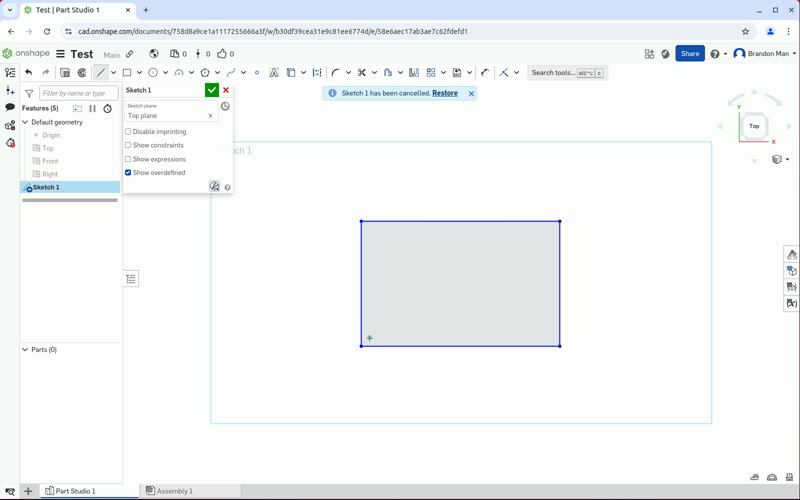
mouse_move(551, 337)
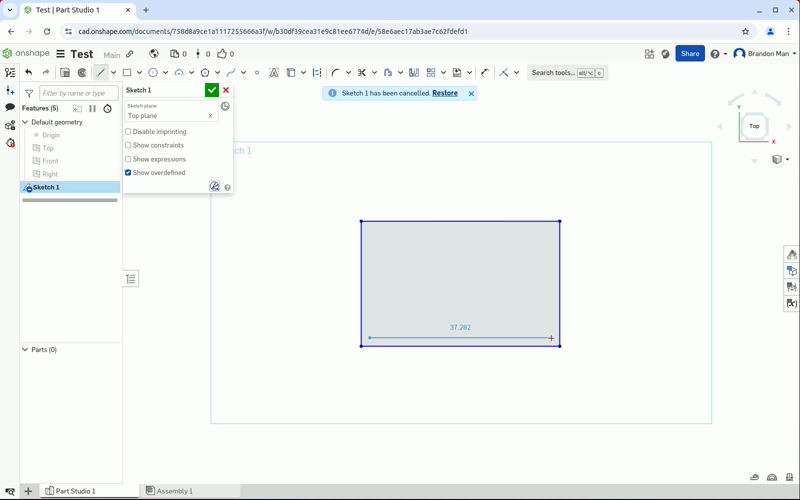
click(551, 337)
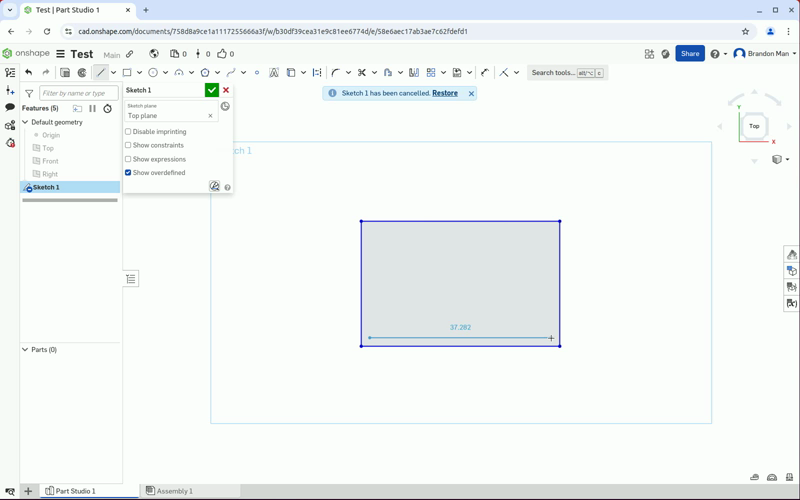
key_up(shift)
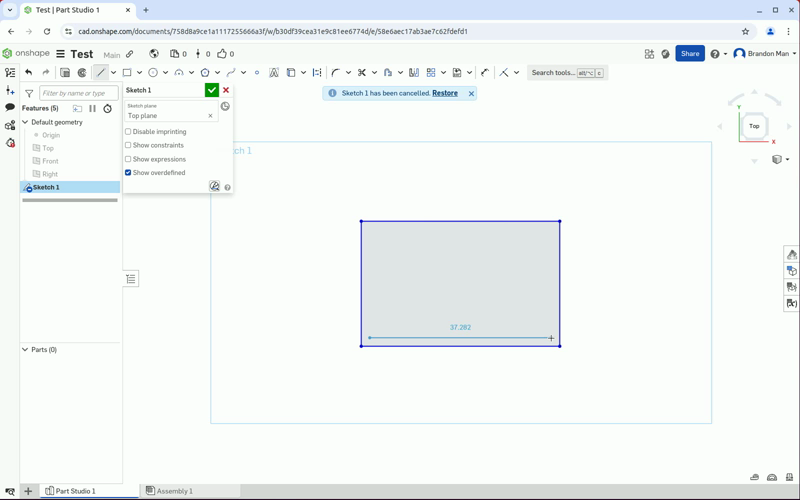
key_down(shift)
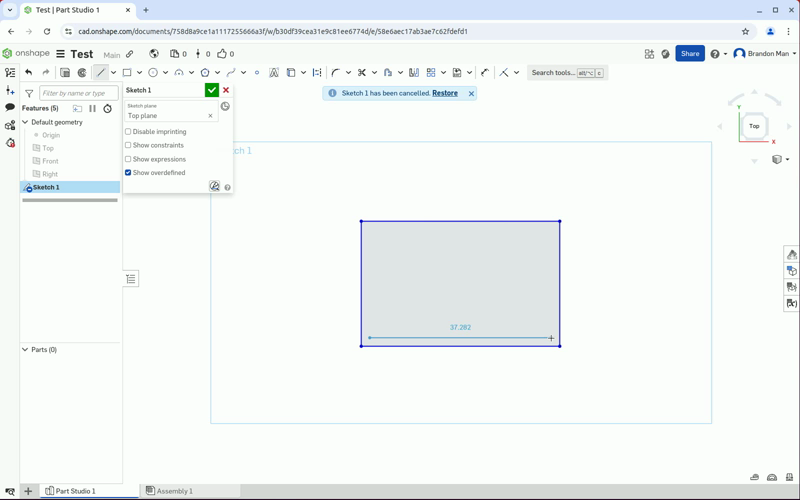
mouse_move(551, 231)
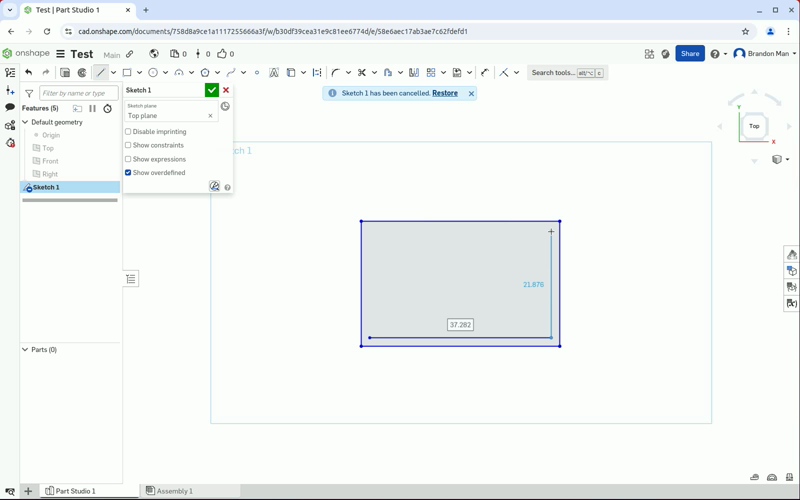
click(551, 231)
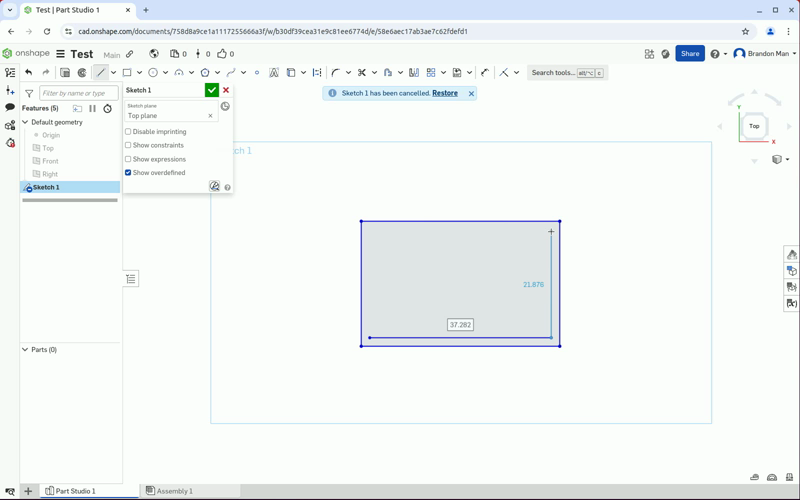
key_up(shift)
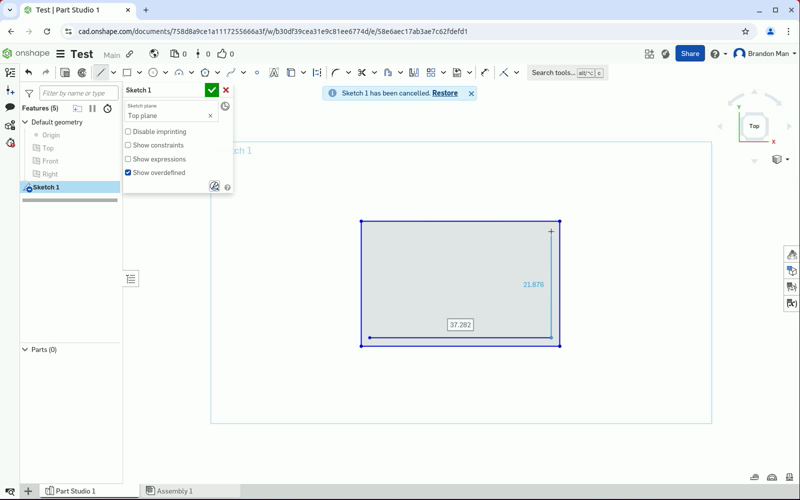
key_down(shift)
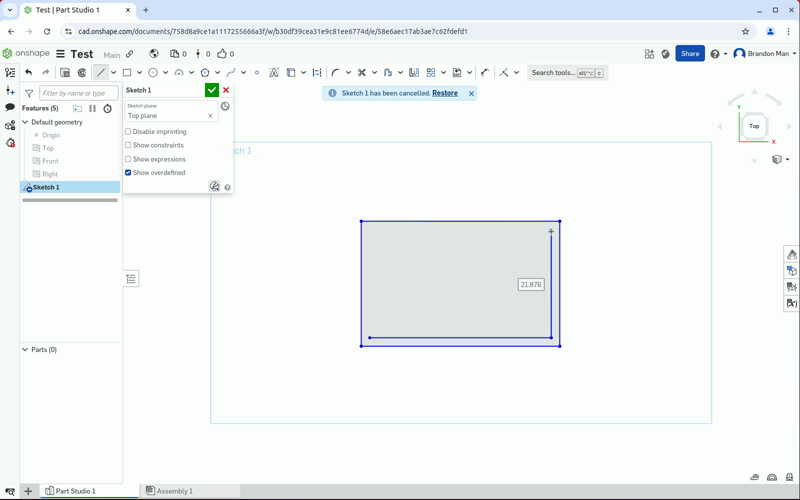
mouse_move(369, 231)
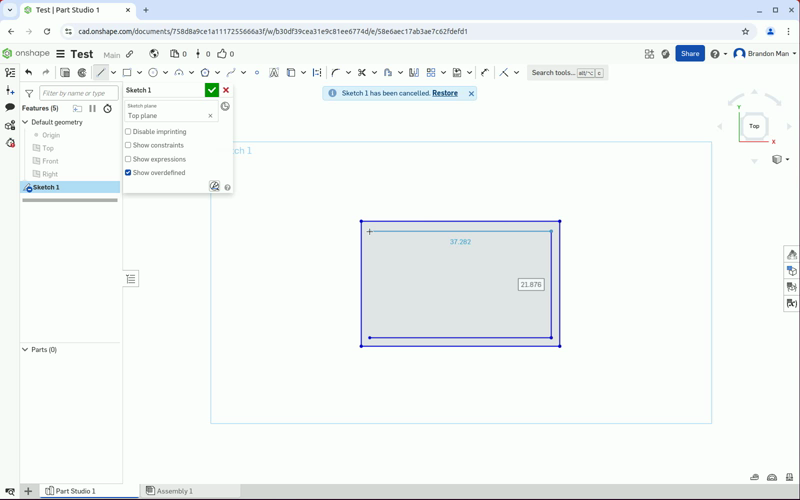
click(369, 231)
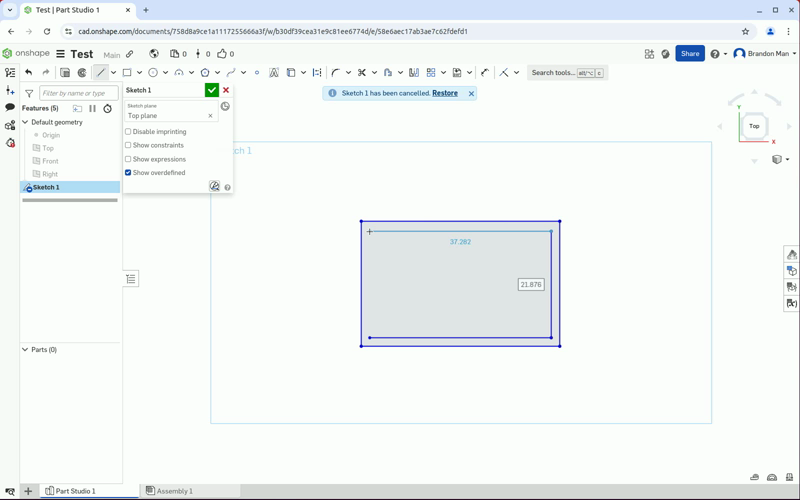
key_up(shift)
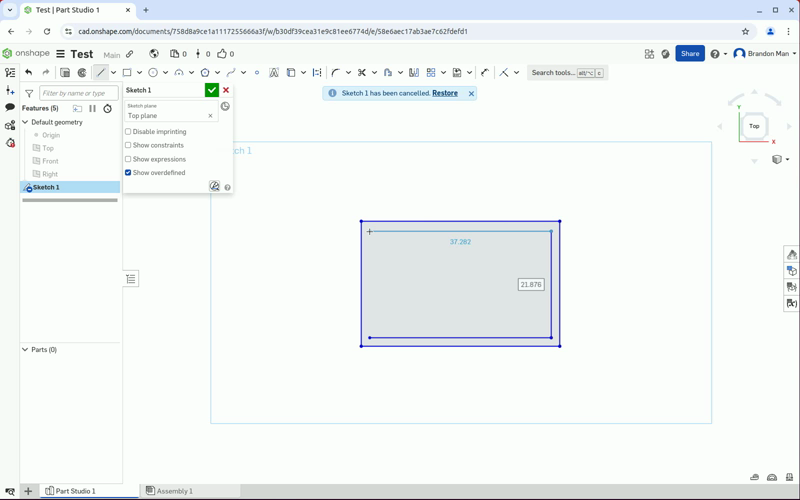
key_down(shift)
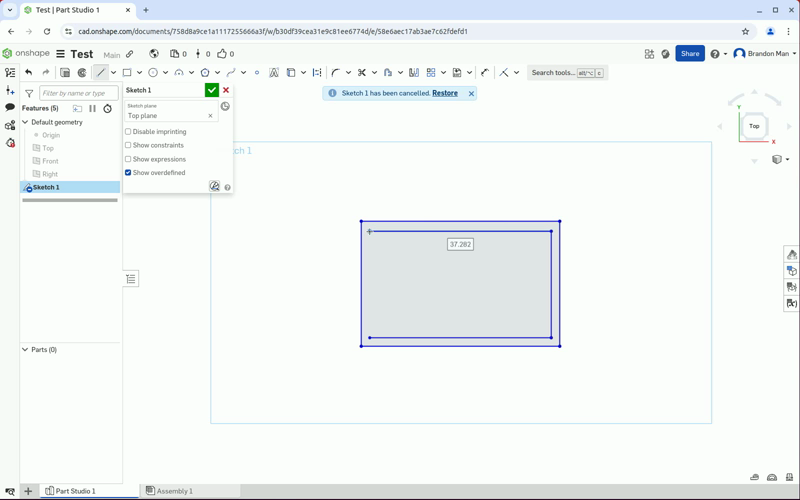
mouse_move(369, 337)
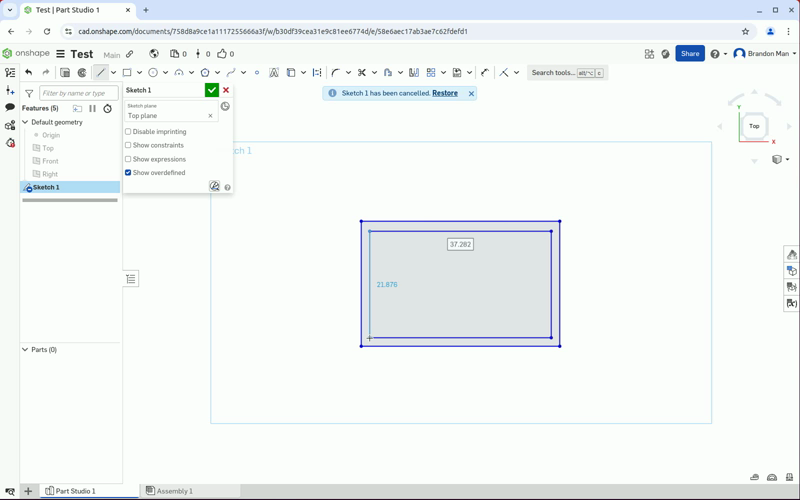
key_up(shift)
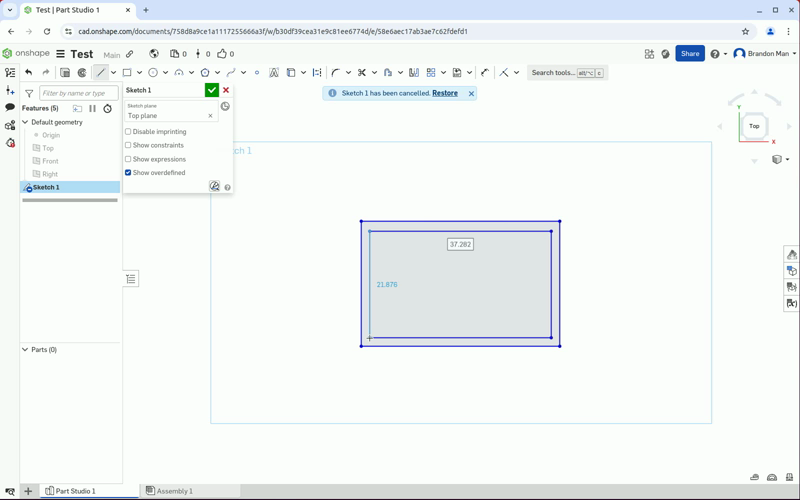
click(369, 337)
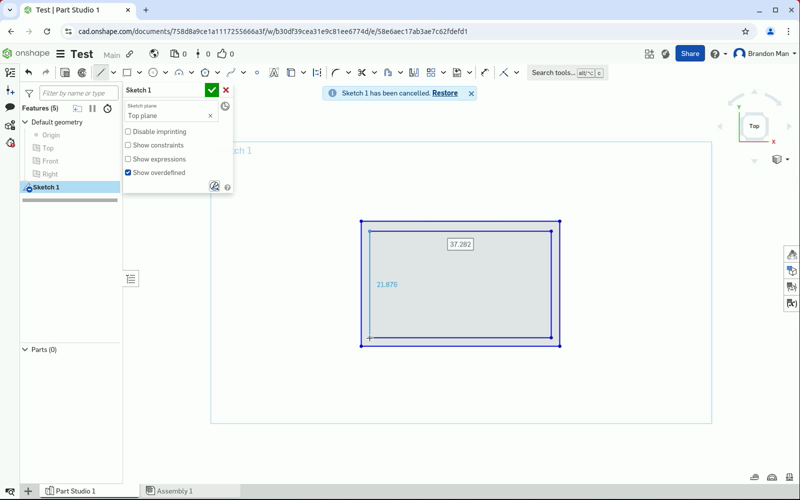
key(esc)
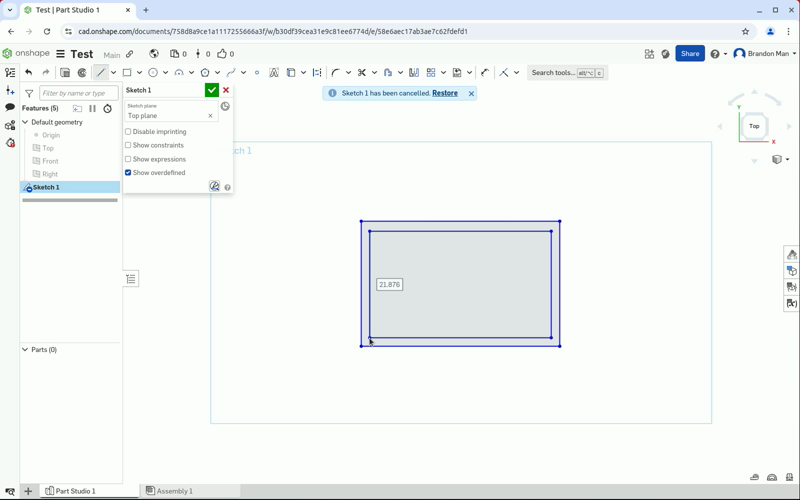
mouse_move(555, 315)
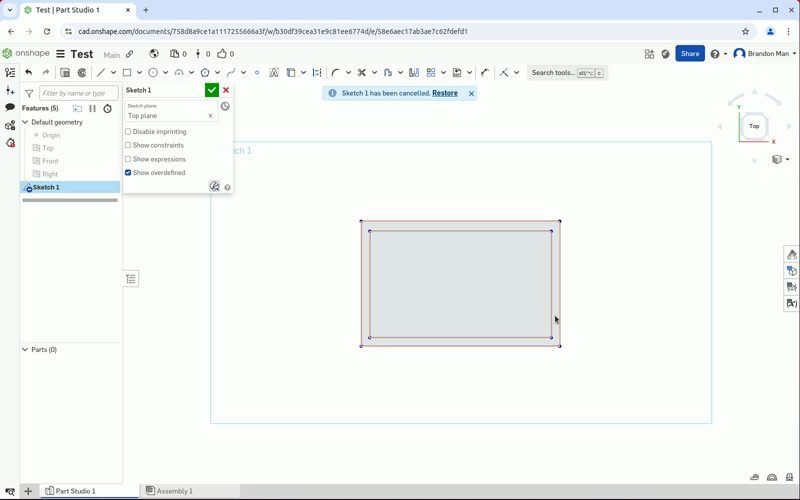
click(555, 315)
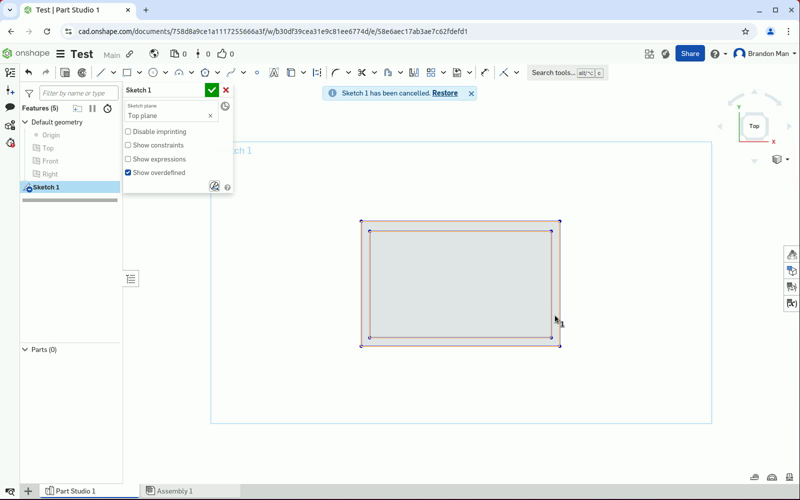
mouse_move(73, 352)
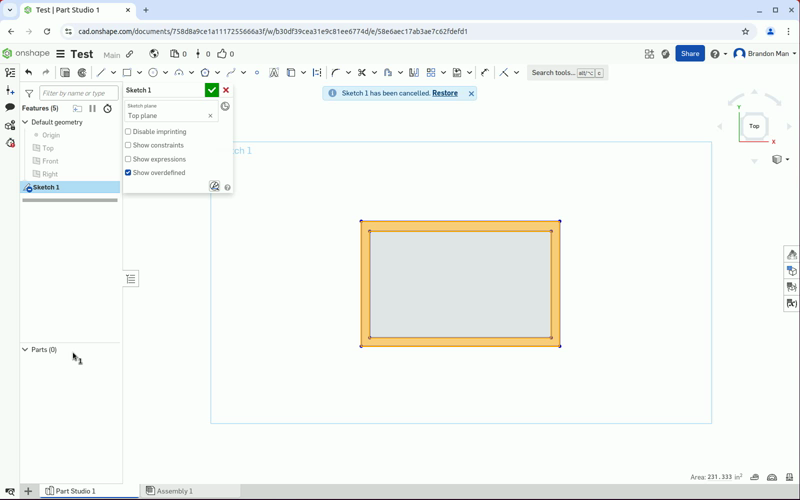
key(shift+y)
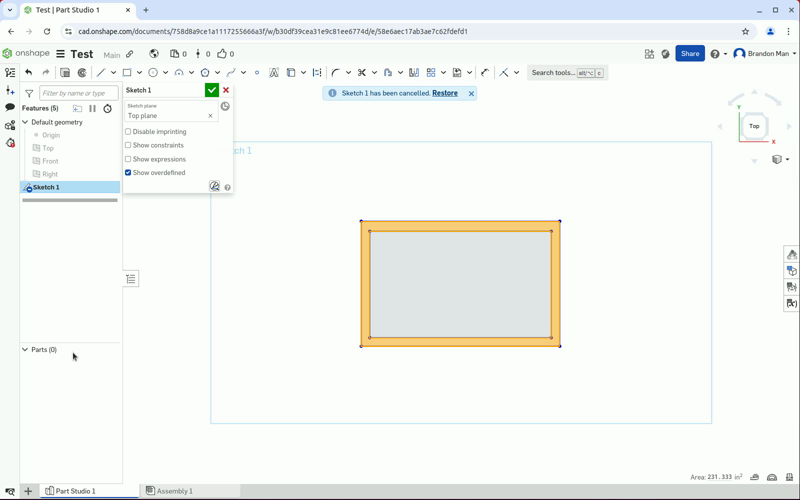
key(shift+e)
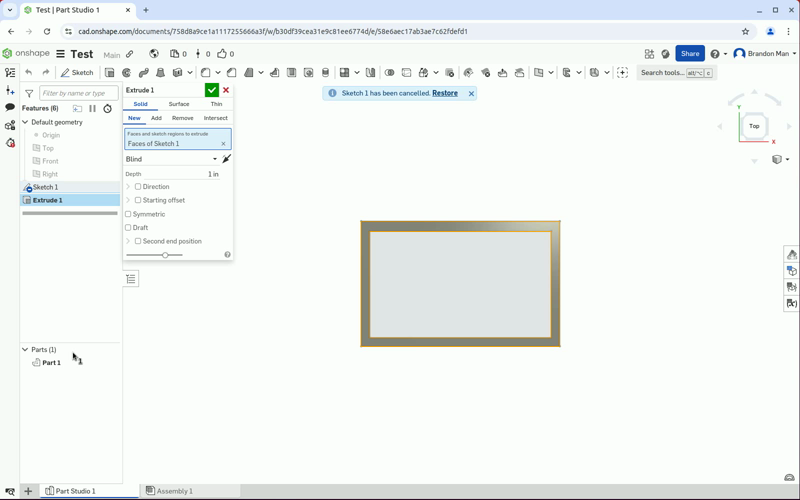
mouse_move(143, 106)
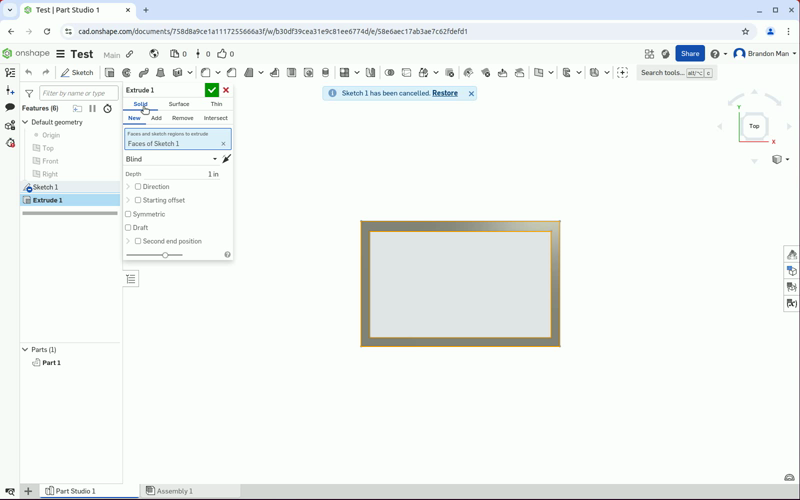
click(143, 106)
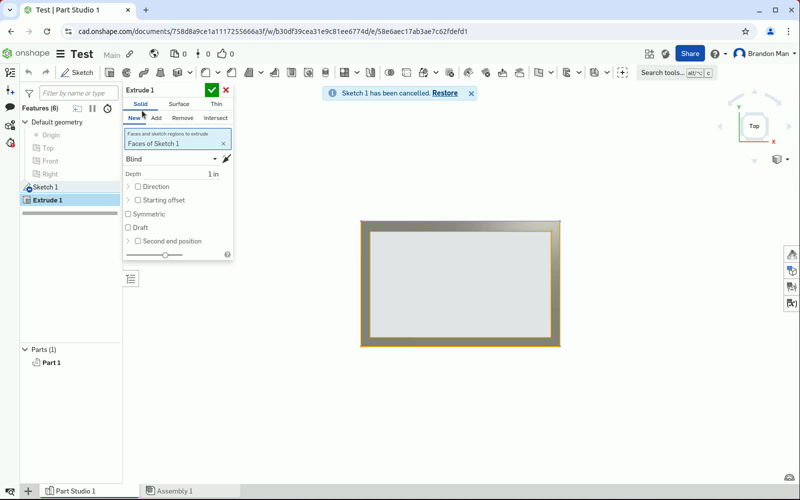
mouse_move(137, 120)
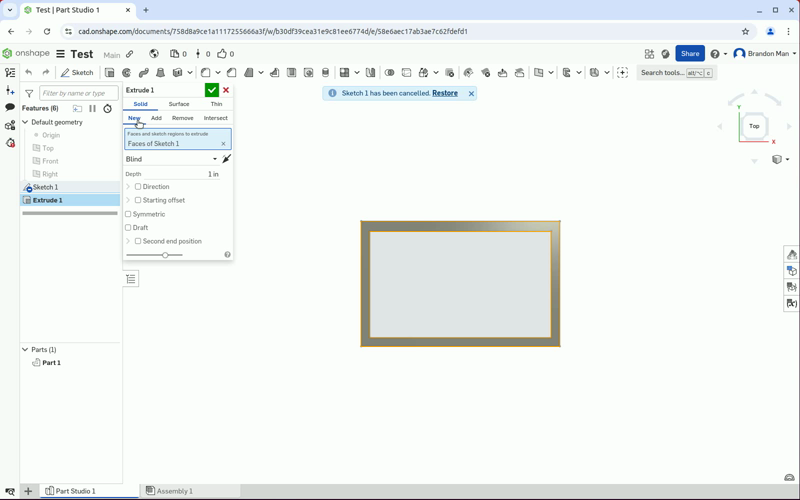
click(137, 120)
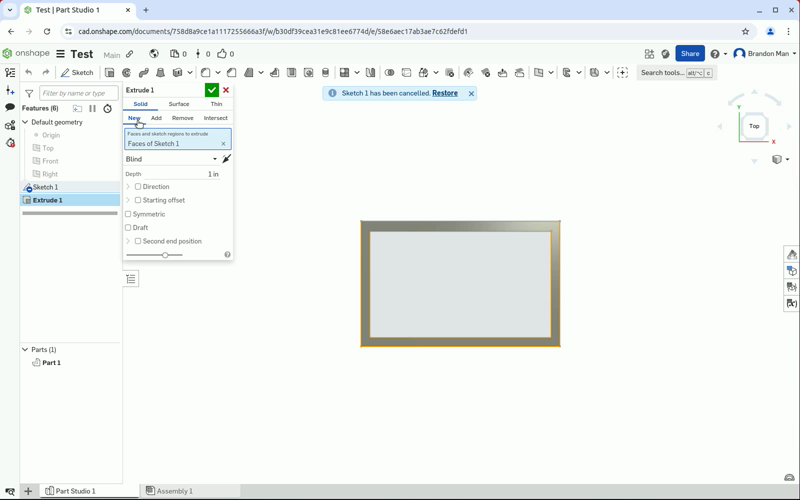
key(tab, 4)
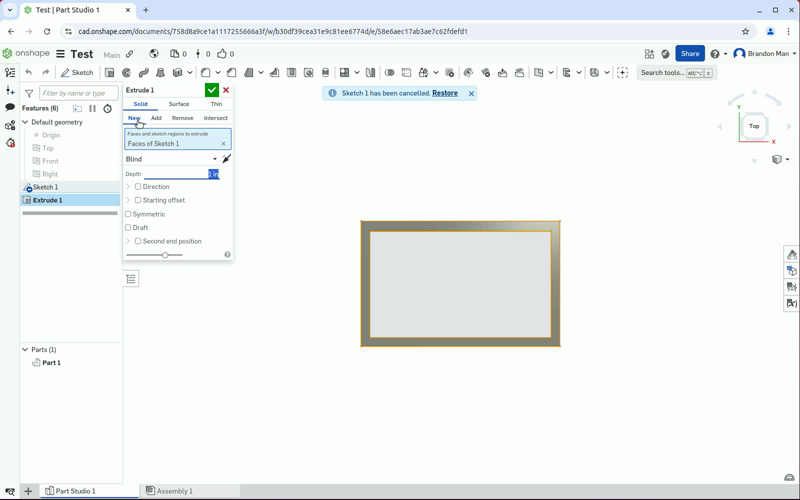
text(23.108)
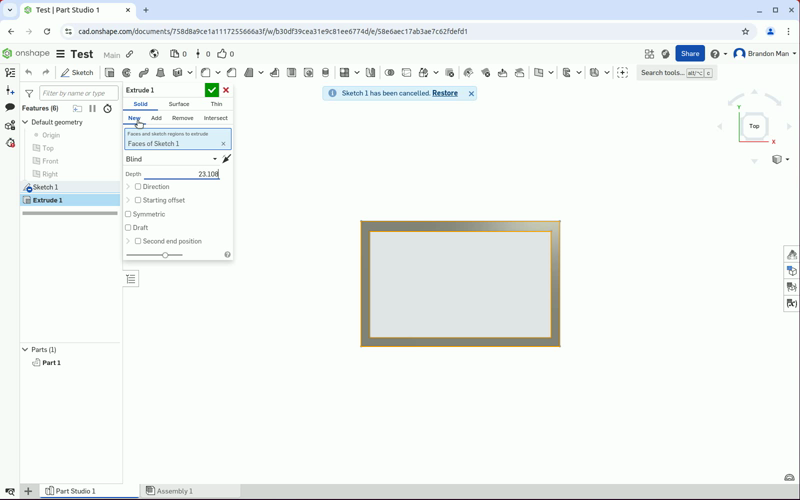
key(enter)
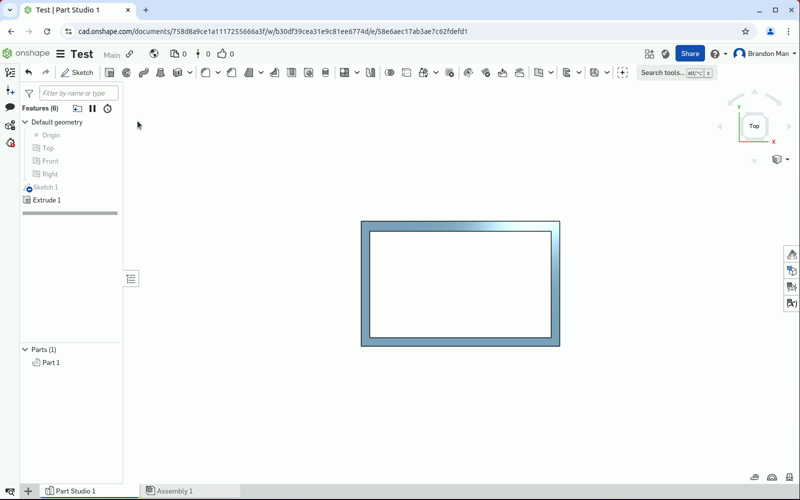
key(shift+h)
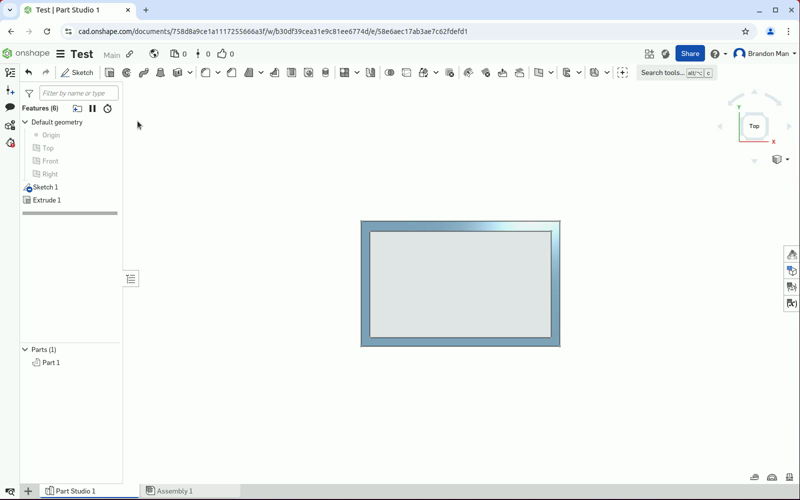
key(shift+h)
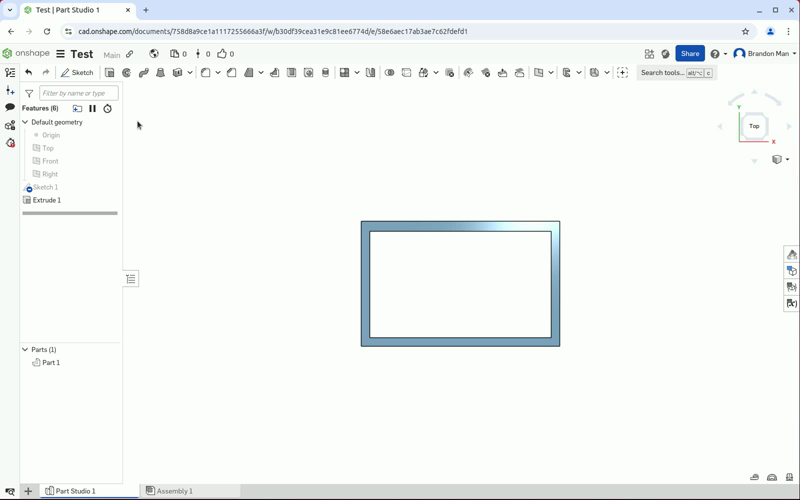
mouse_move(73, 189)
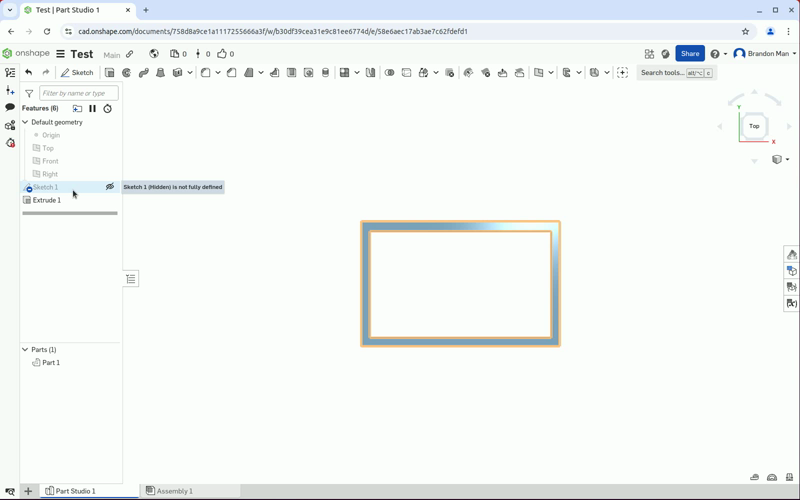
click(73, 189)
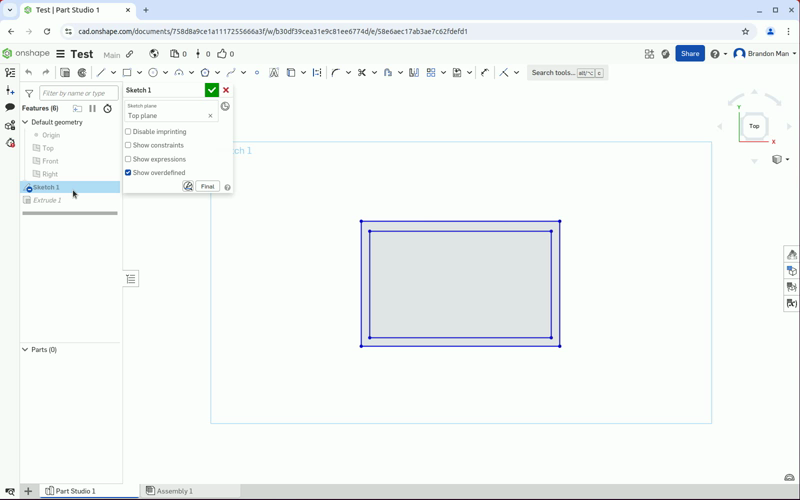
mouse_move(229, 92)
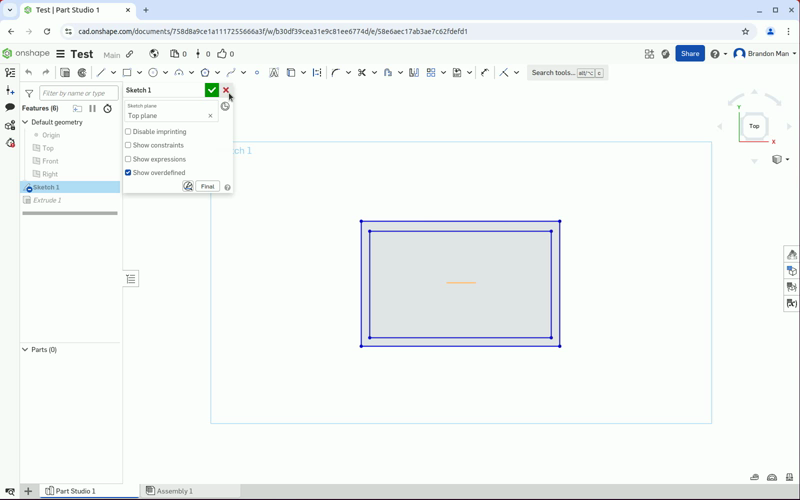
click(229, 92)
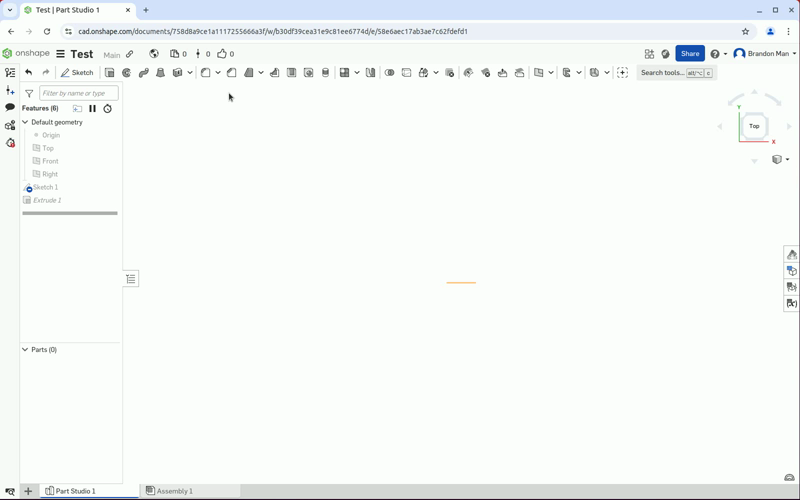
mouse_move(541, 75)
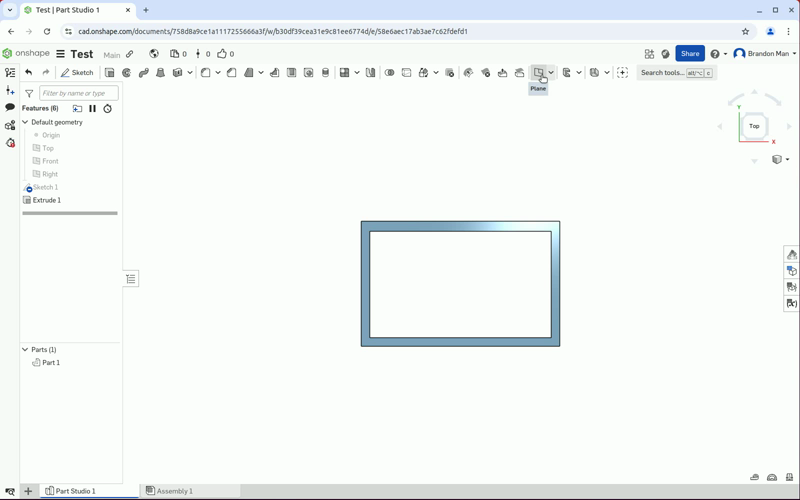
click(541, 75)
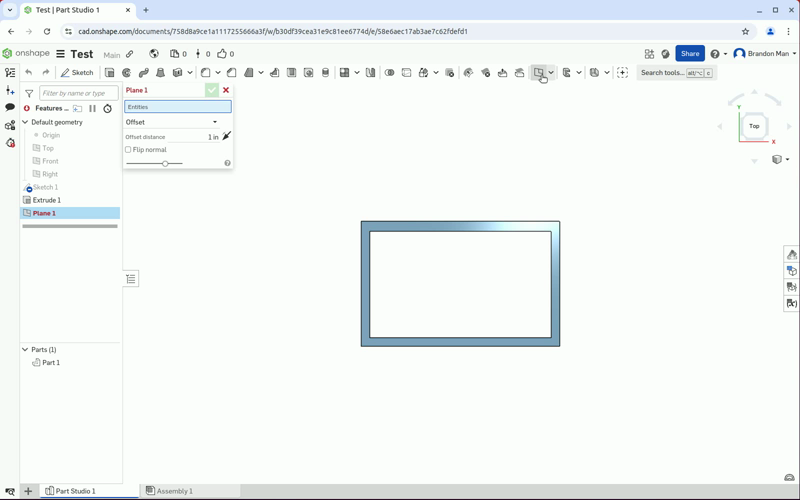
mouse_move(73, 150)
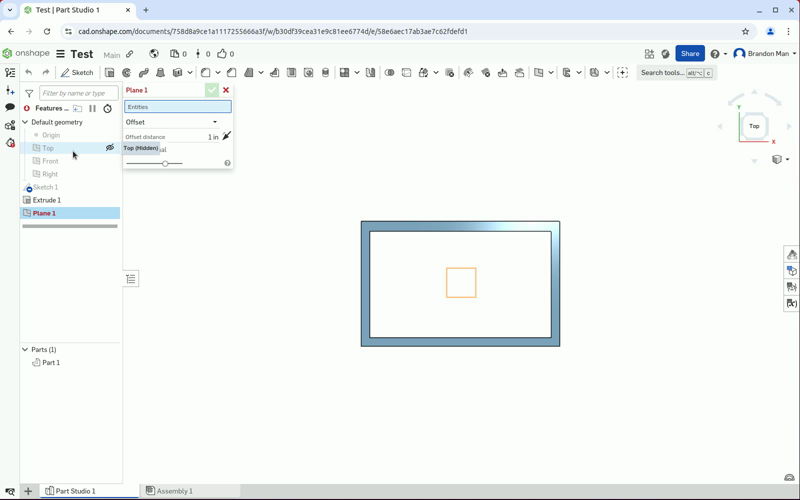
click(73, 150)
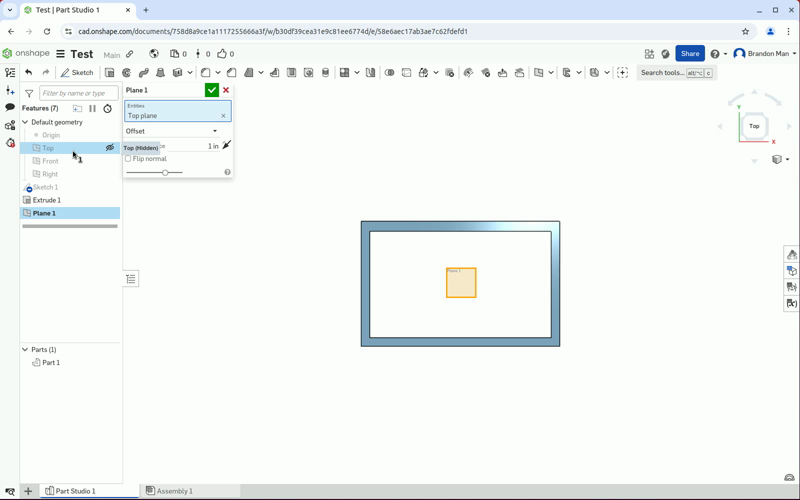
key(tab, 2)
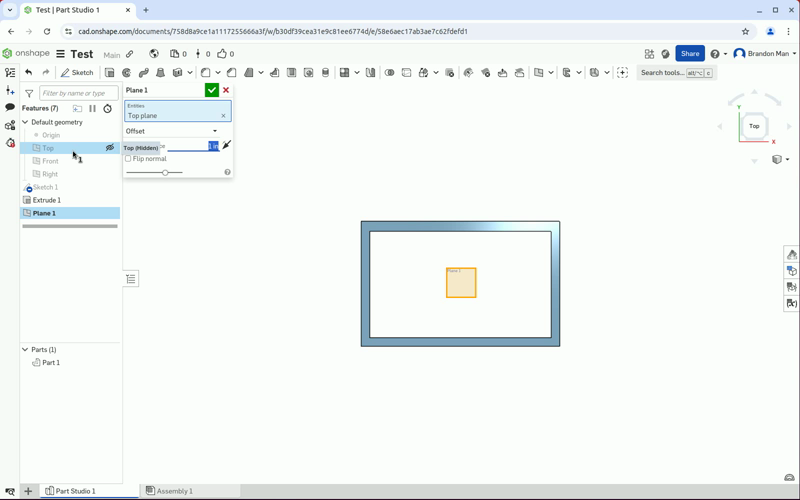
text(23.108)
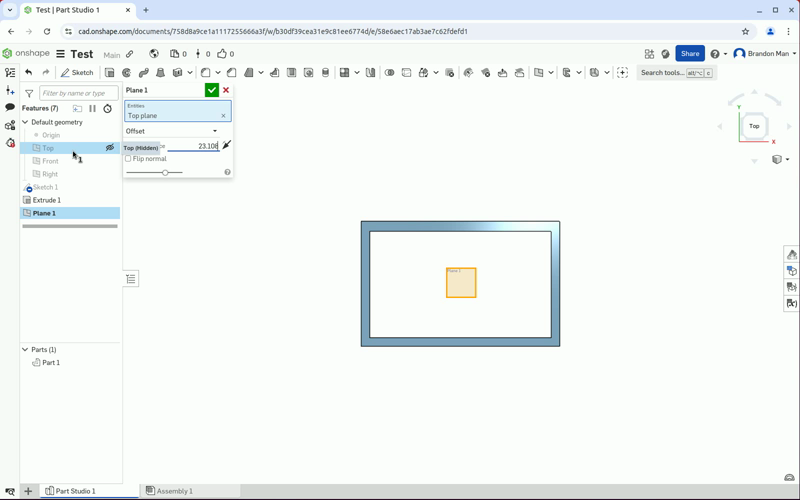
key(enter, 2)
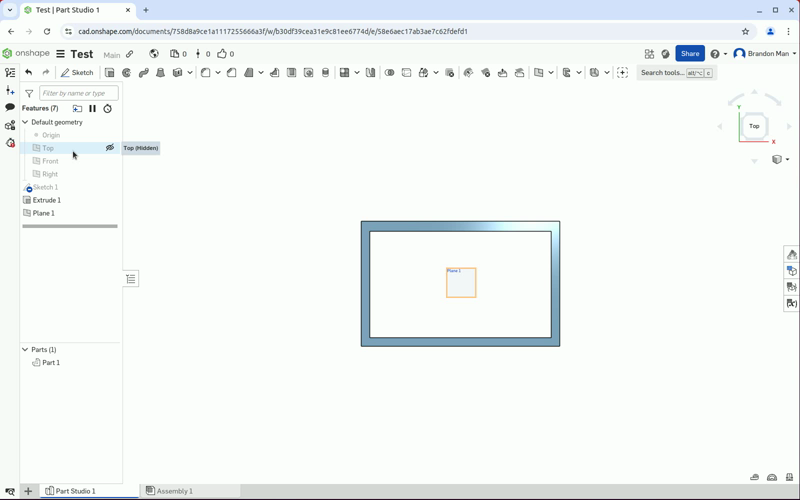
key(shift+s)
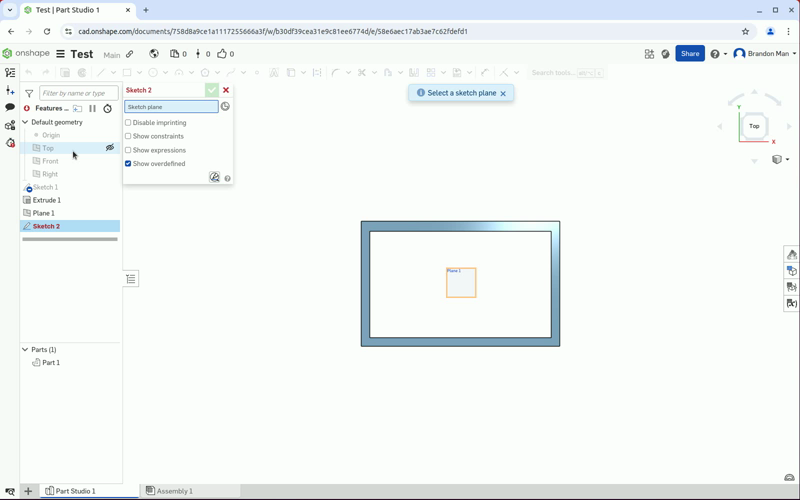
mouse_move(73, 215)
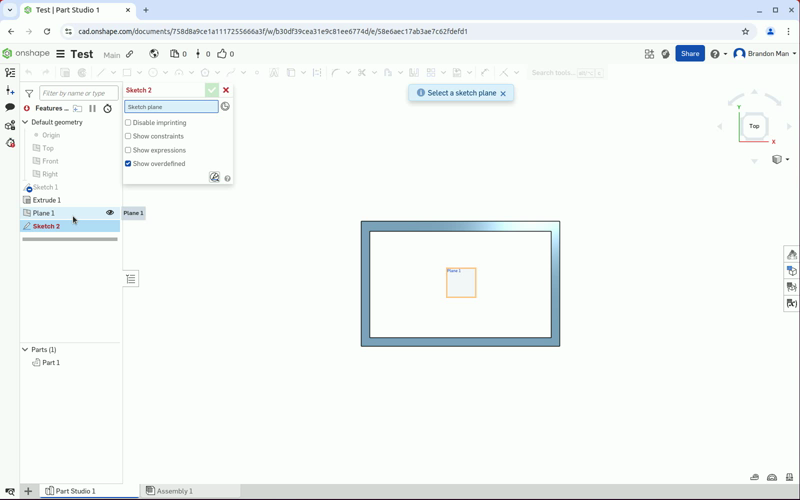
click(73, 215)
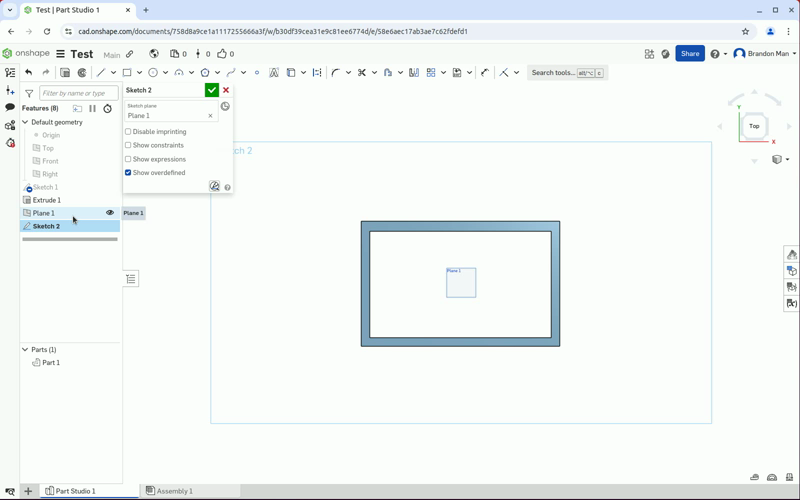
mouse_move(73, 352)
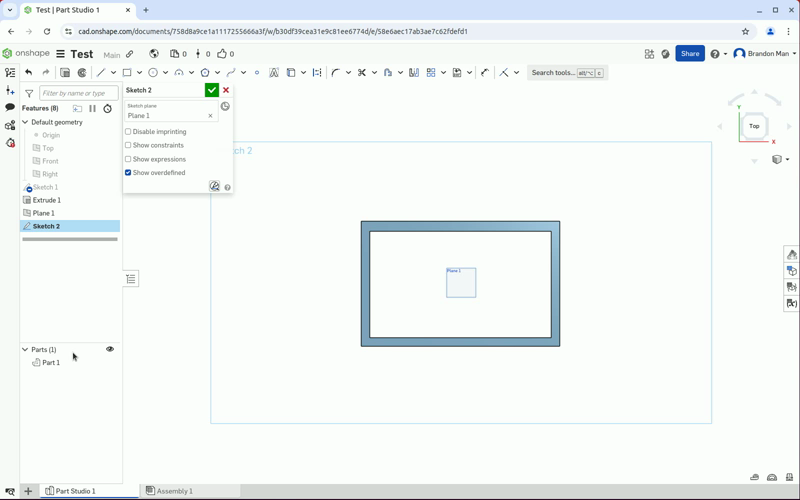
key(y)
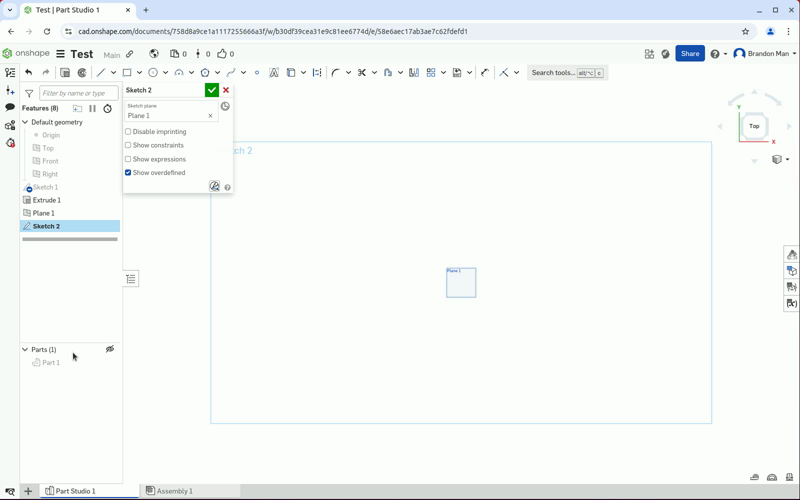
key(l)
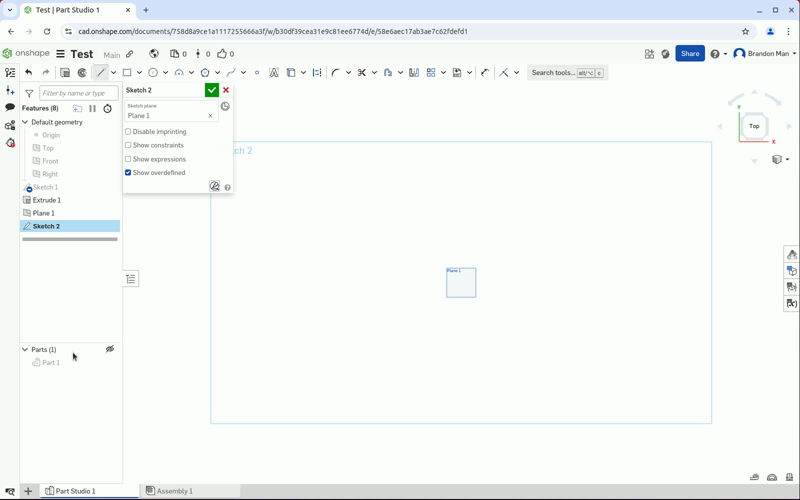
key_down(shift)
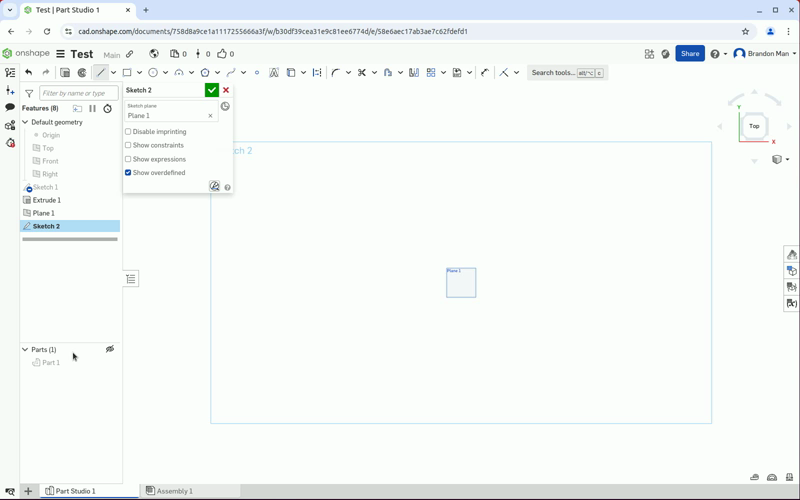
mouse_move(424, 230)
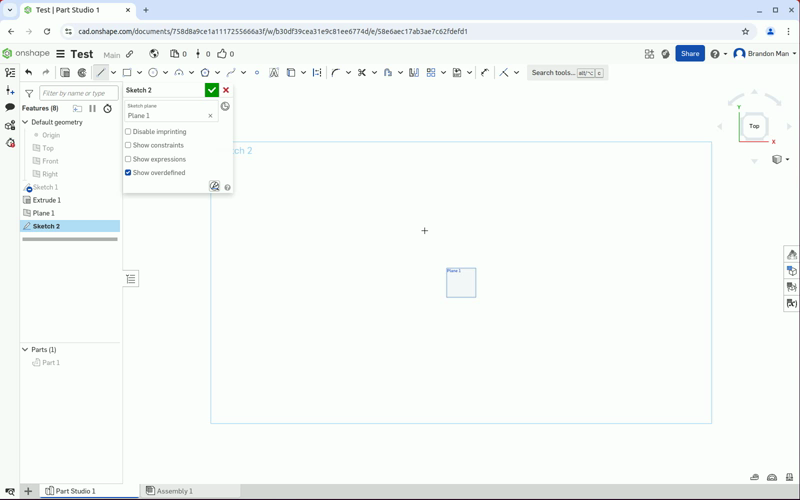
click(424, 230)
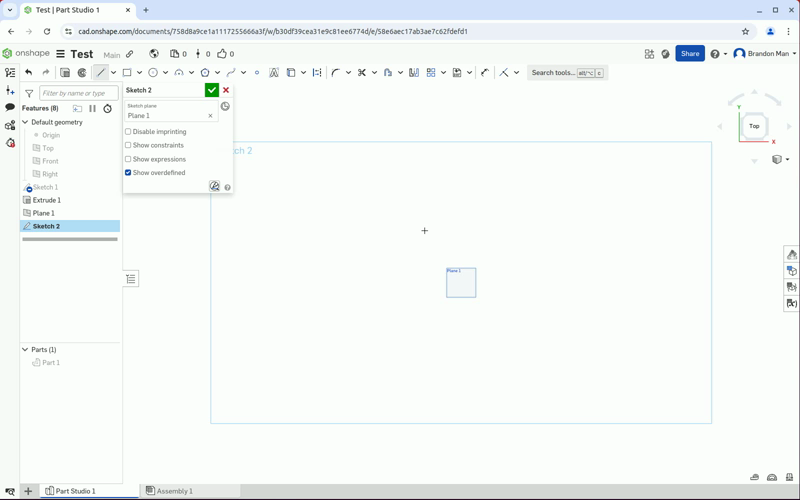
key_up(shift)
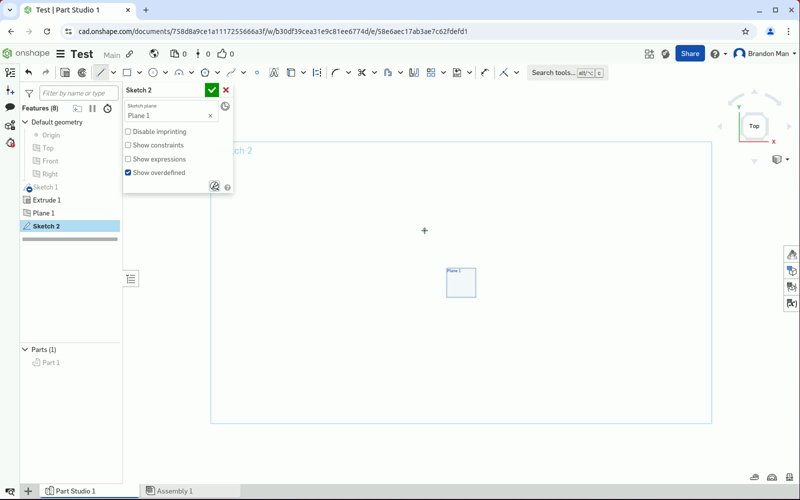
key_down(shift)
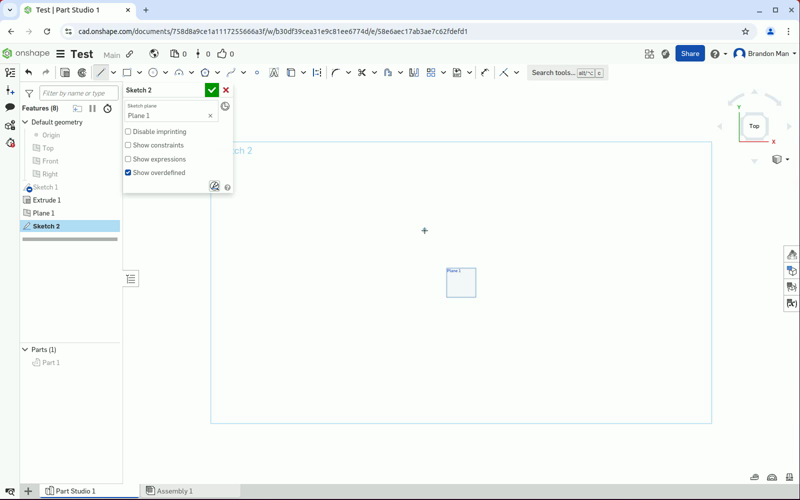
mouse_move(497, 230)
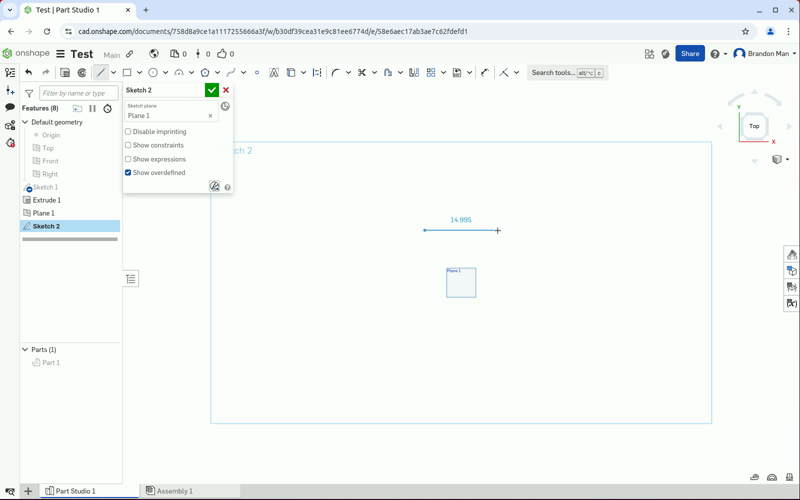
click(497, 230)
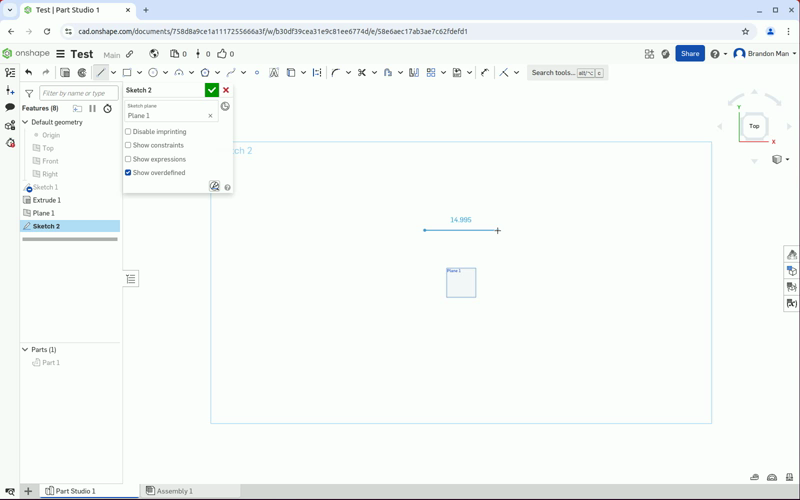
key_up(shift)
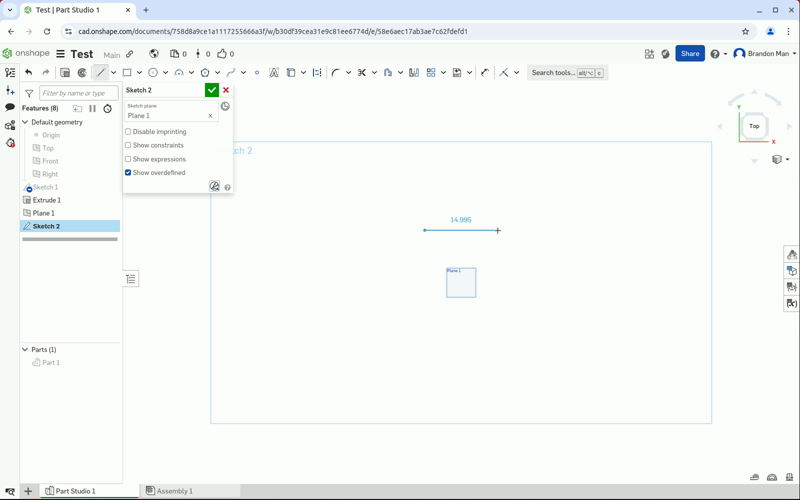
key_down(shift)
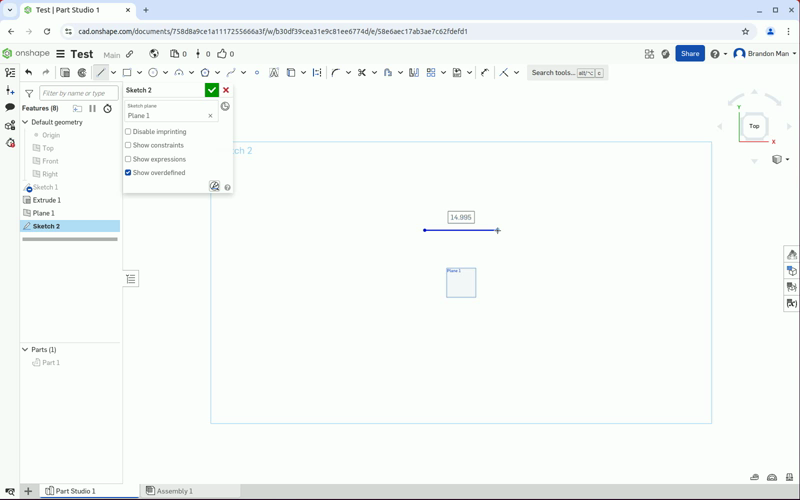
mouse_move(527, 230)
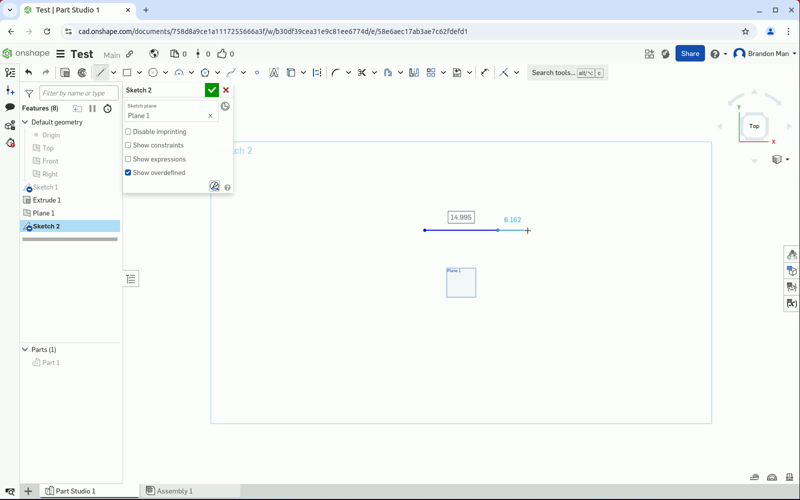
mouse_move(497, 220)
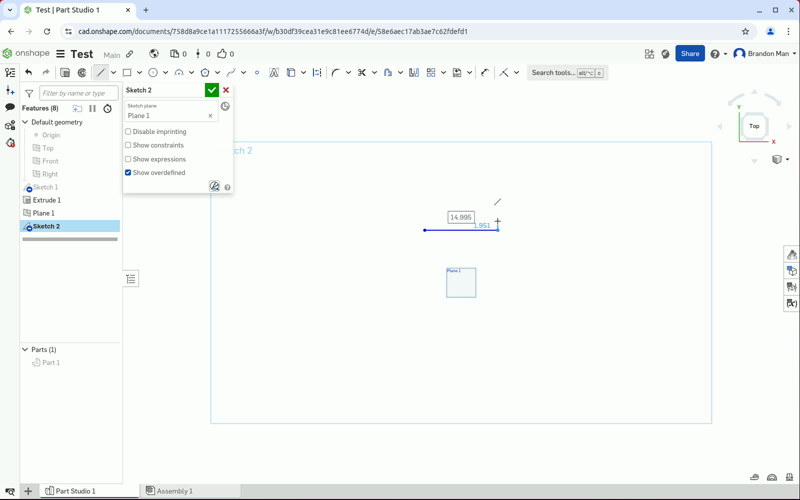
click(497, 220)
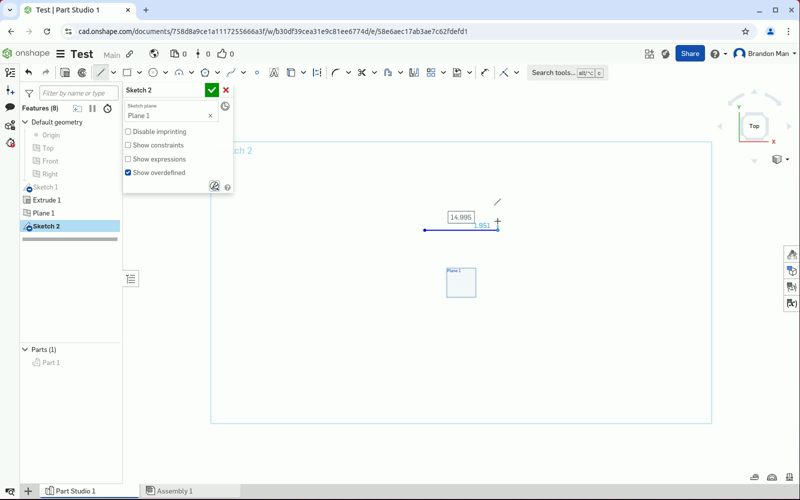
key_up(shift)
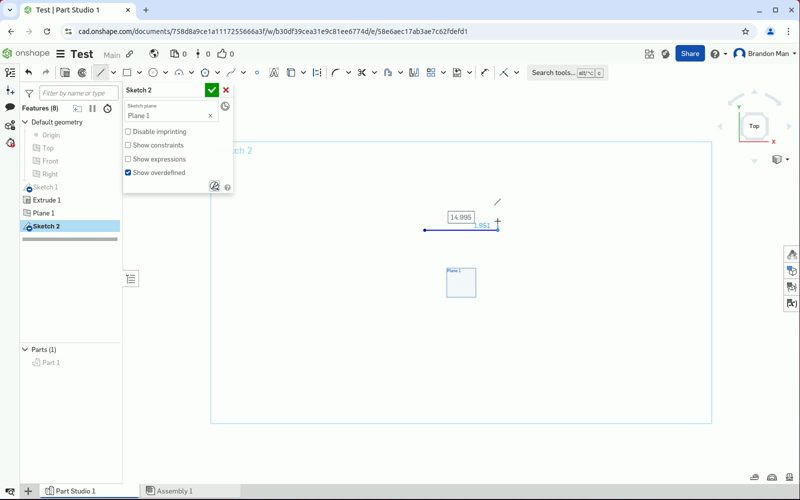
key_down(shift)
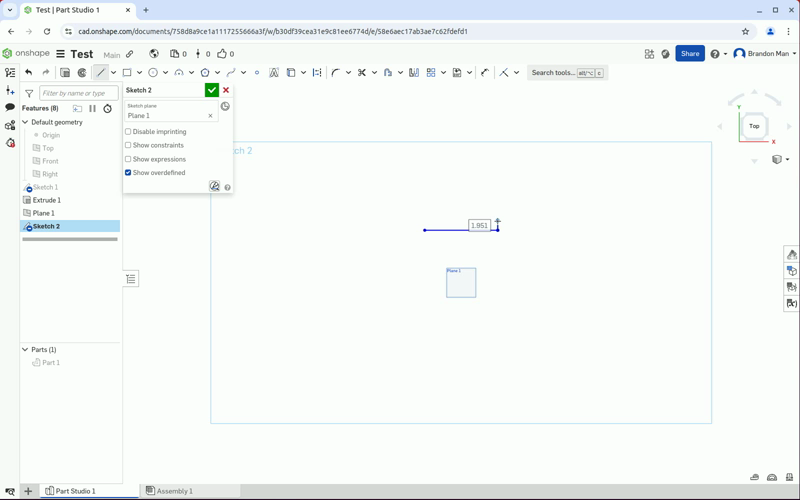
mouse_move(424, 220)
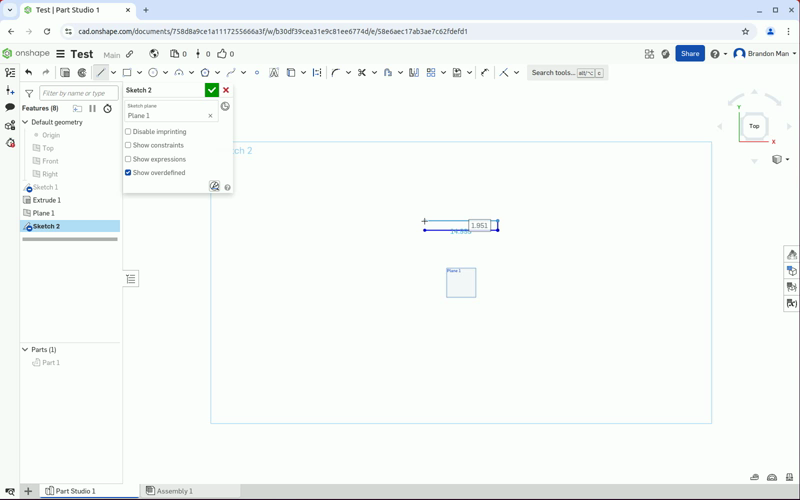
click(424, 220)
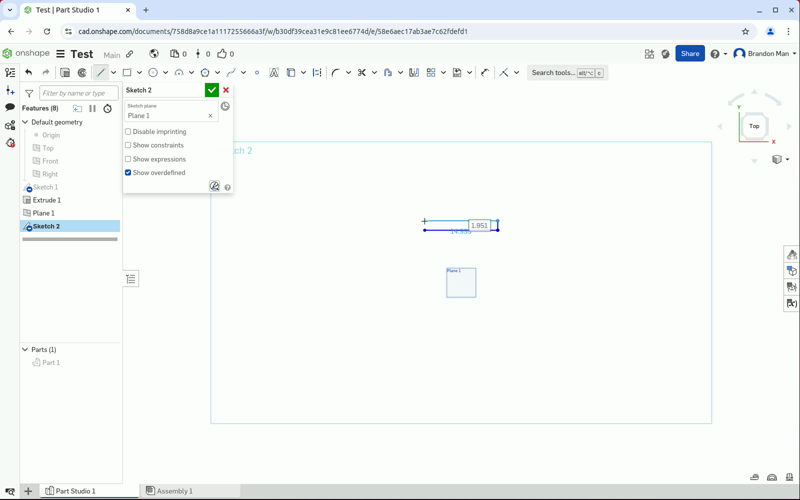
key_up(shift)
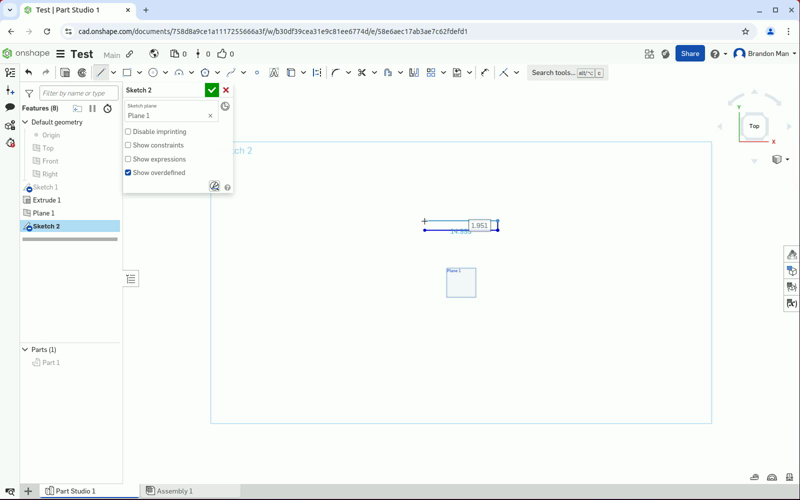
mouse_move(454, 220)
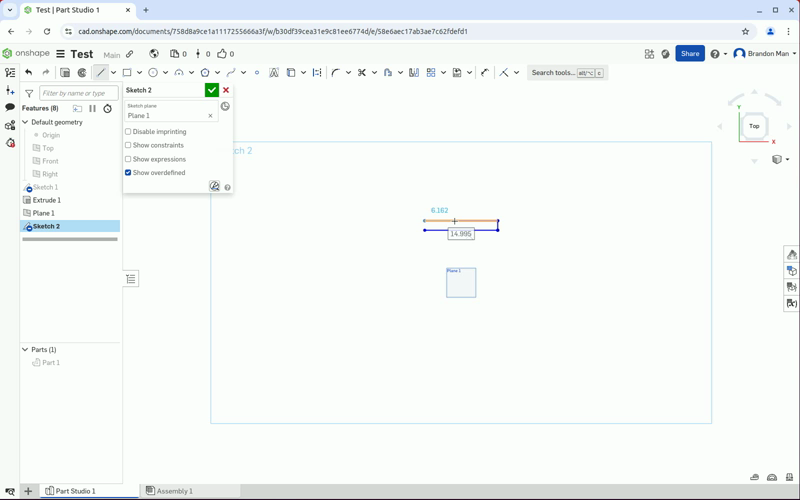
key_down(shift)
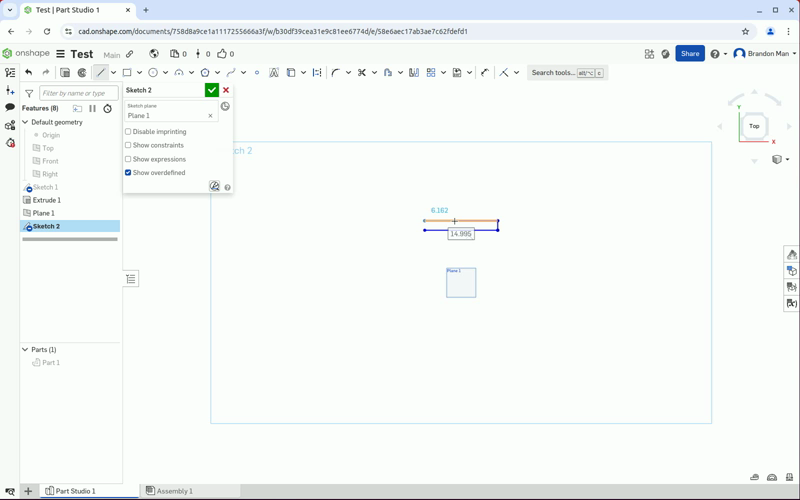
mouse_move(424, 230)
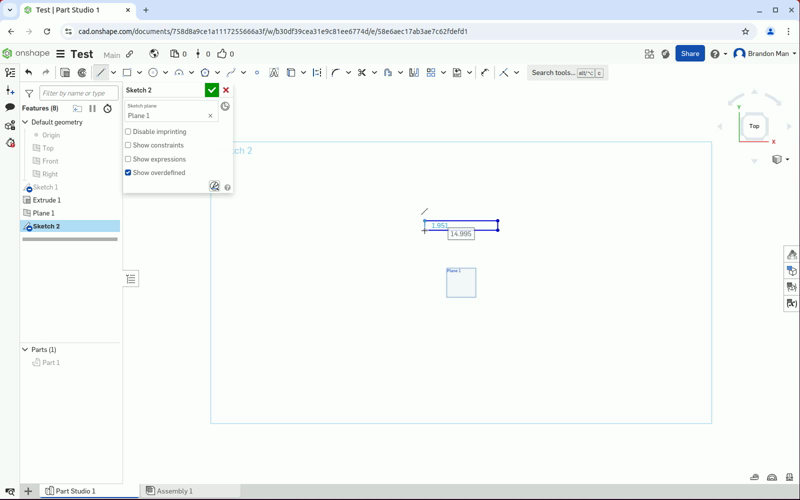
key_up(shift)
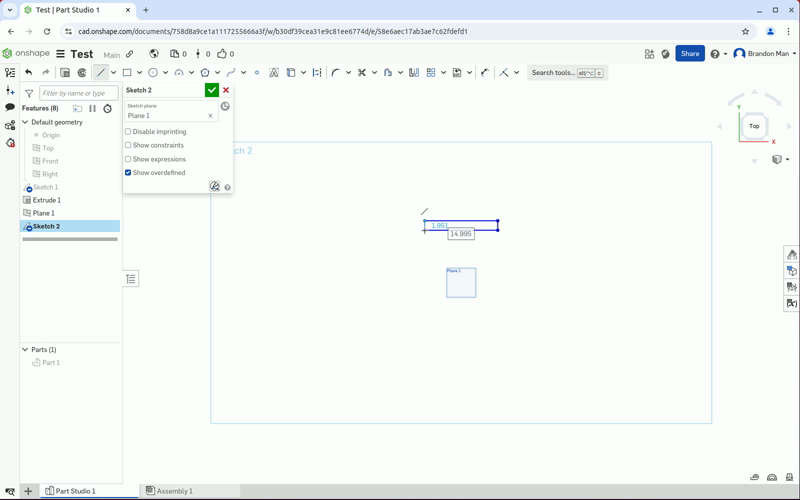
click(424, 230)
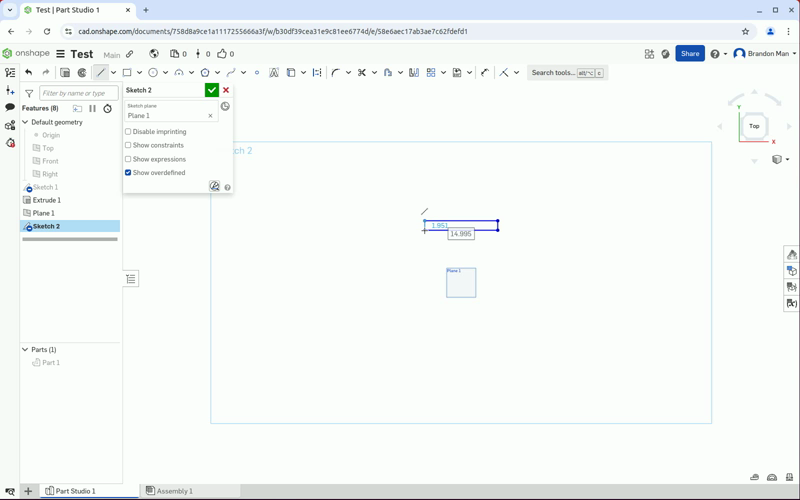
key(esc)
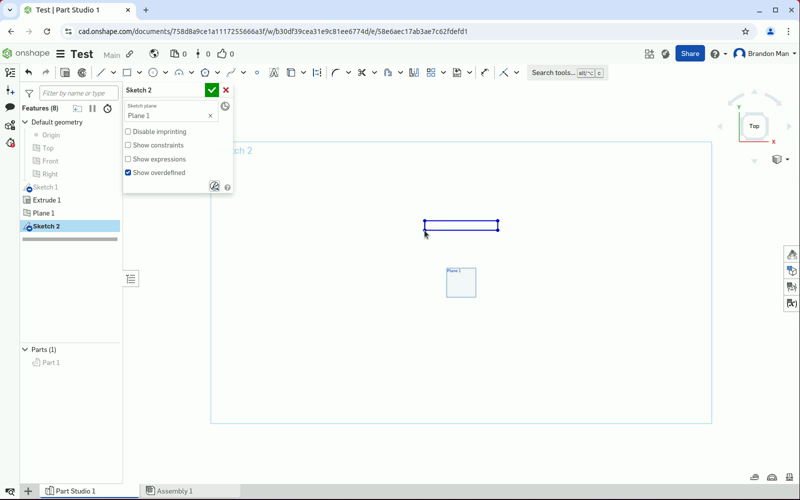
mouse_move(433, 221)
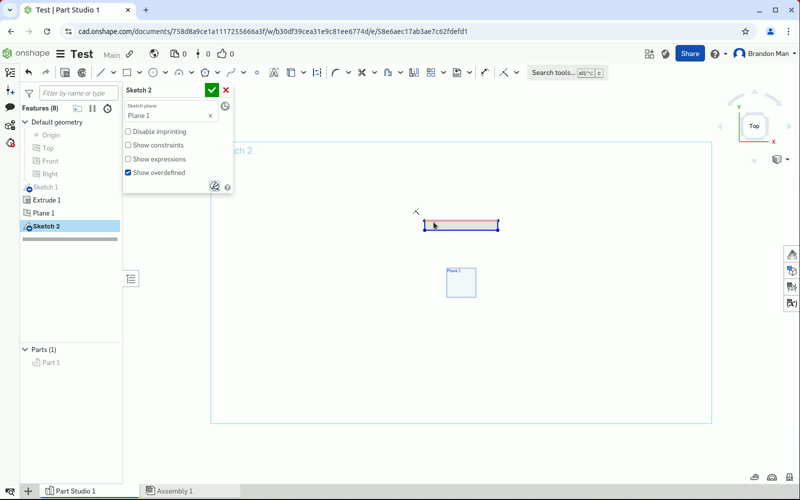
scroll(6)
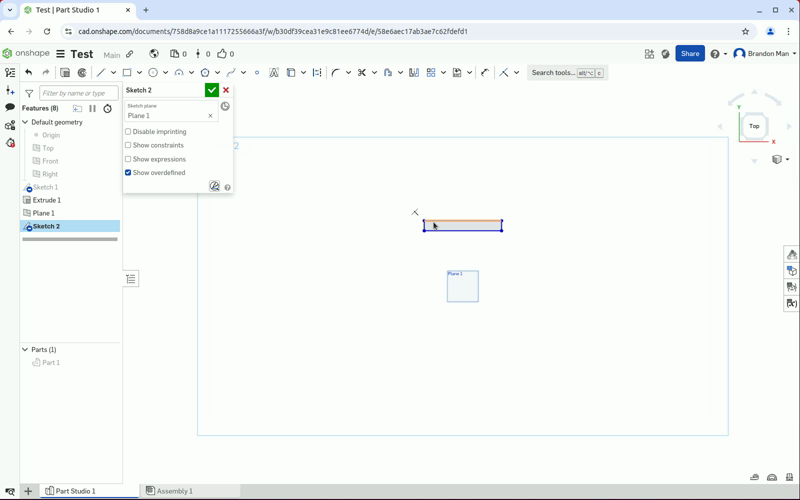
scroll(6)
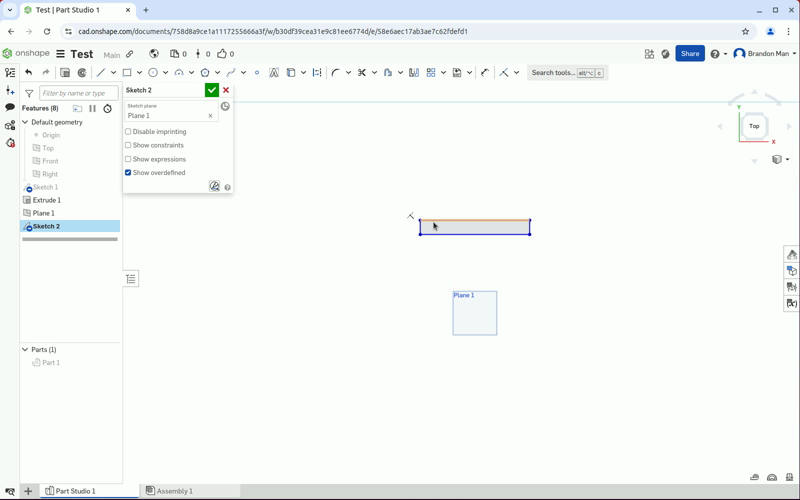
scroll(6)
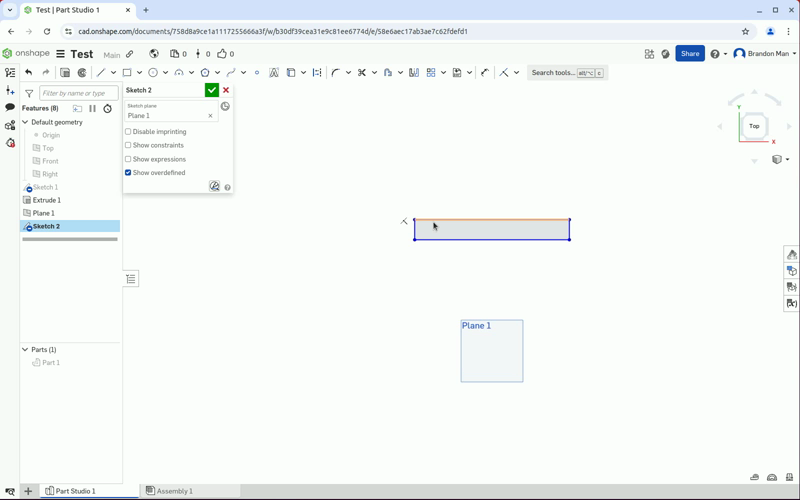
scroll(6)
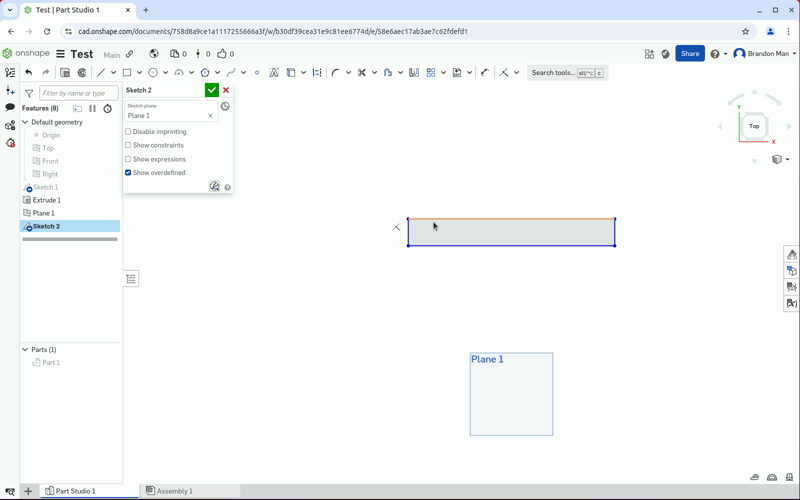
scroll(6)
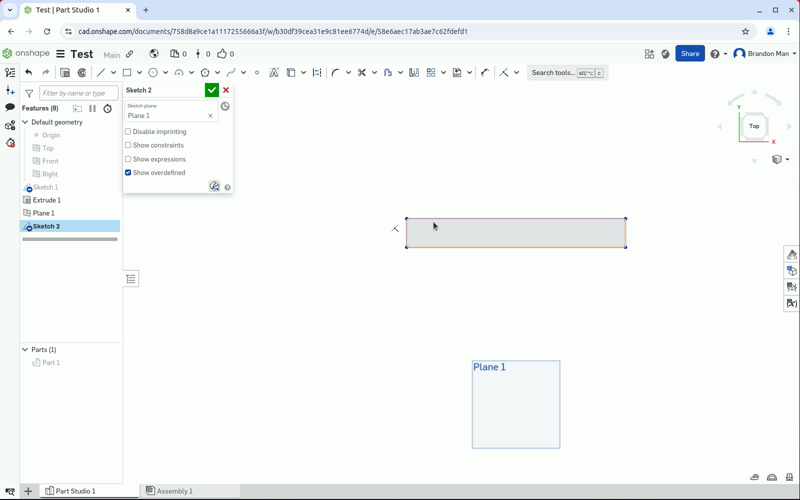
scroll(6)
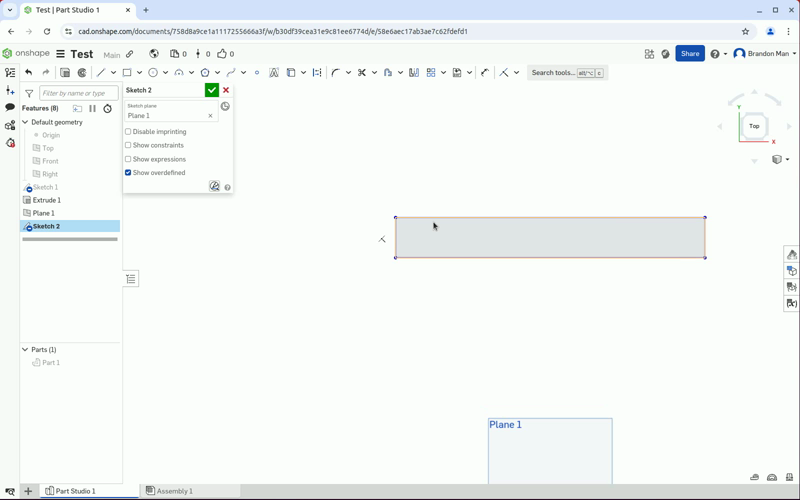
scroll(6)
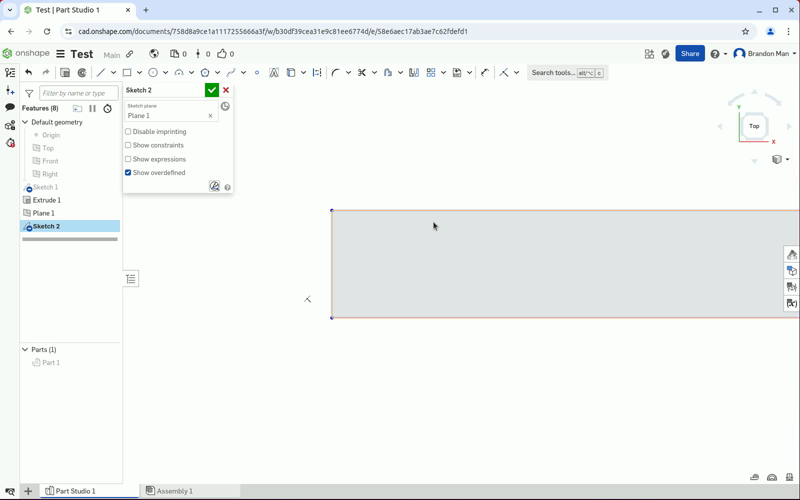
click(433, 221)
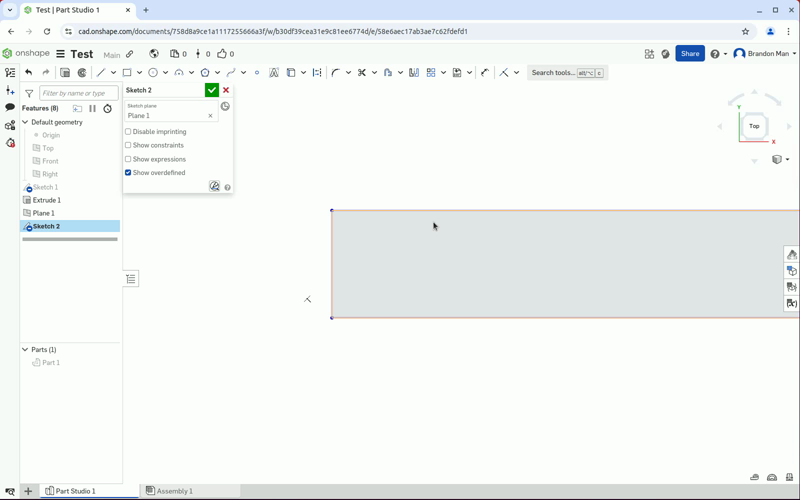
scroll(-6)
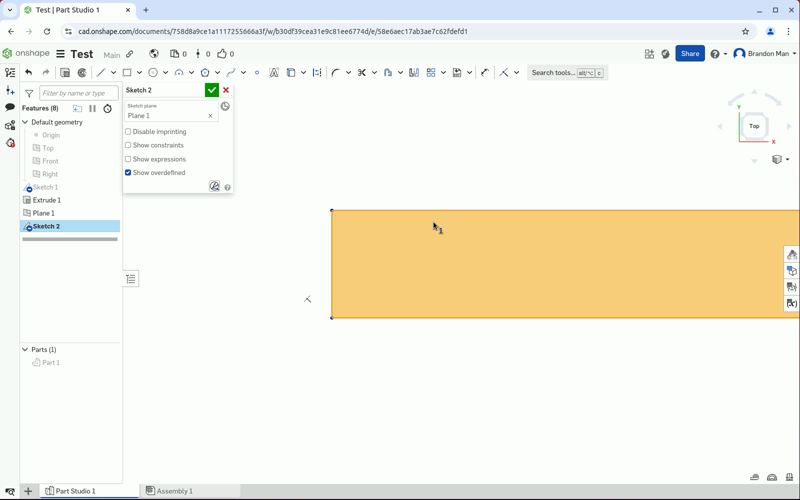
scroll(-6)
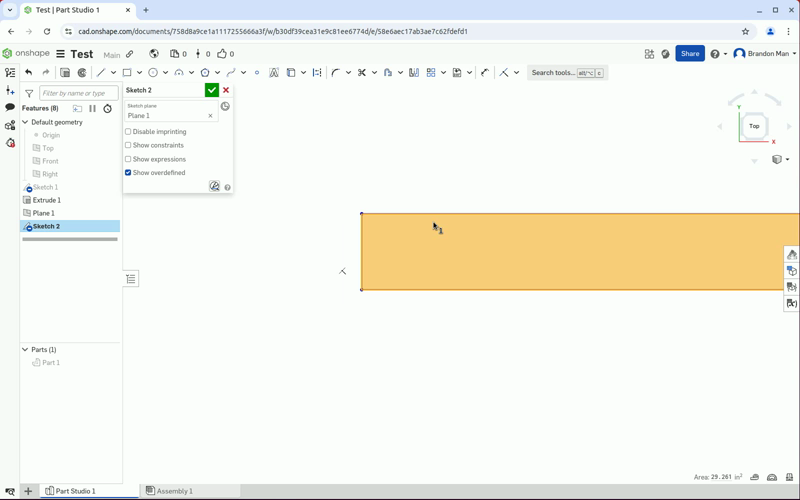
scroll(-6)
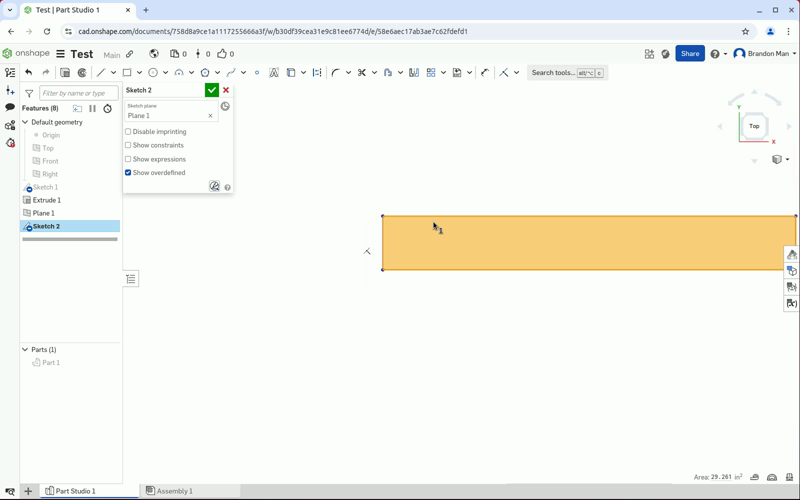
scroll(-6)
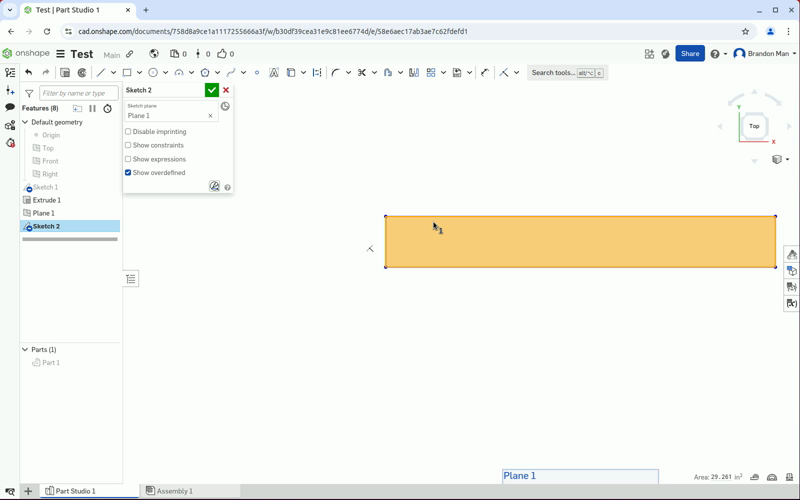
scroll(-6)
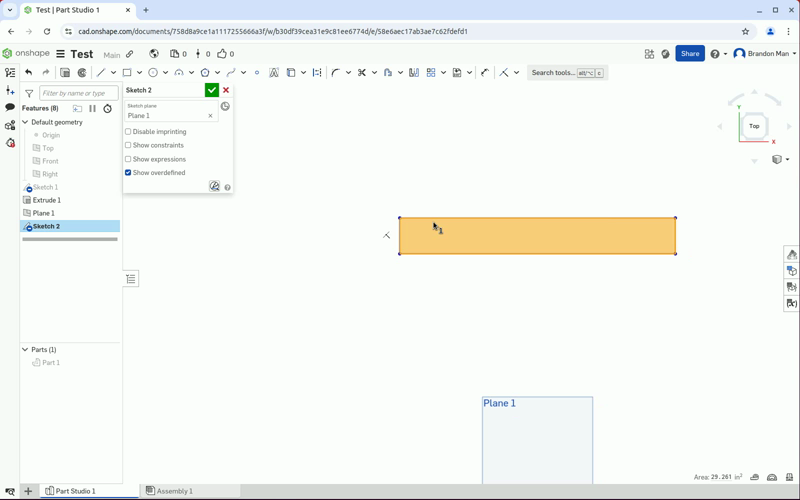
scroll(-6)
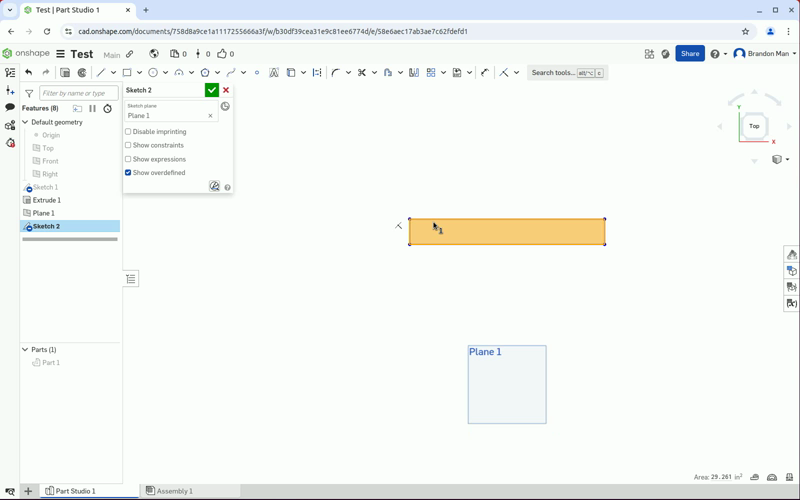
scroll(-6)
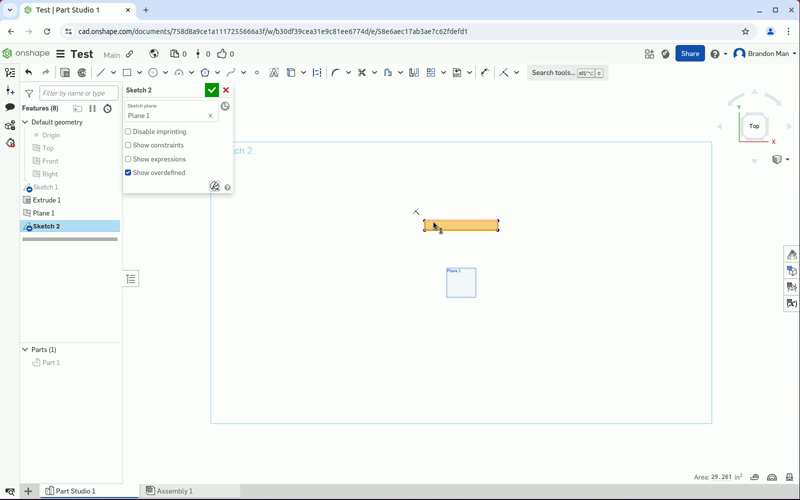
mouse_move(73, 352)
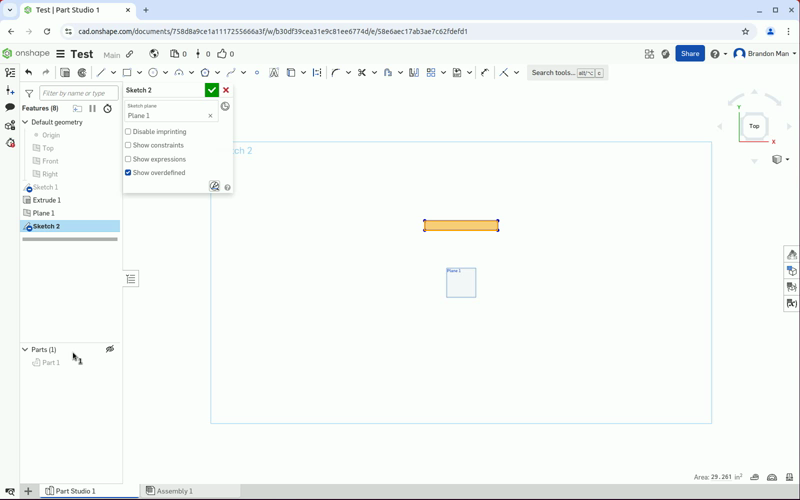
key(shift+y)
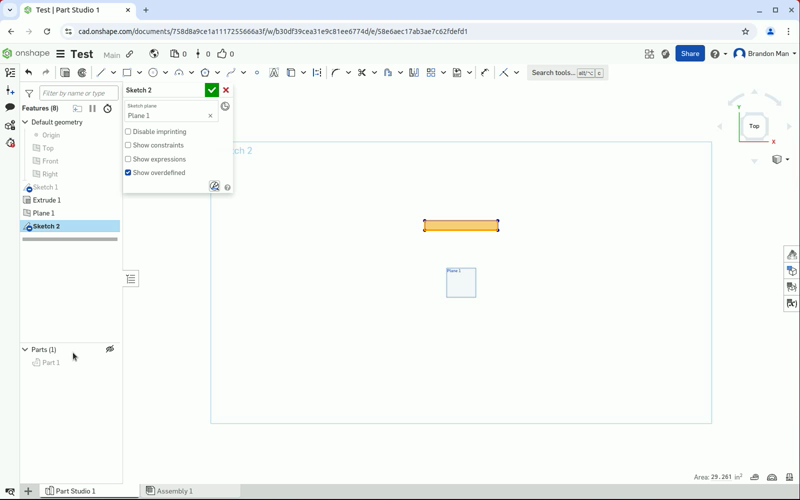
key(shift+e)
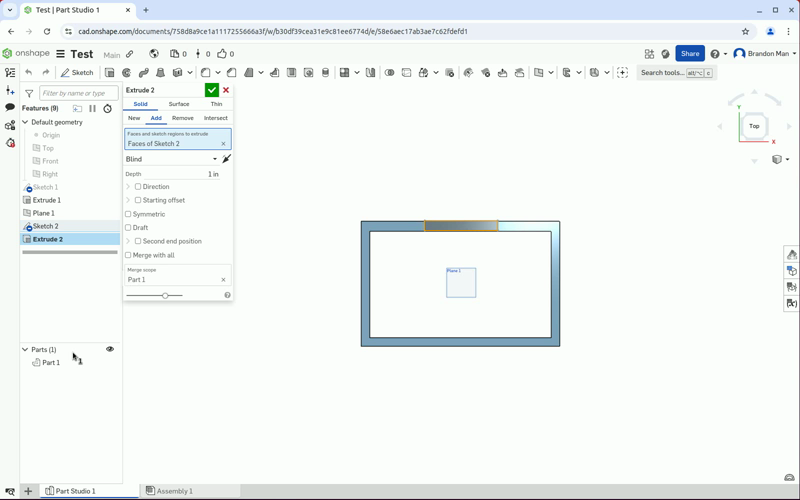
mouse_move(143, 106)
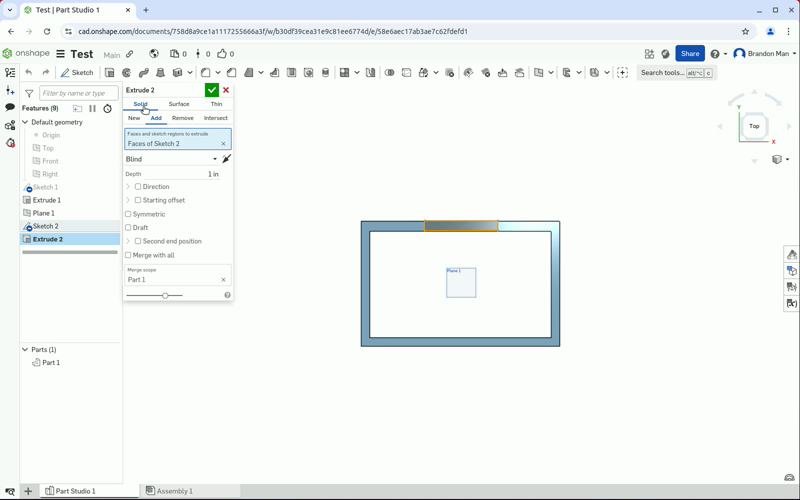
click(143, 106)
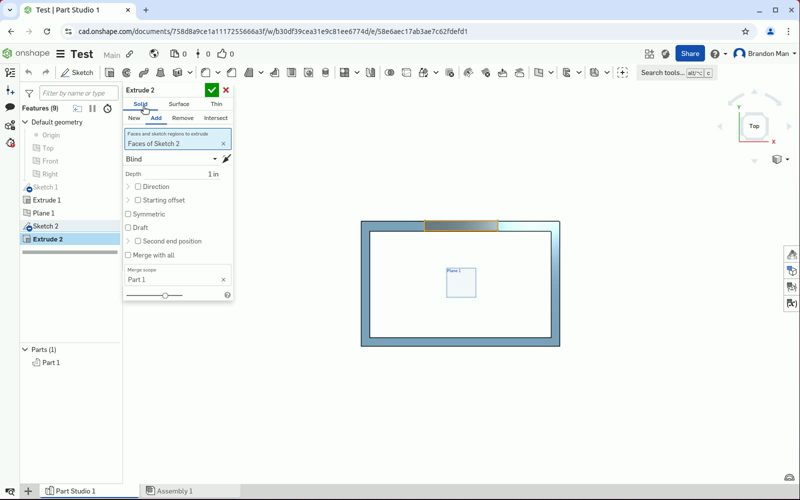
mouse_move(186, 120)
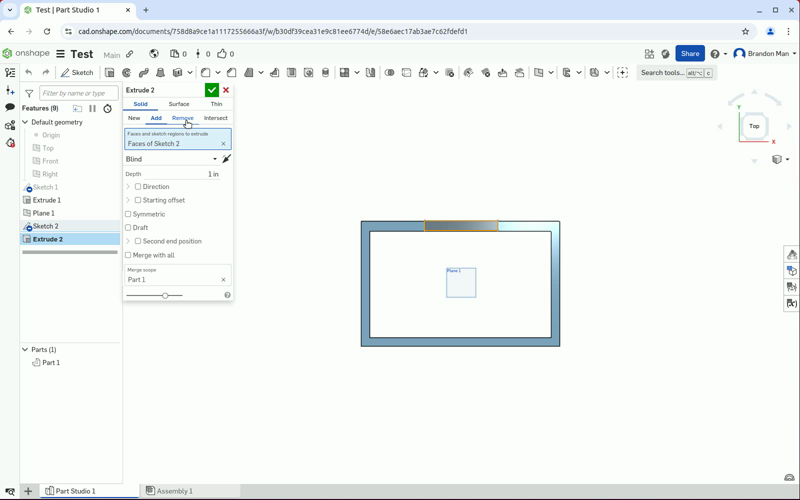
click(186, 120)
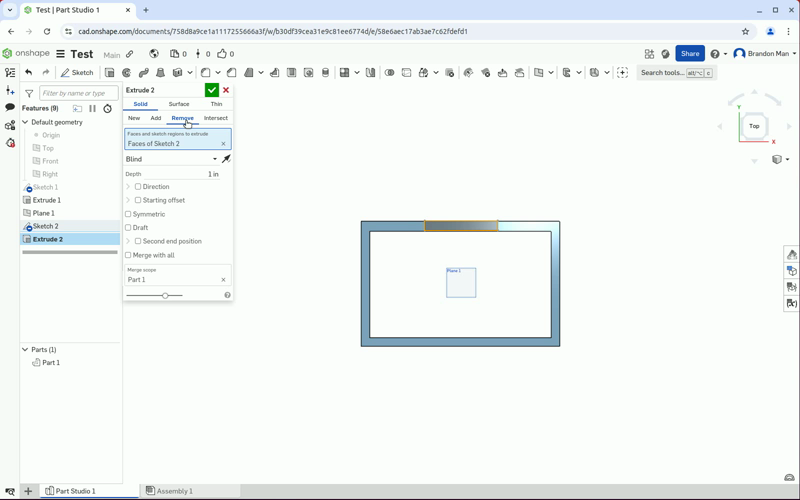
key(tab, 4)
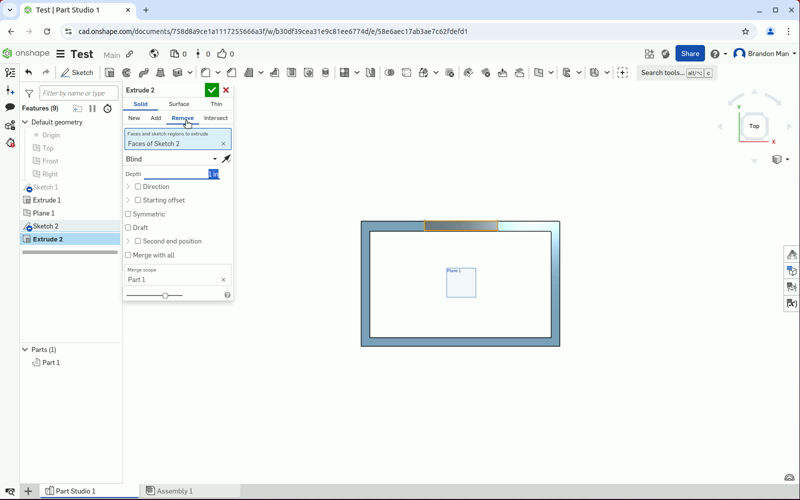
text(7.462)
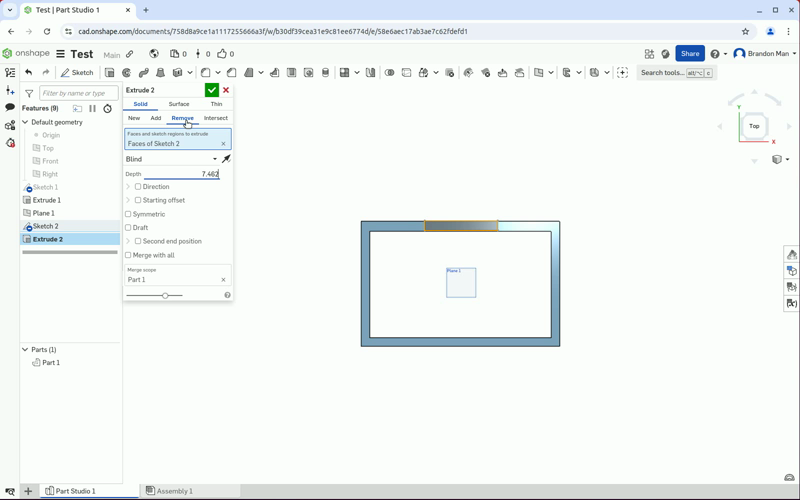
key(tab, 6)
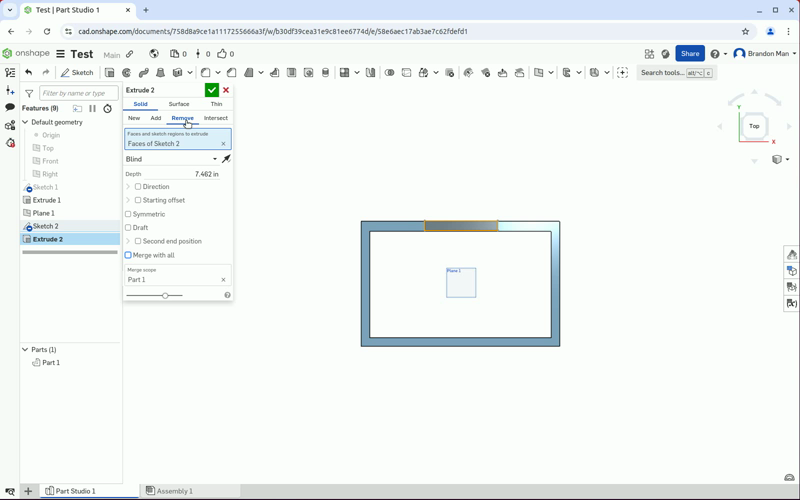
key(space)
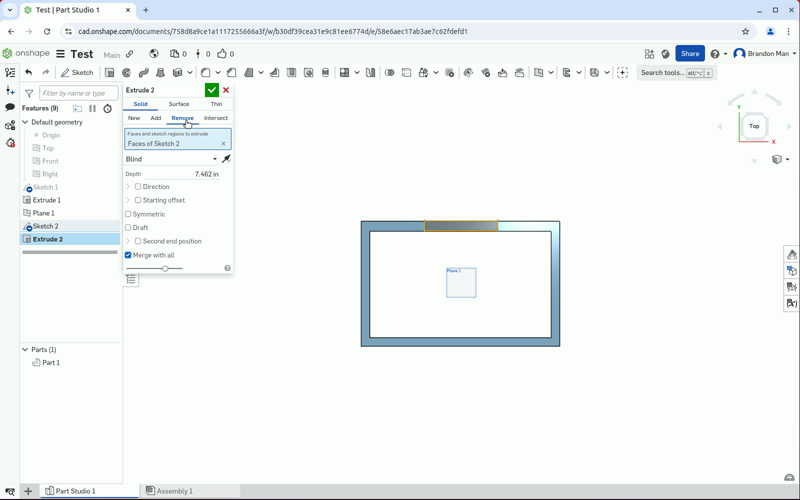
key(enter)
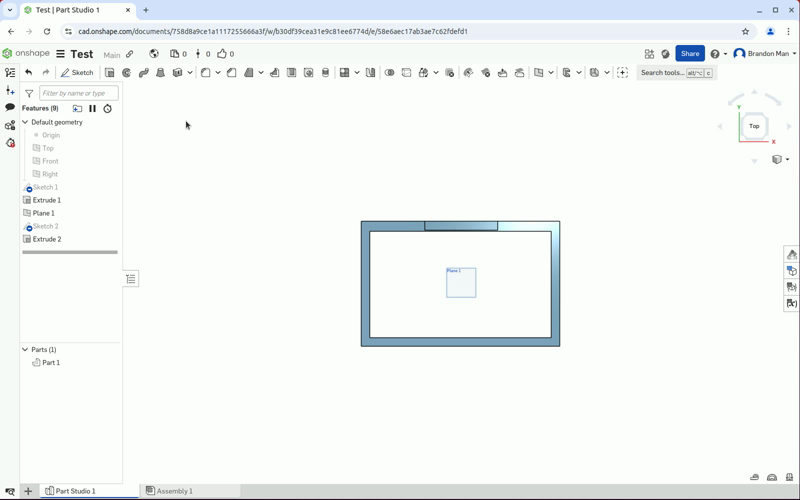
key(shift+h)
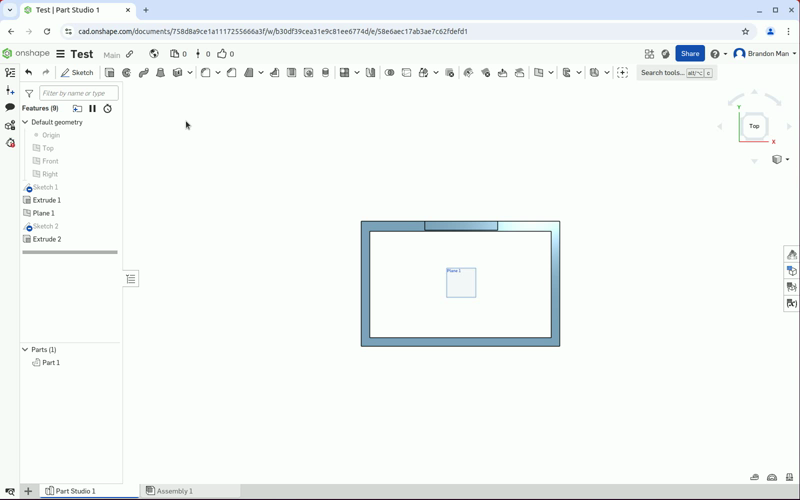
key(shift+h)
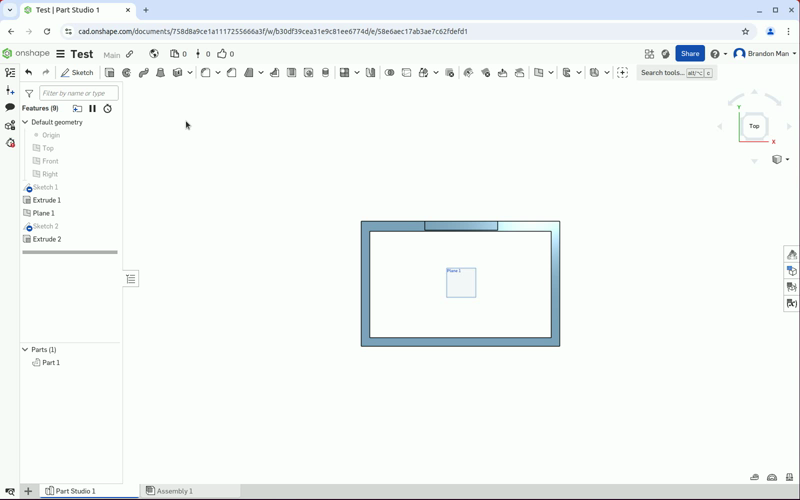
mouse_move(73, 189)
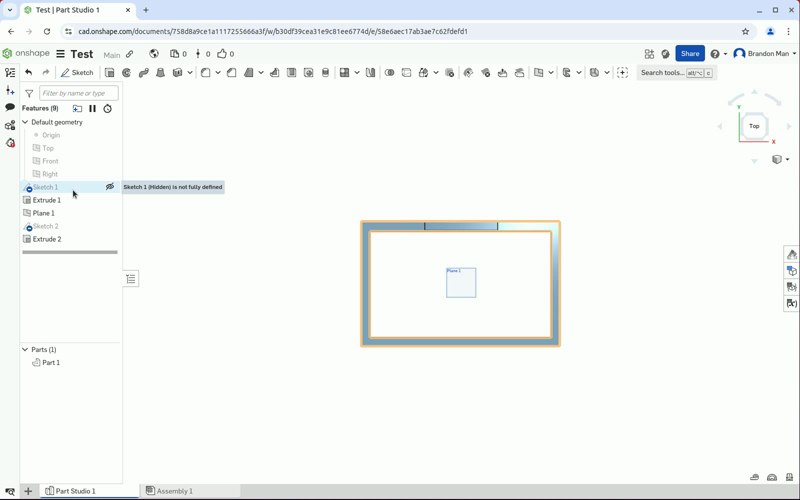
click(73, 189)
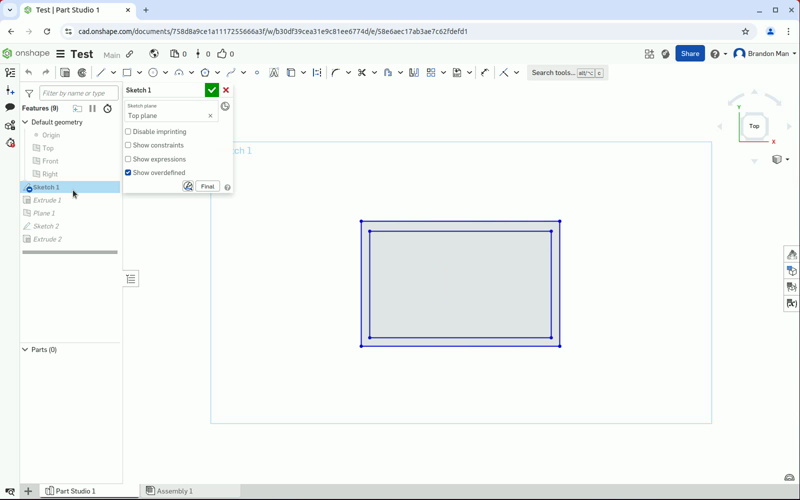
mouse_move(229, 92)
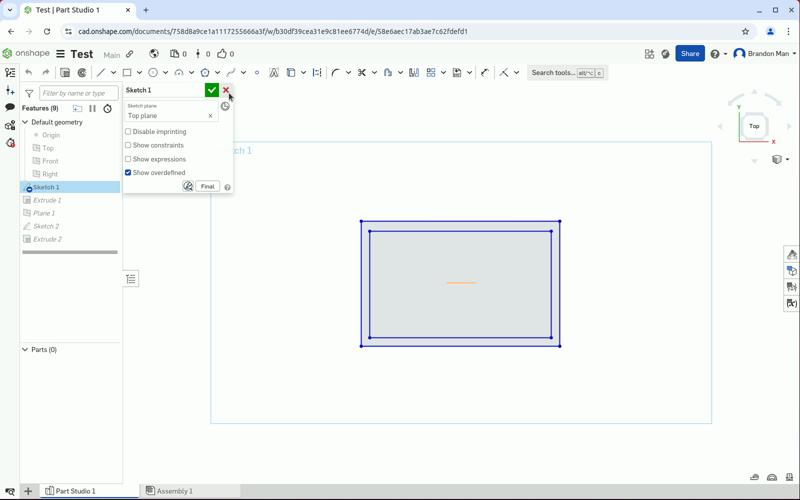
click(229, 92)
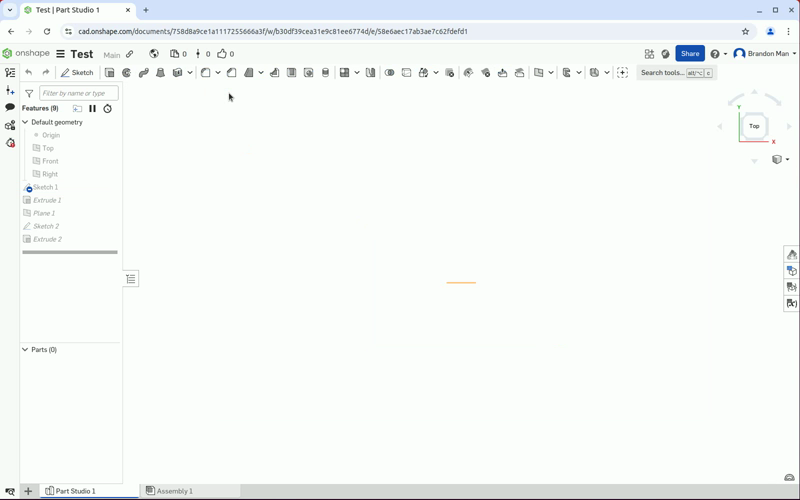
key(shift+s)
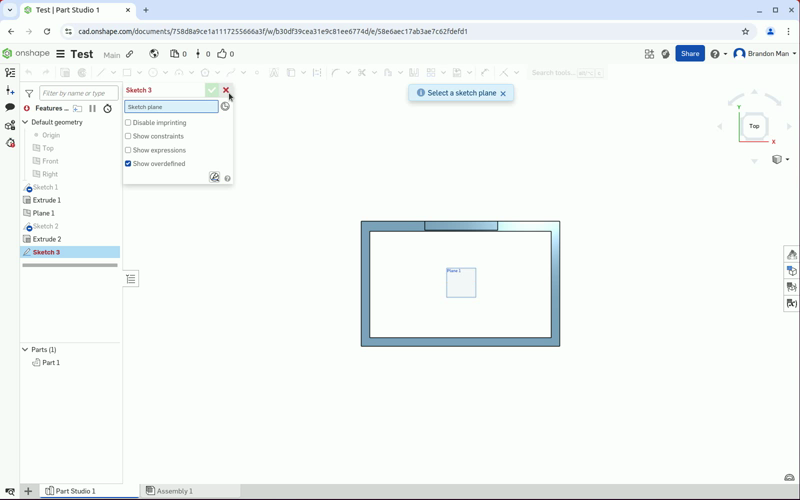
mouse_move(73, 215)
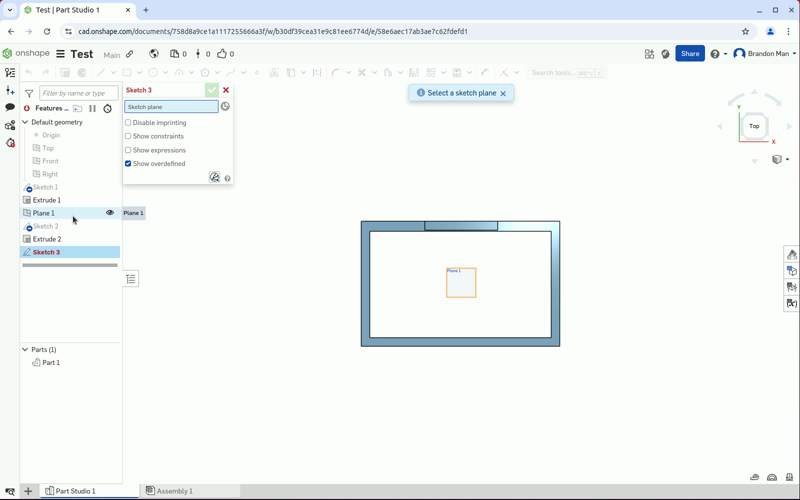
click(73, 215)
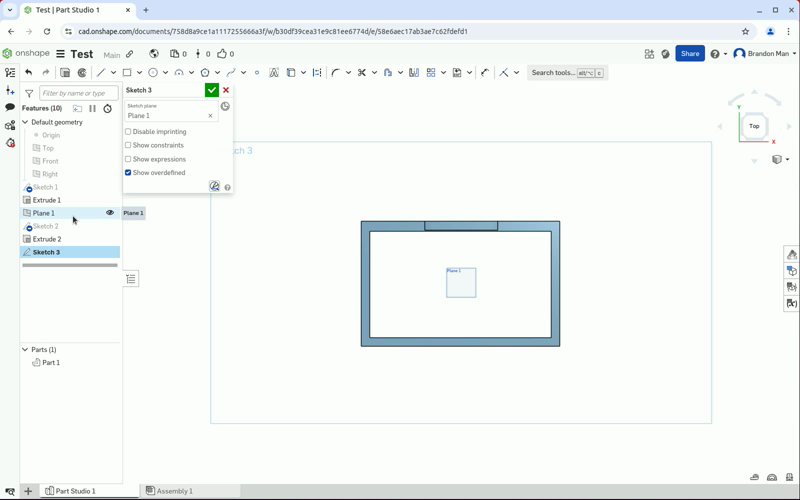
mouse_move(73, 352)
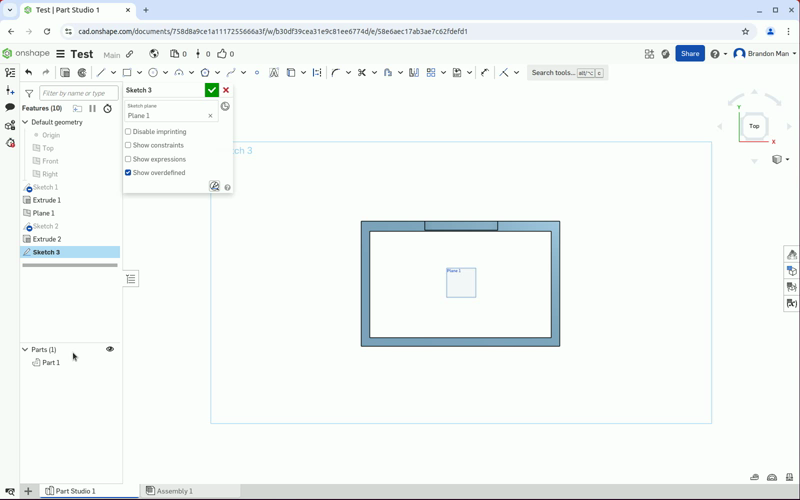
key(y)
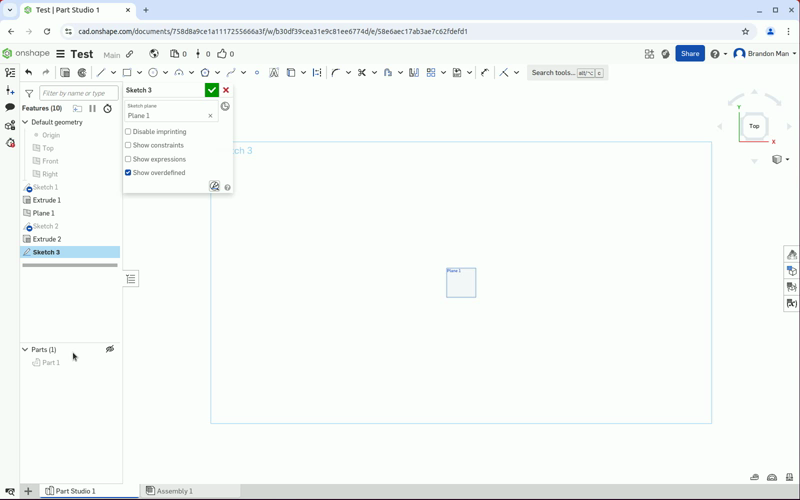
key(l)
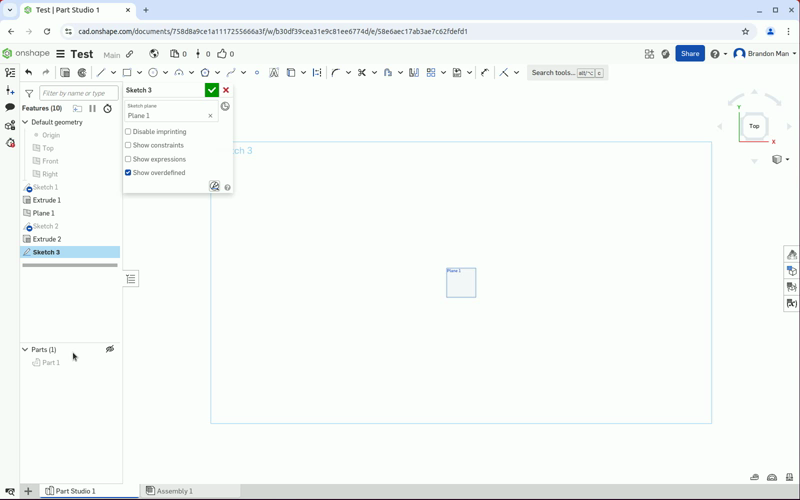
key_down(shift)
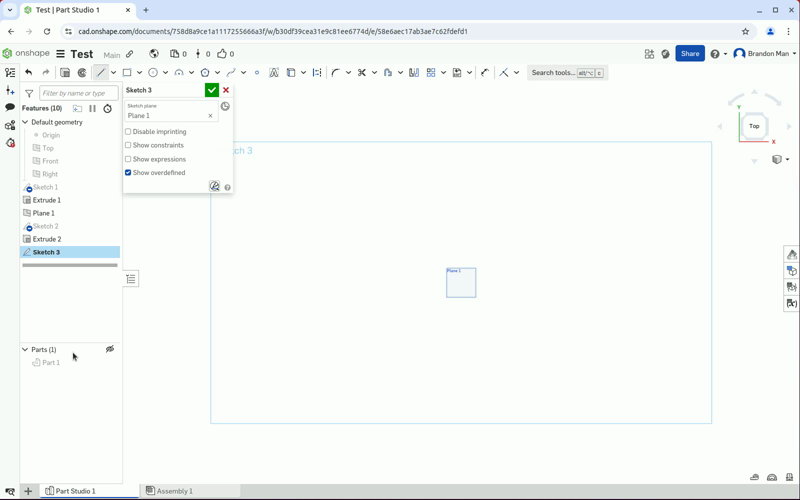
mouse_move(424, 346)
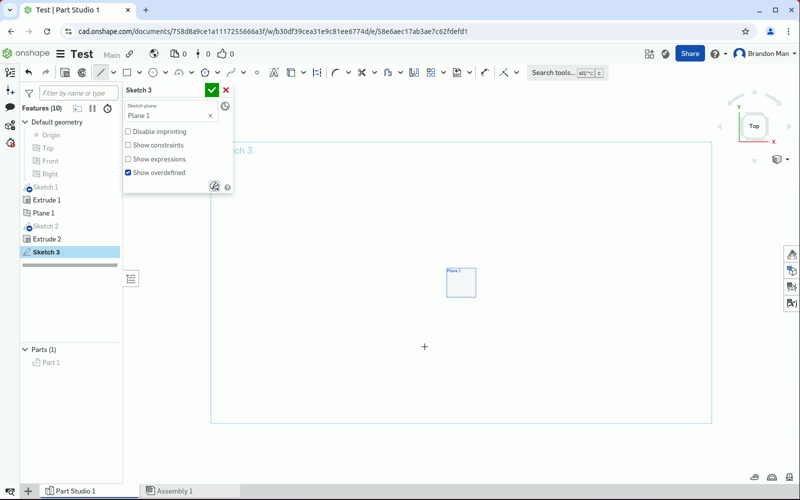
click(424, 346)
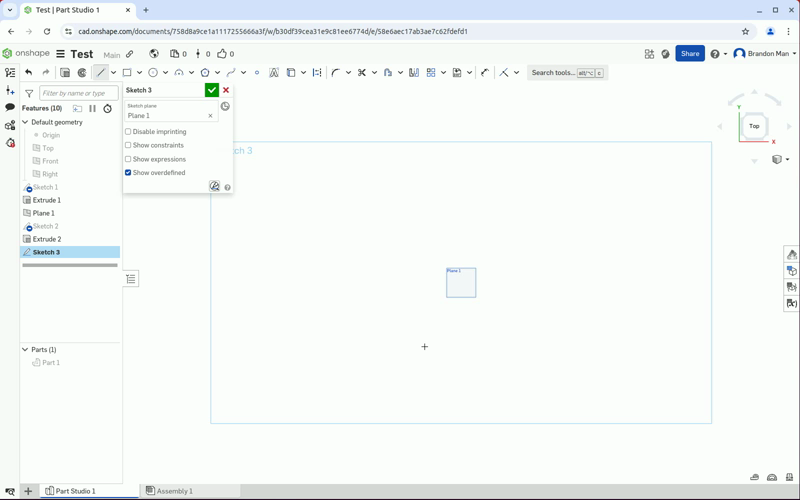
key_up(shift)
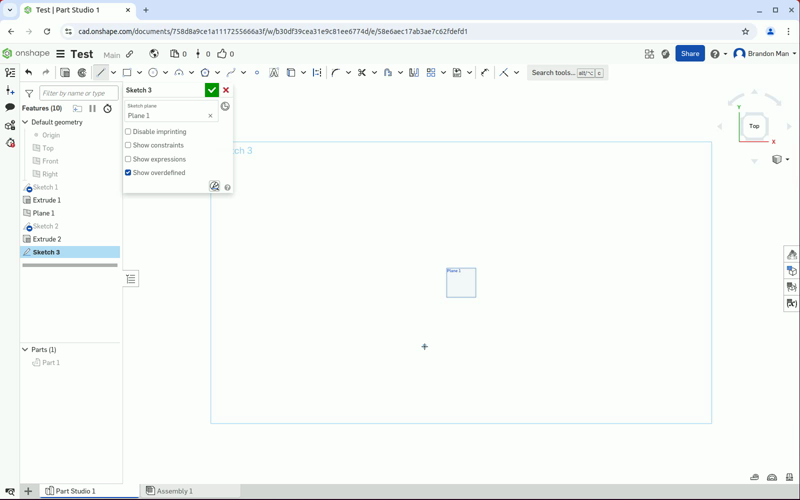
key_down(shift)
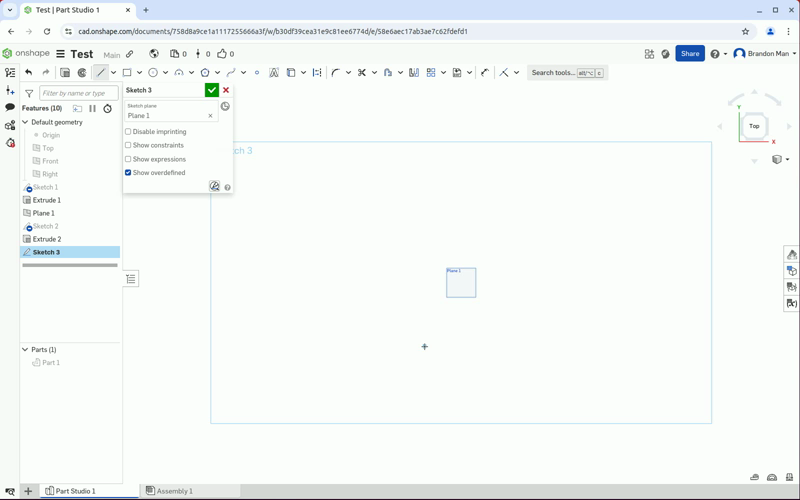
mouse_move(497, 346)
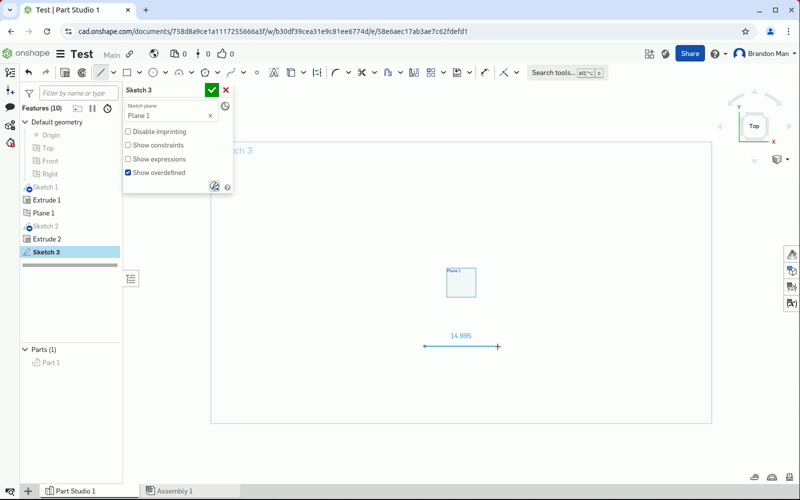
click(497, 346)
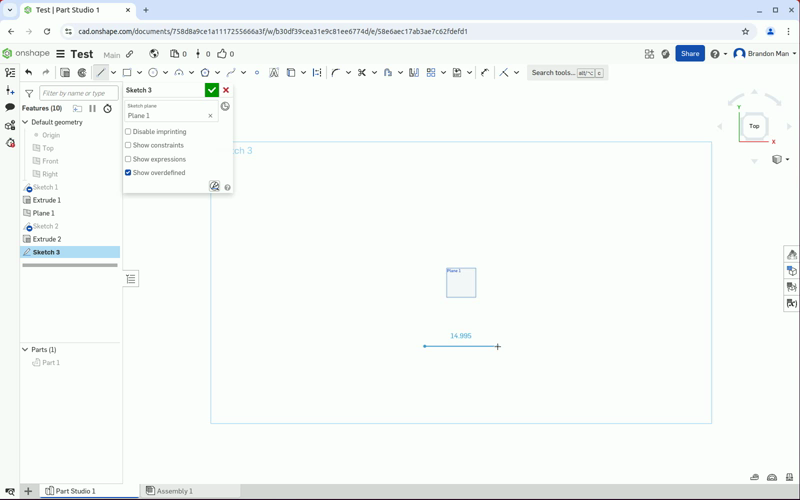
key_up(shift)
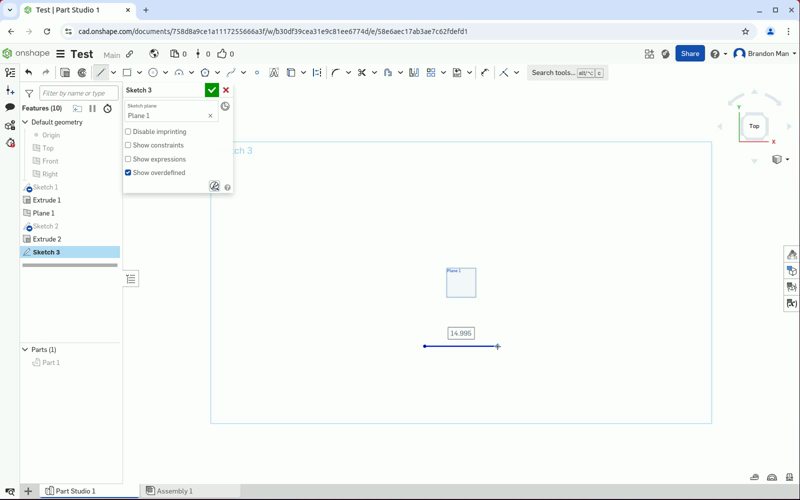
key_down(shift)
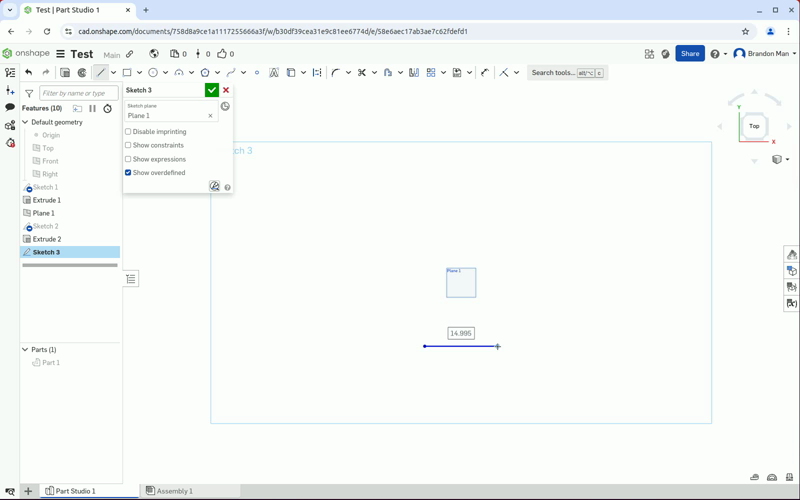
mouse_move(527, 346)
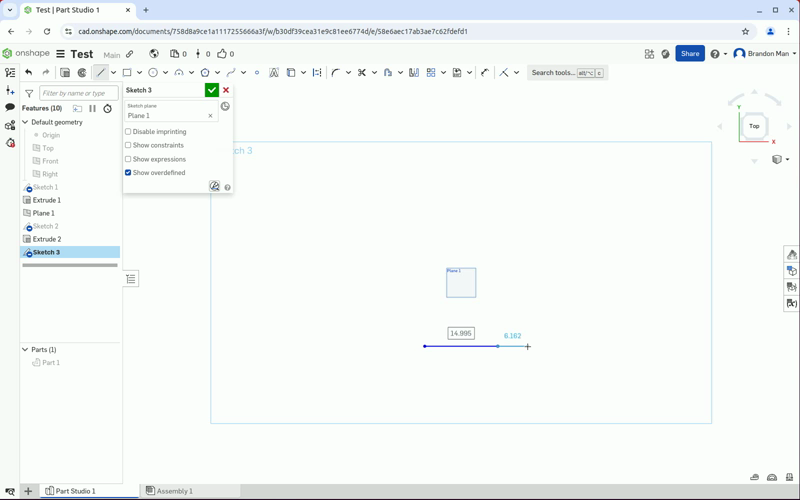
mouse_move(497, 336)
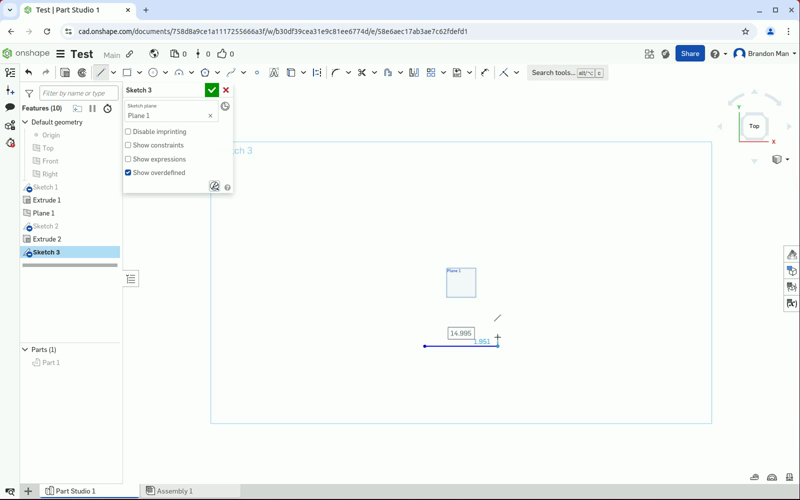
click(497, 336)
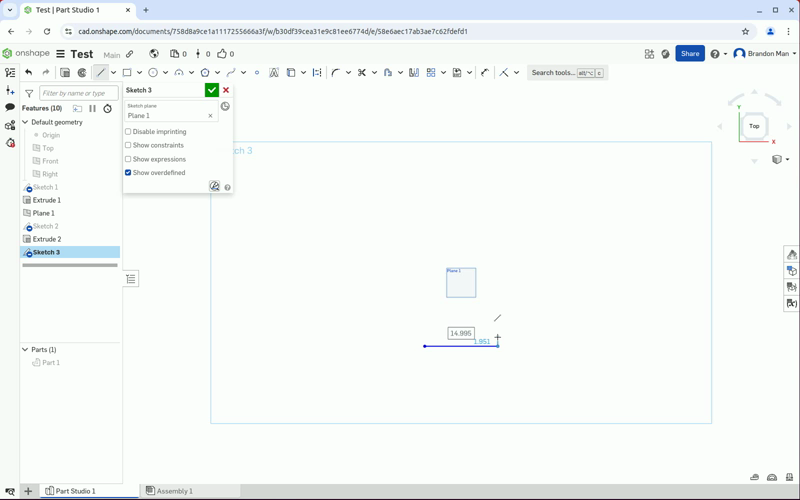
key_up(shift)
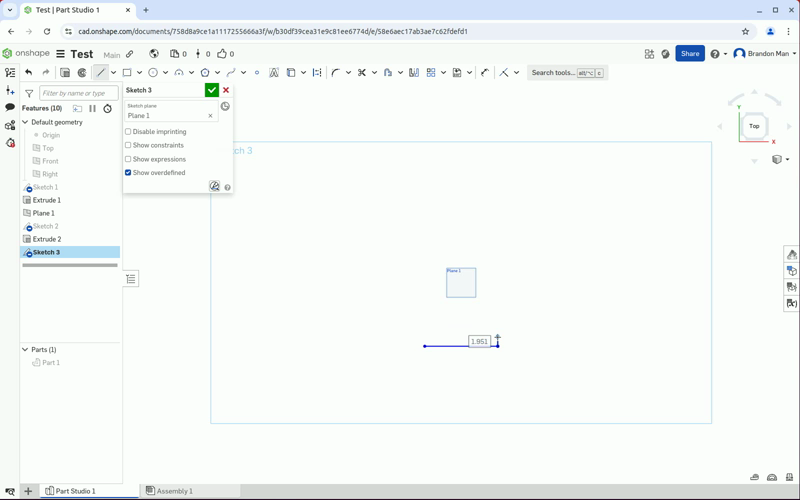
key_down(shift)
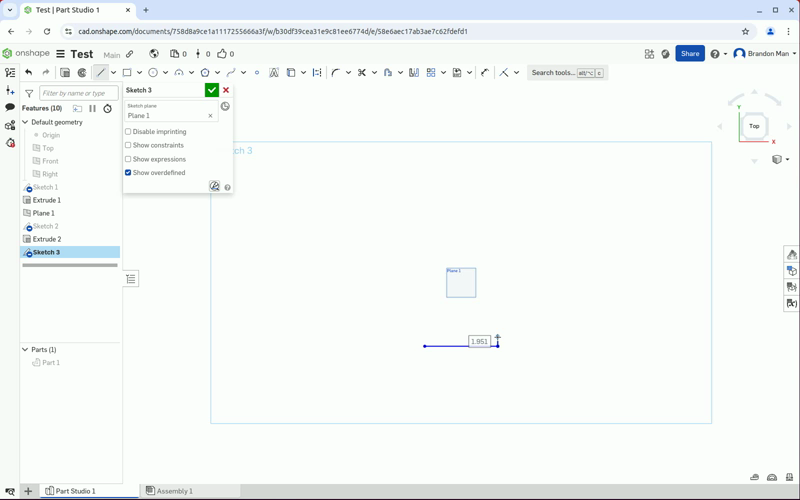
mouse_move(424, 336)
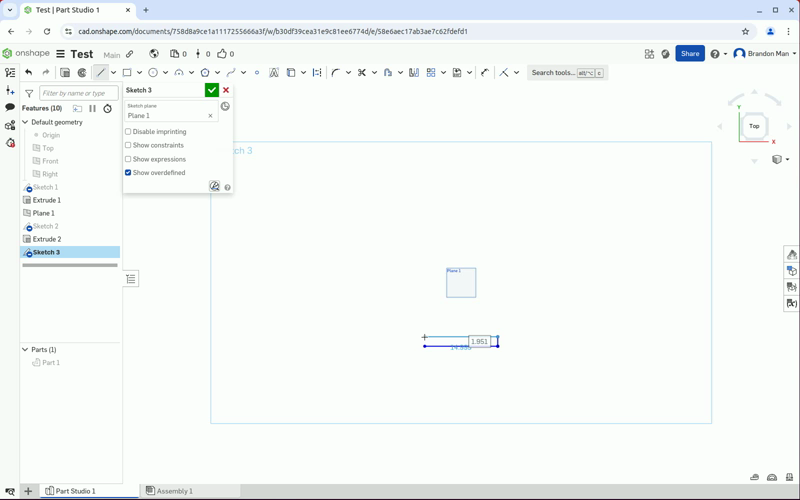
click(424, 336)
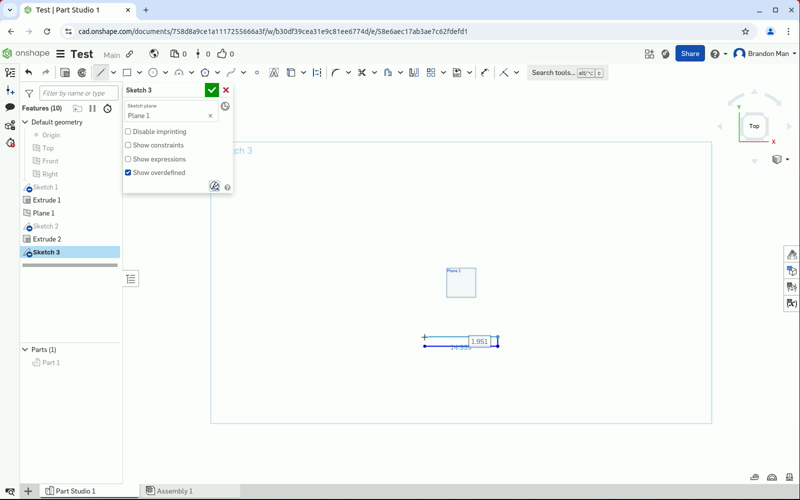
key_up(shift)
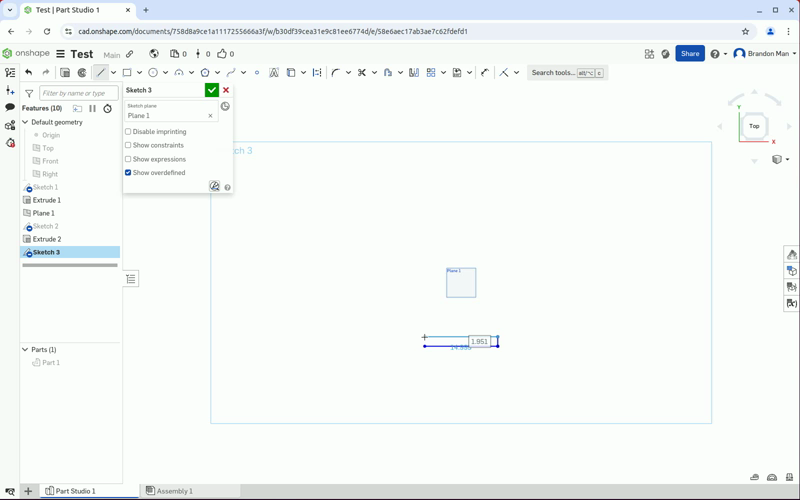
mouse_move(454, 336)
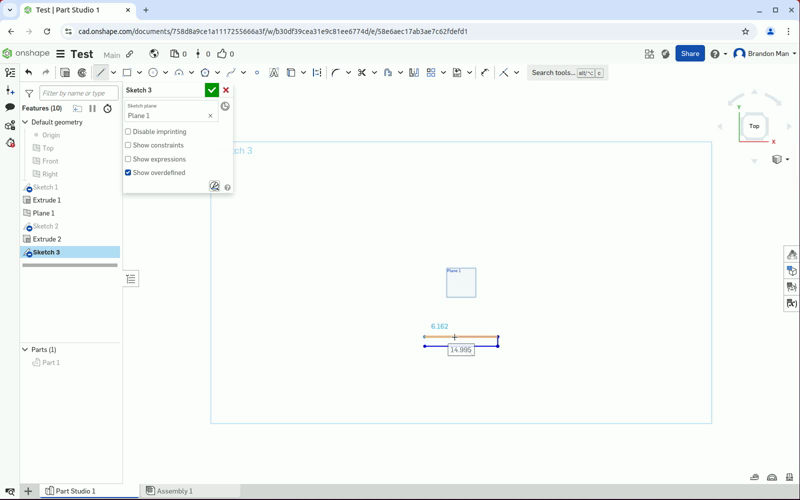
key_down(shift)
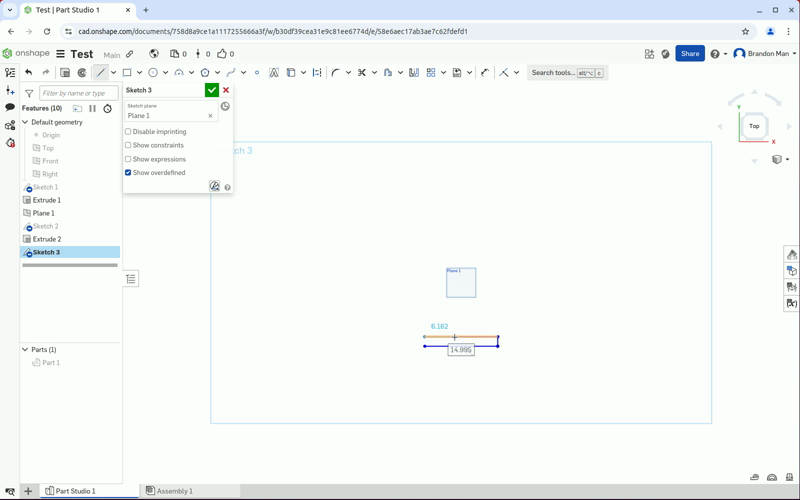
mouse_move(424, 346)
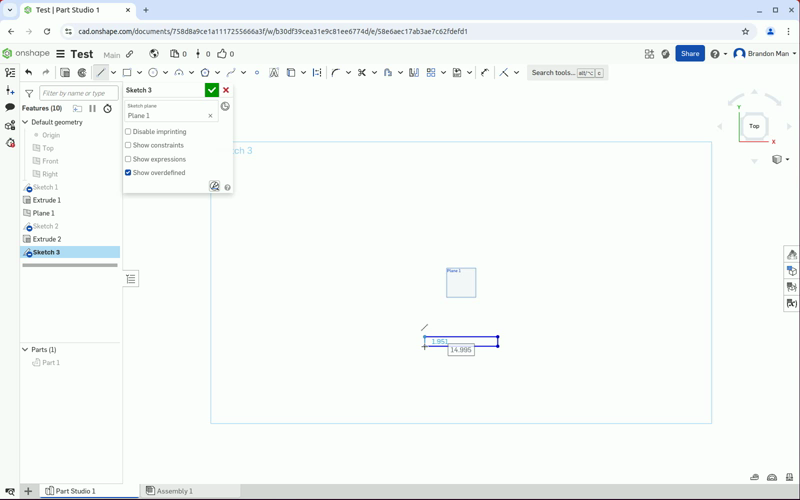
key_up(shift)
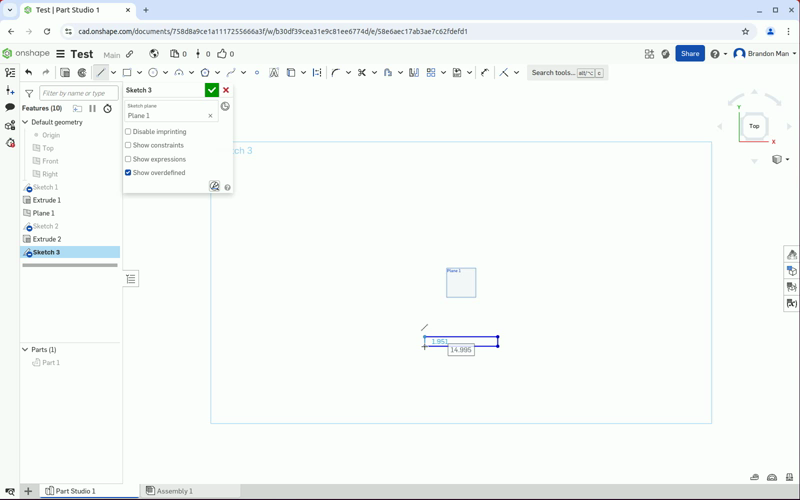
click(424, 346)
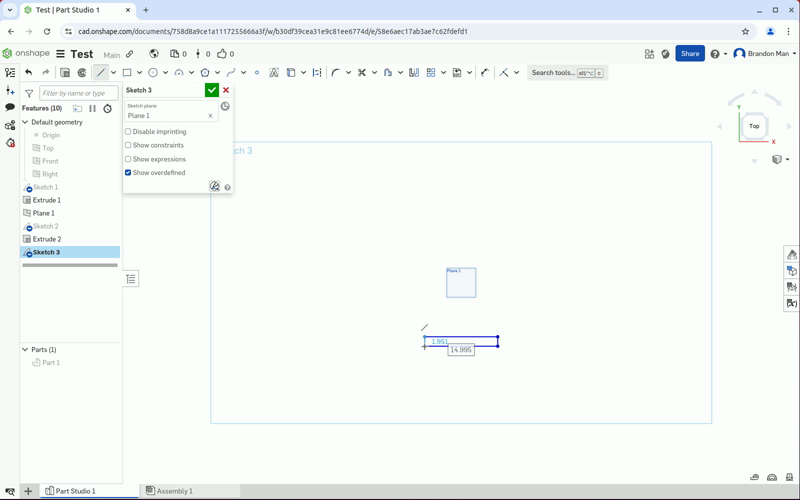
key(esc)
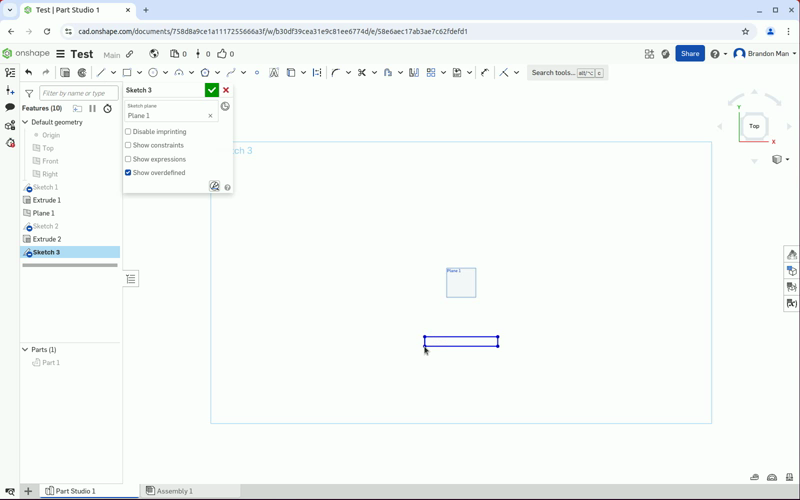
mouse_move(475, 339)
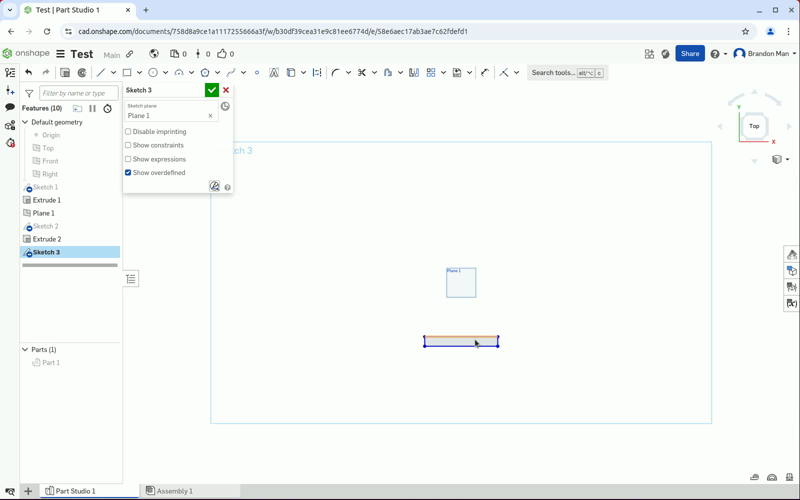
scroll(6)
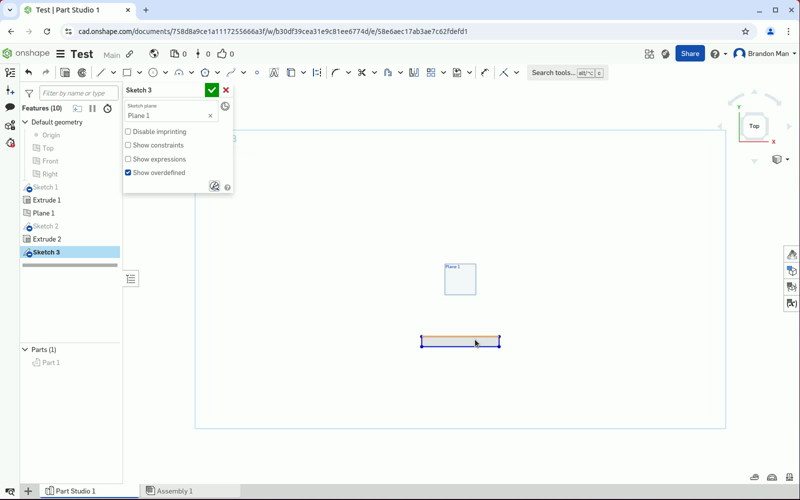
scroll(6)
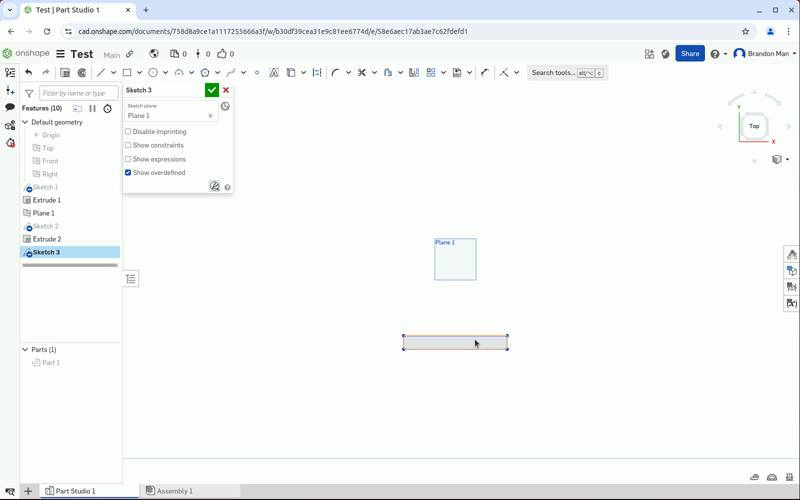
scroll(6)
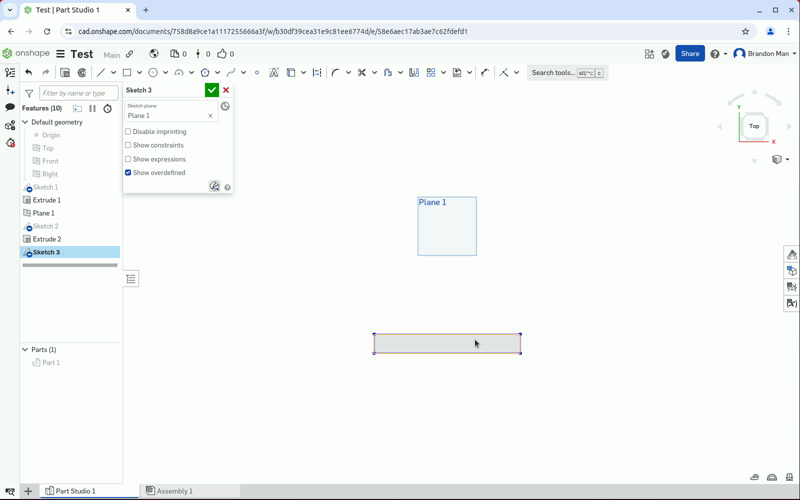
scroll(6)
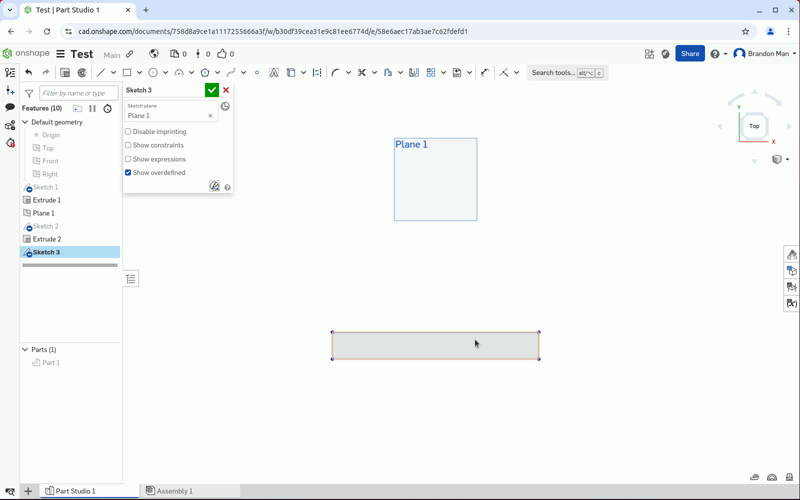
scroll(6)
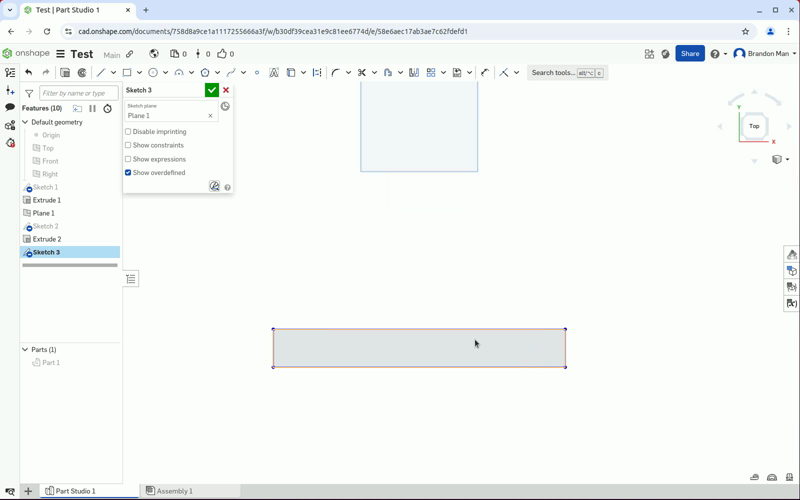
scroll(6)
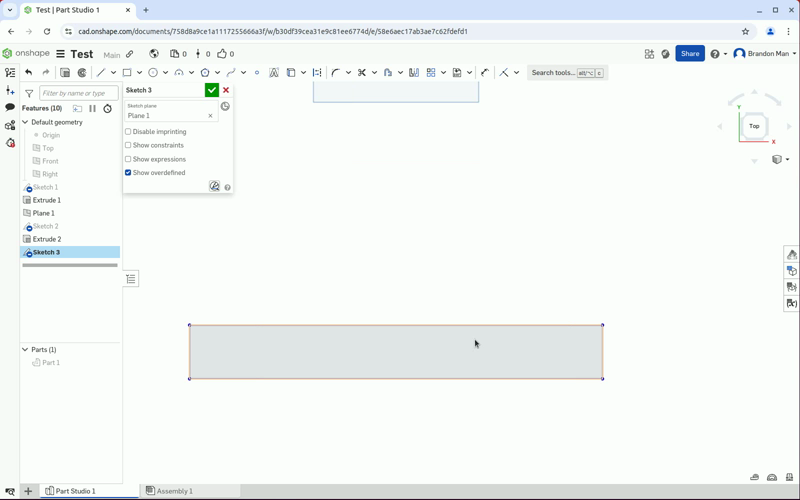
scroll(6)
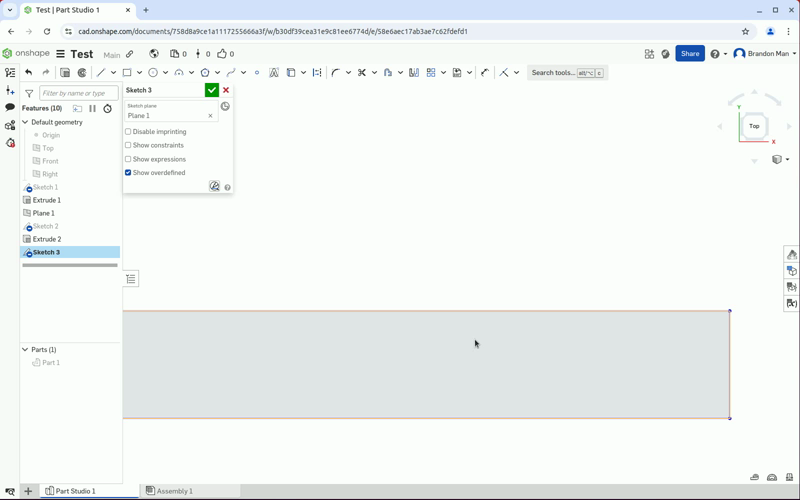
click(475, 339)
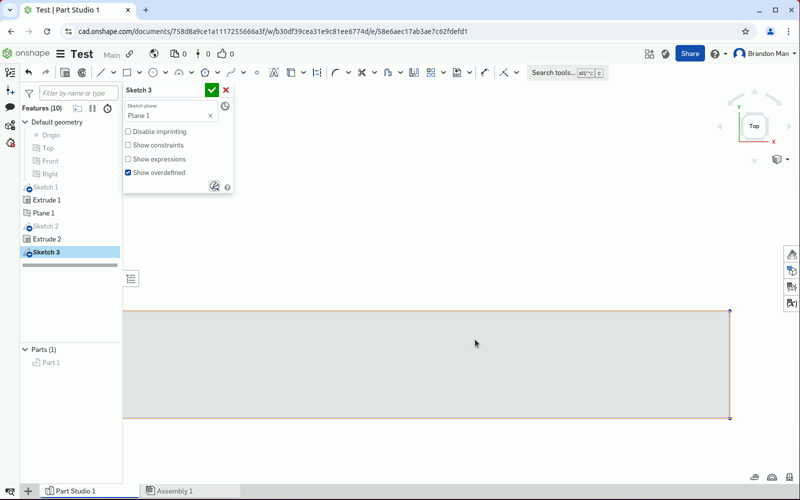
scroll(-6)
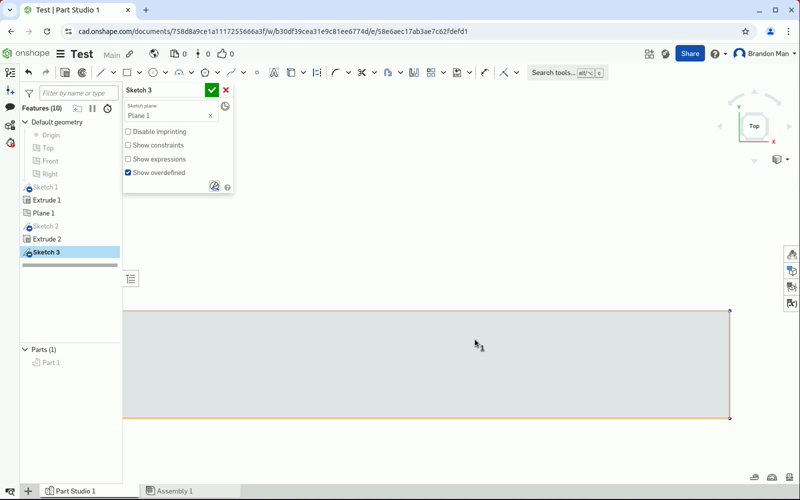
scroll(-6)
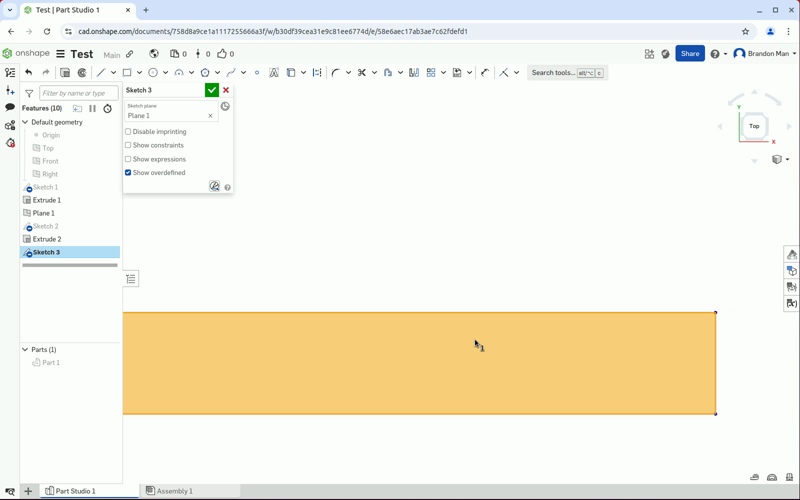
scroll(-6)
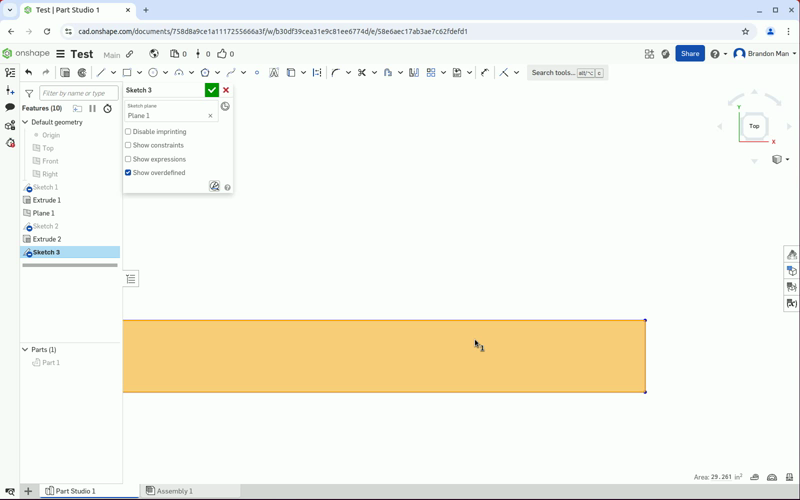
scroll(-6)
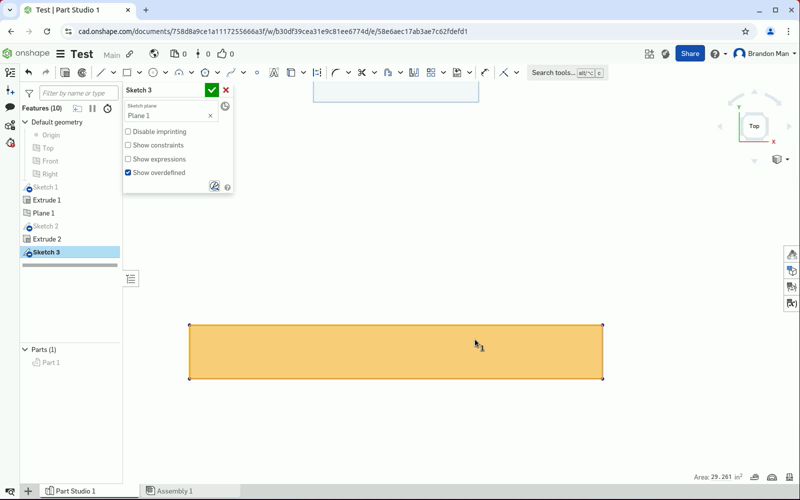
scroll(-6)
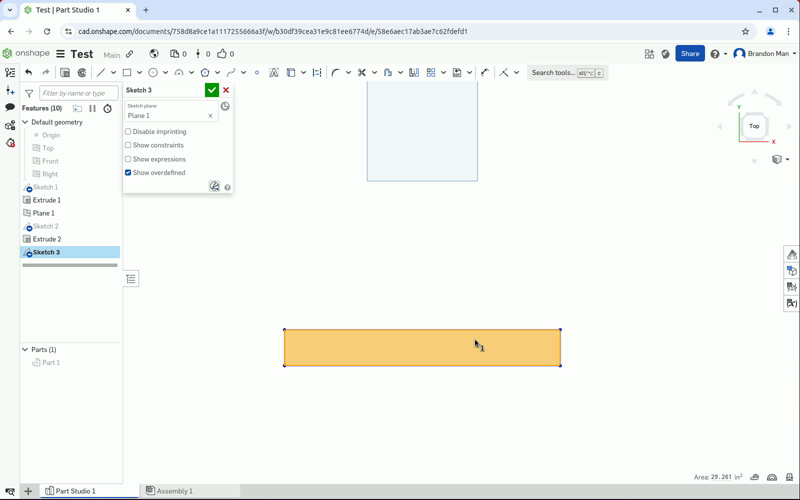
scroll(-6)
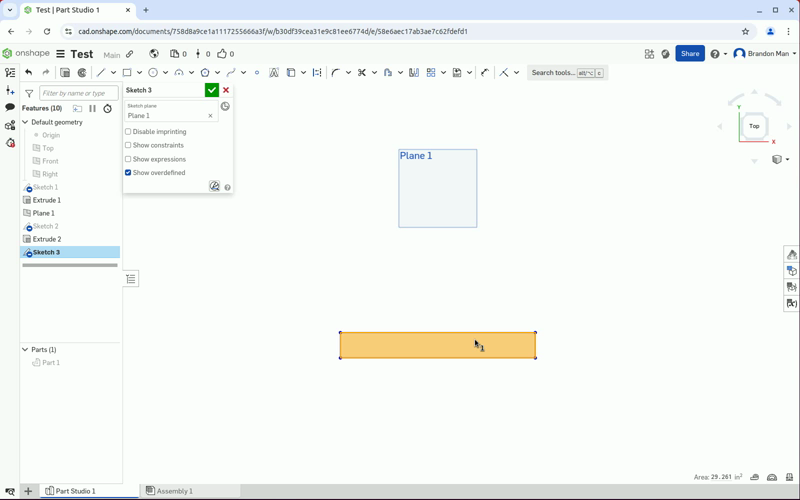
scroll(-6)
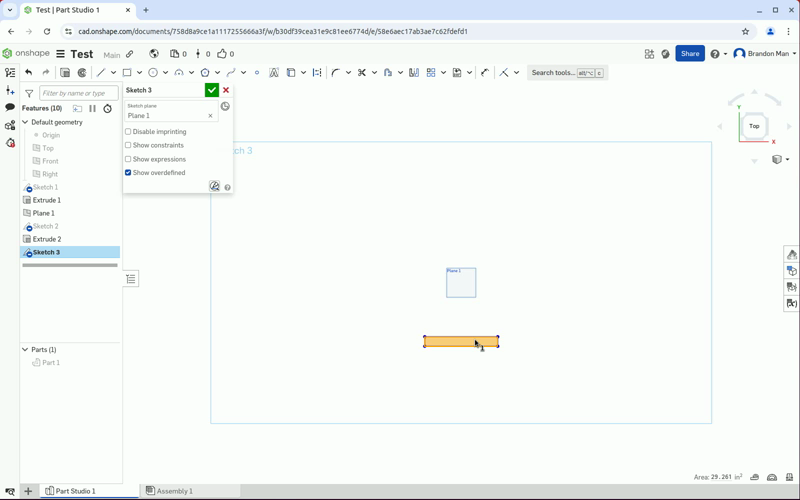
mouse_move(73, 352)
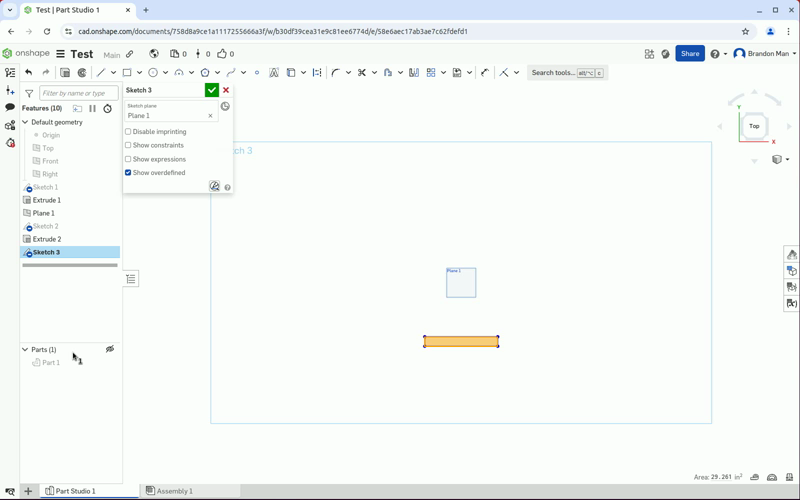
key(shift+y)
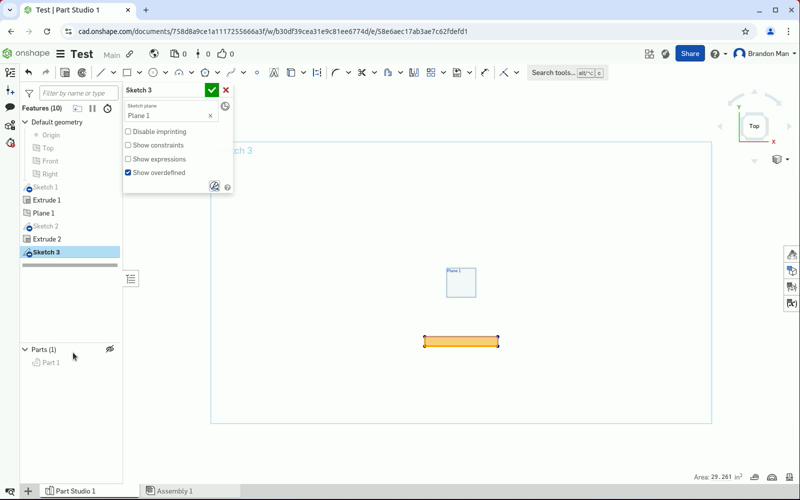
key(shift+e)
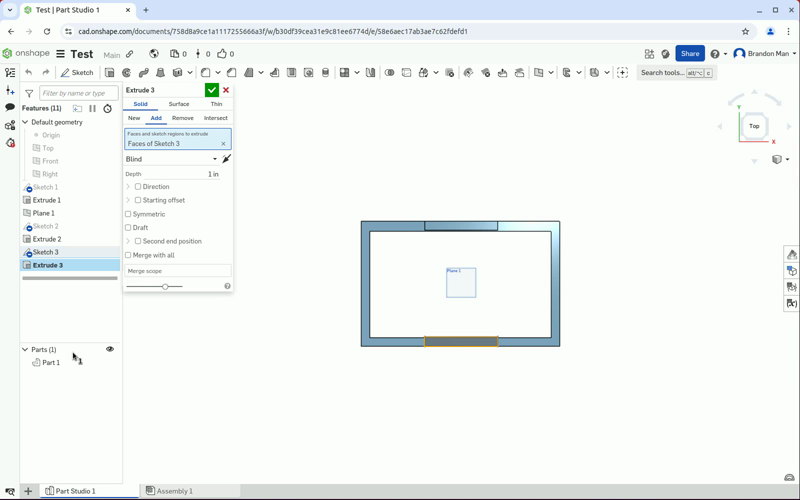
mouse_move(143, 106)
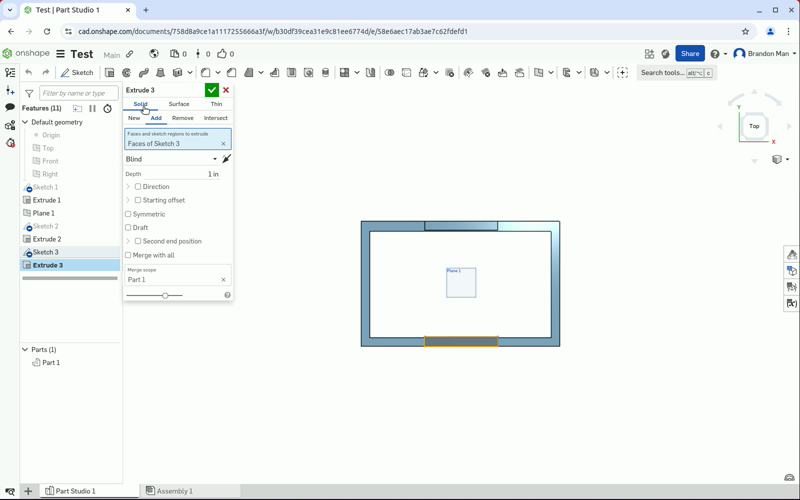
click(143, 106)
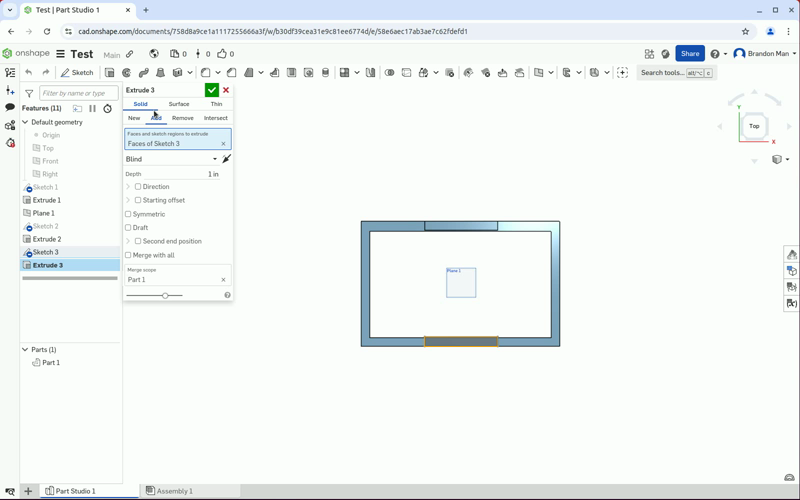
mouse_move(186, 120)
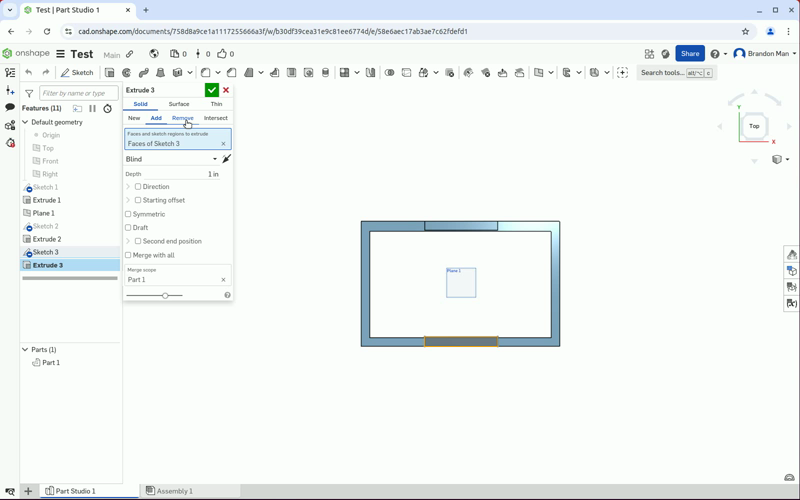
click(186, 120)
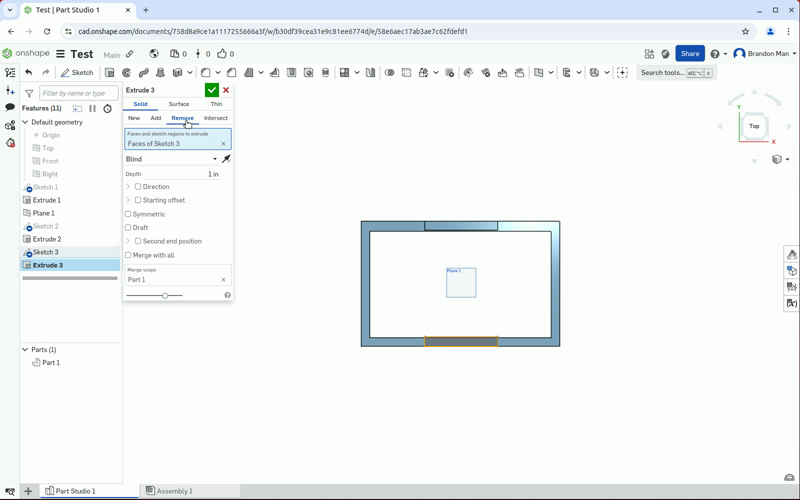
key(tab, 4)
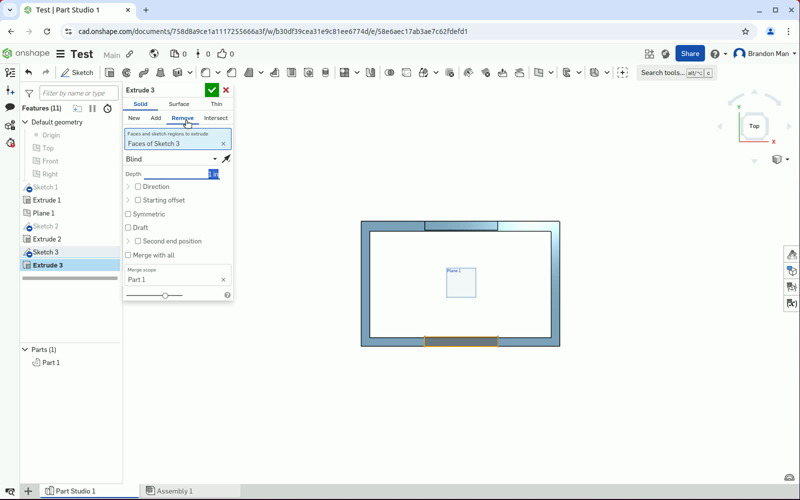
text(7.462)
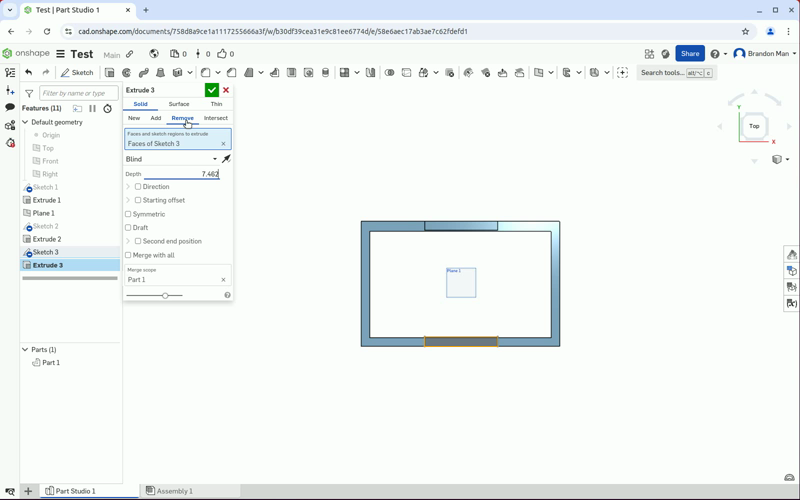
key(tab, 6)
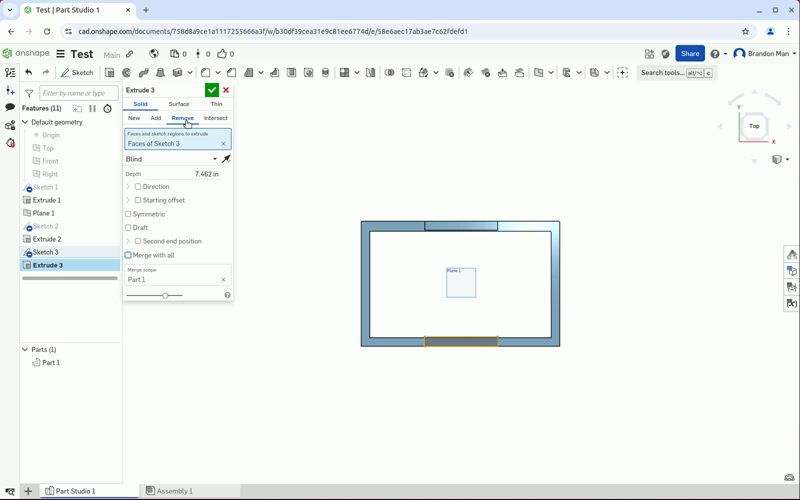
key(space)
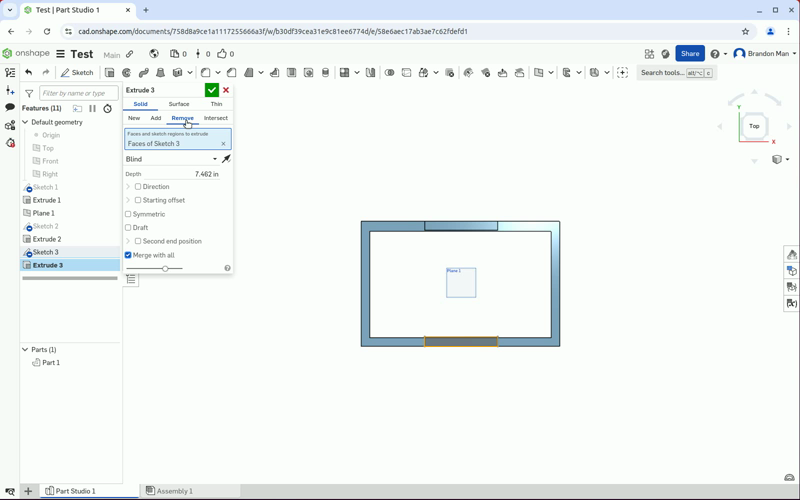
key(enter)
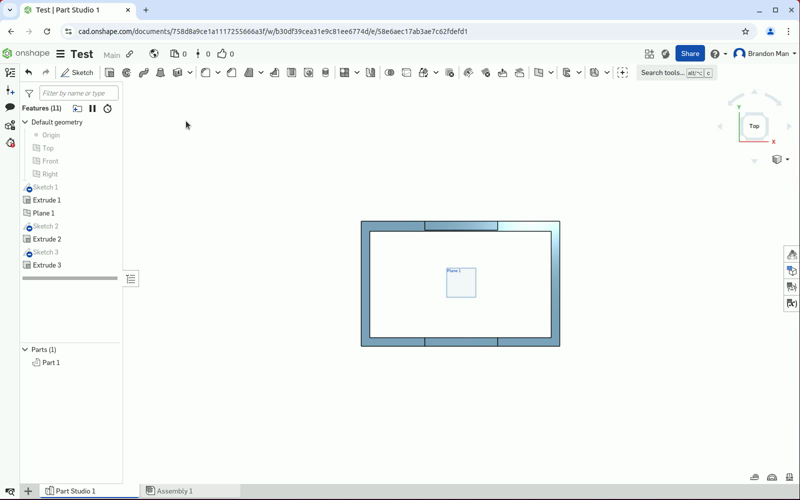
key(shift+h)
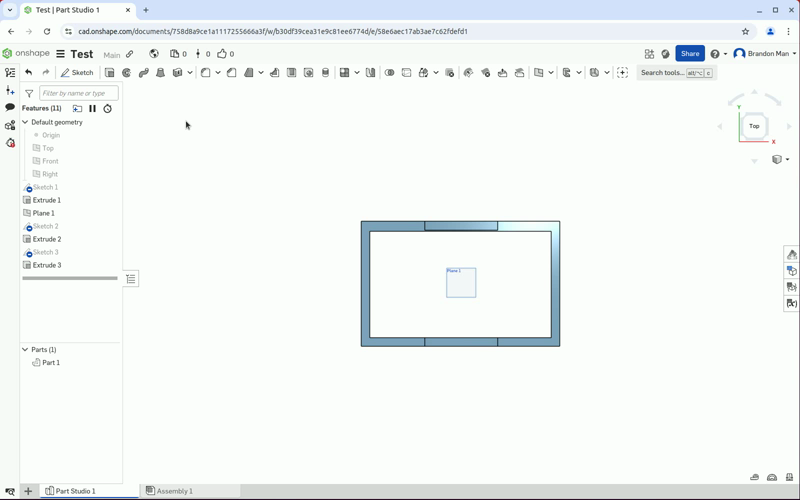
key(shift+h)
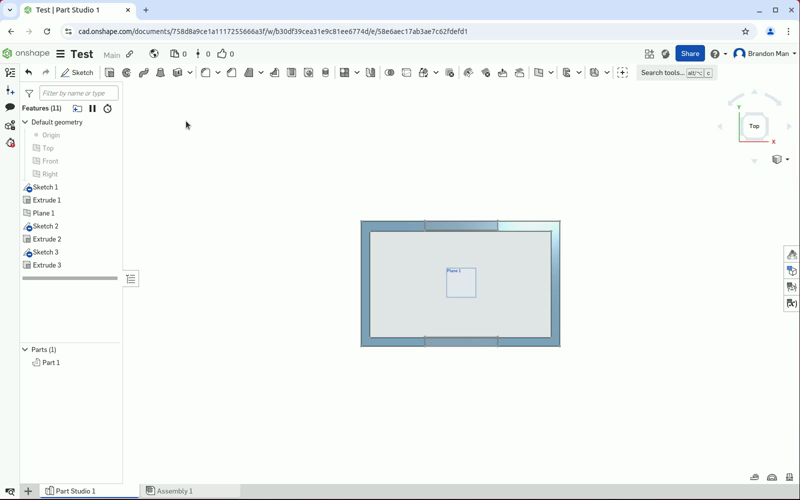
key(shift+7)
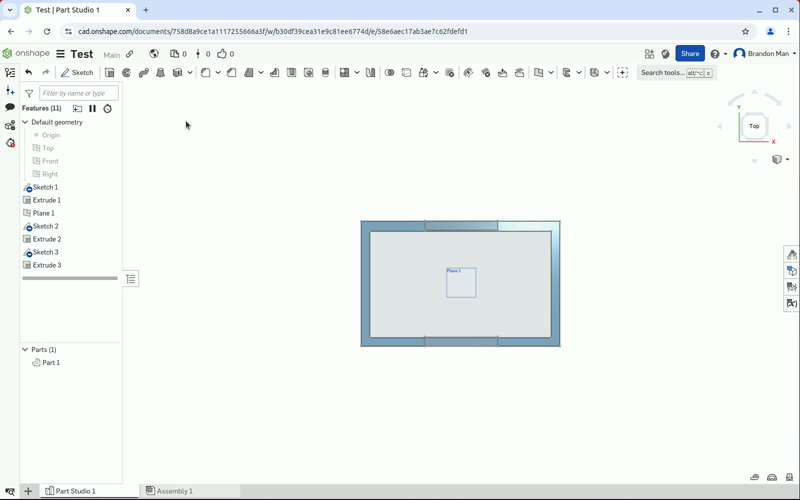
key(up, 3)
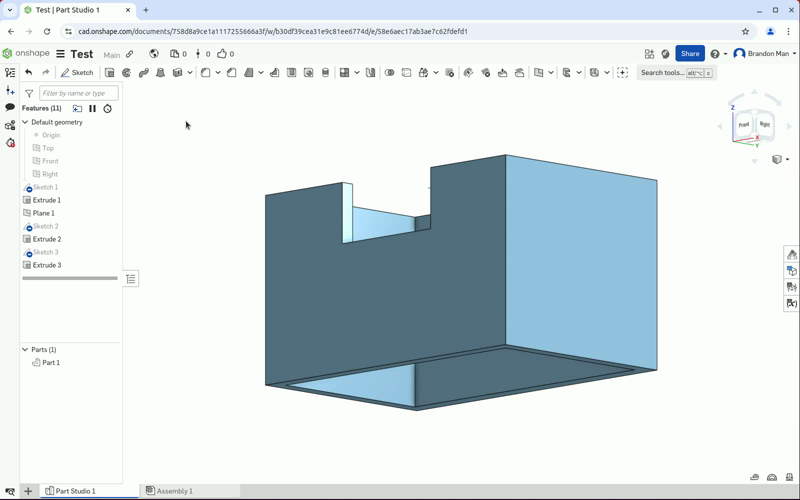
key(left, 3)
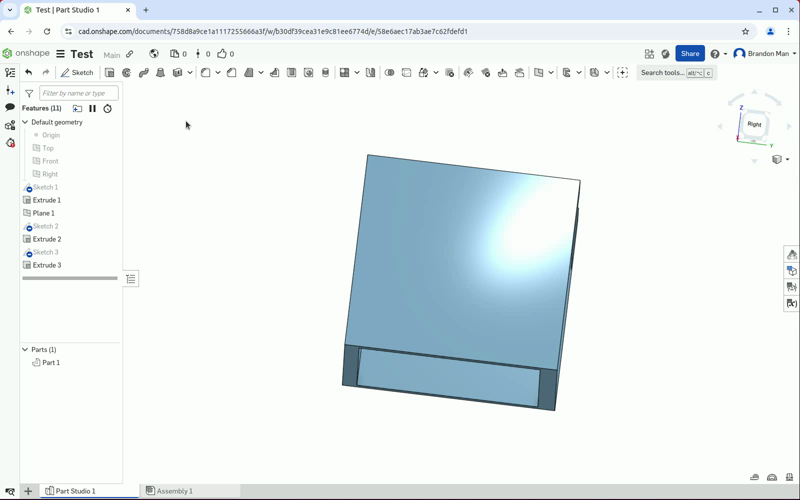
key(right, 3)
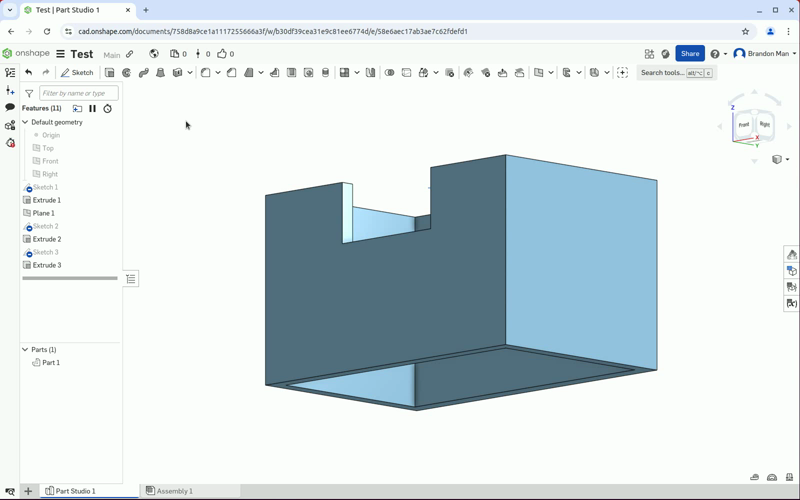
key(down, 3)
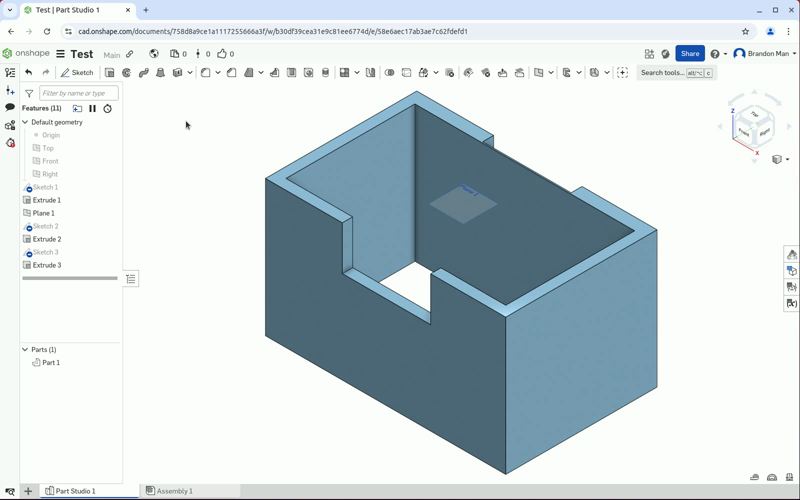
mouse_move(73, 189)
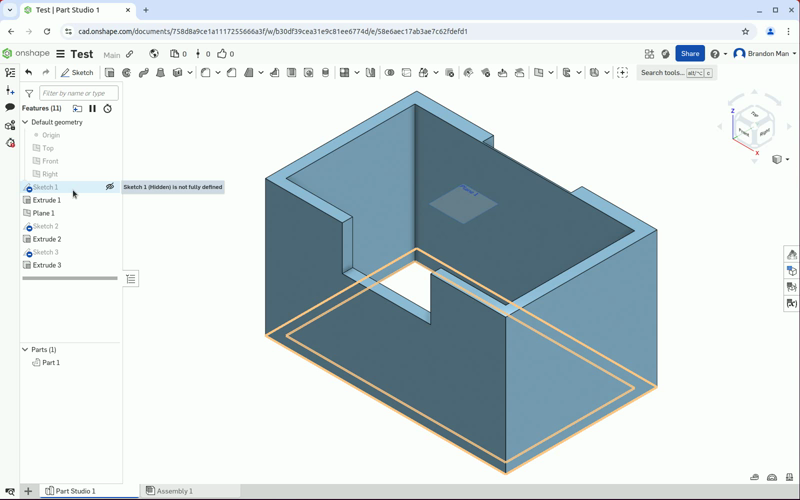
click(73, 189)